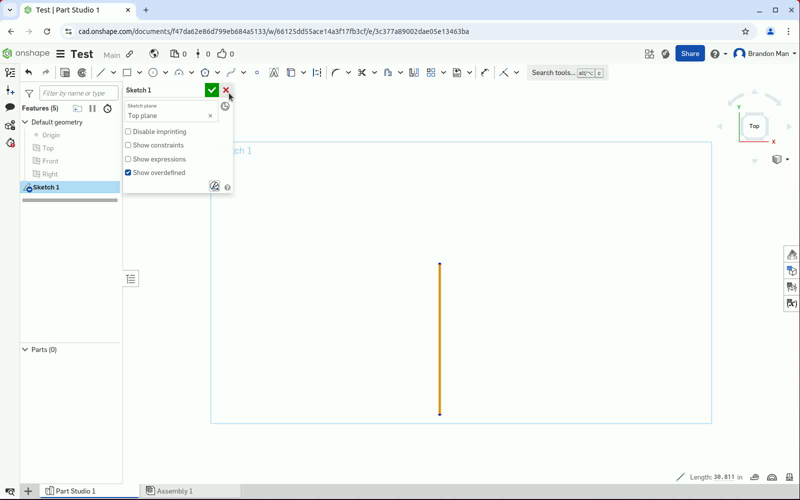
key(shift+h)
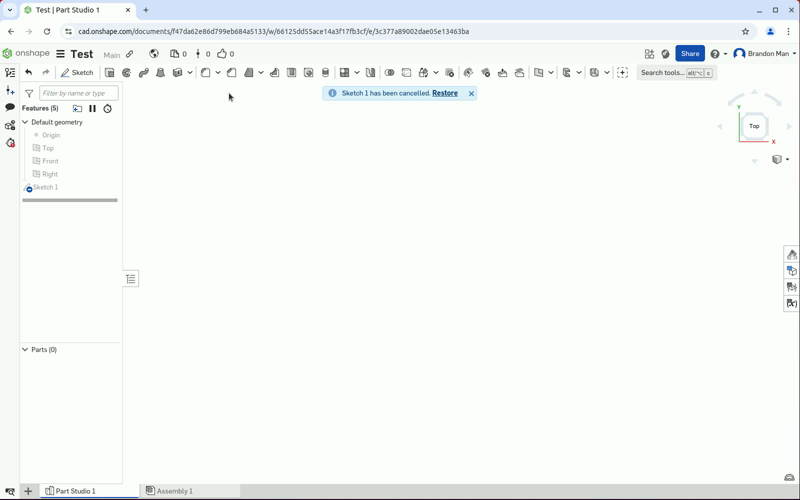
mouse_move(73, 352)
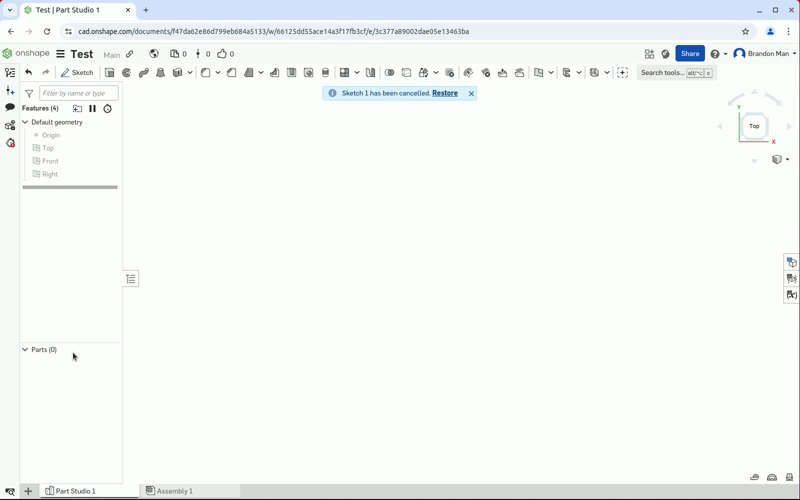
key(y)
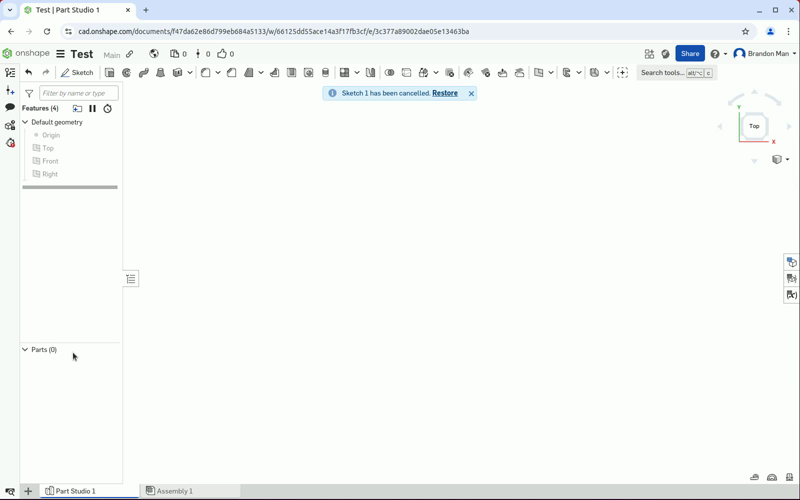
key(shift+p)
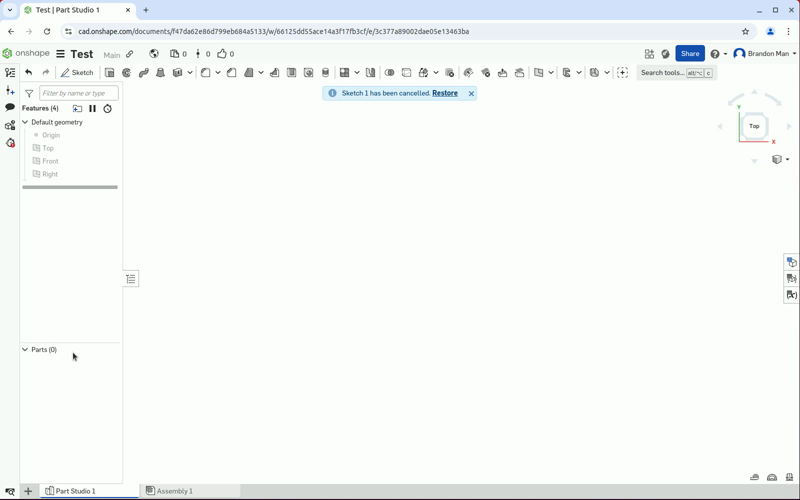
key(space)
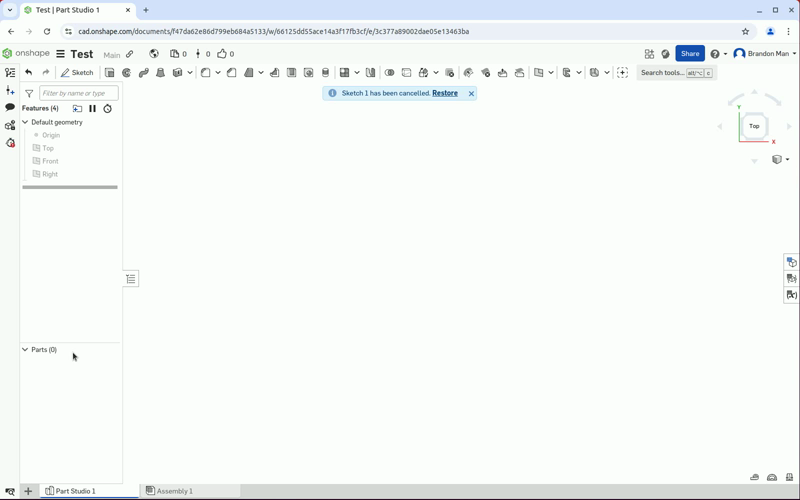
key_down(shift)
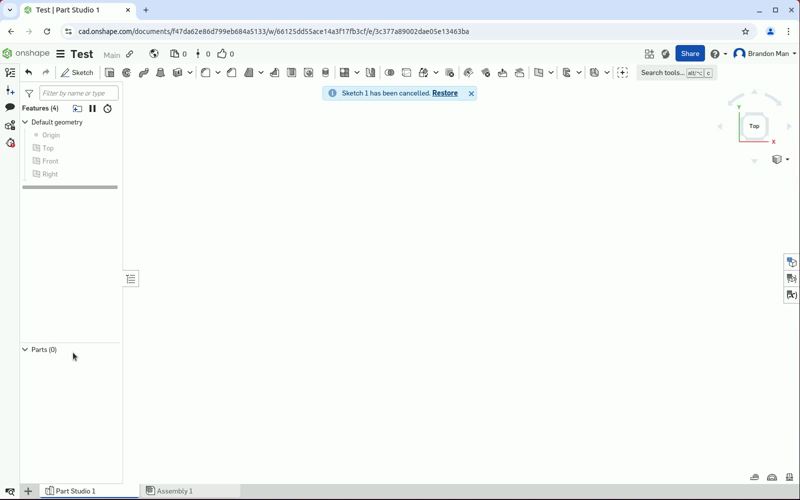
key(up)
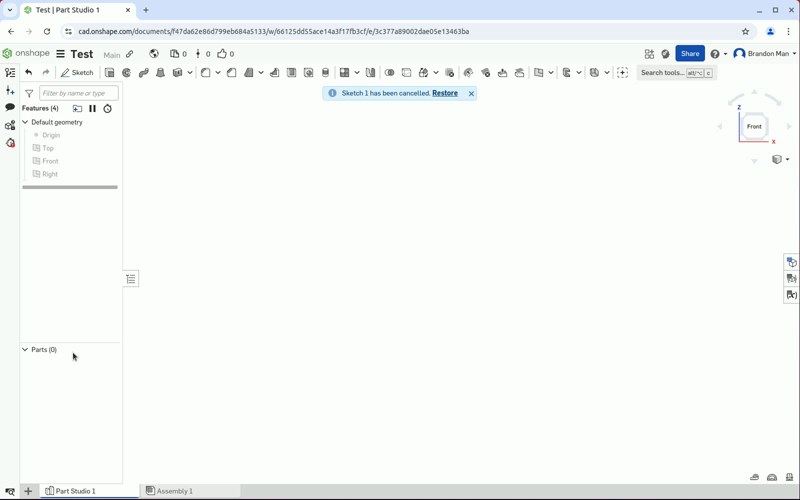
key_up(shift)
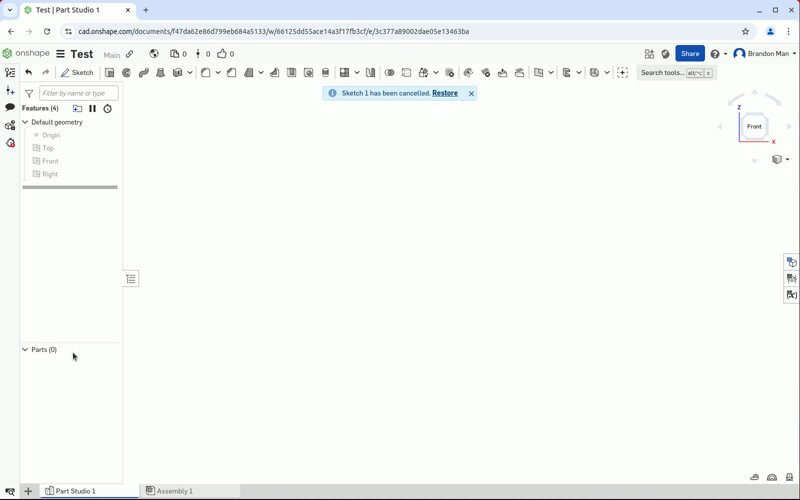
mouse_move(73, 352)
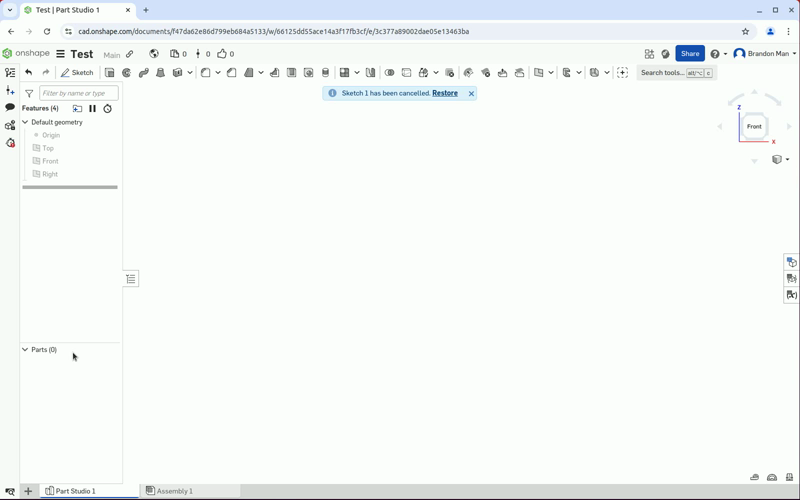
key(shift+y)
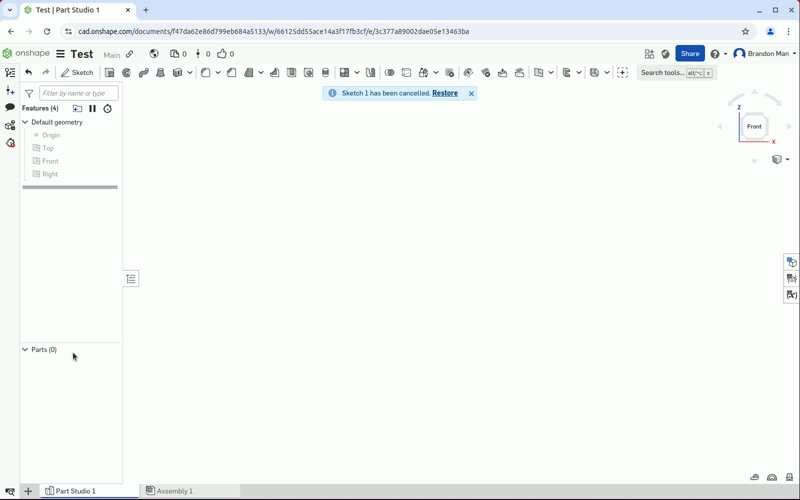
key(shift+s)
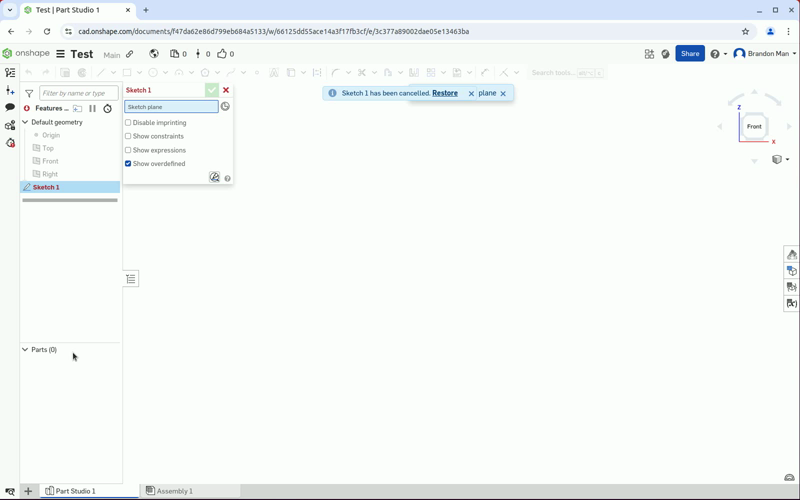
mouse_move(73, 163)
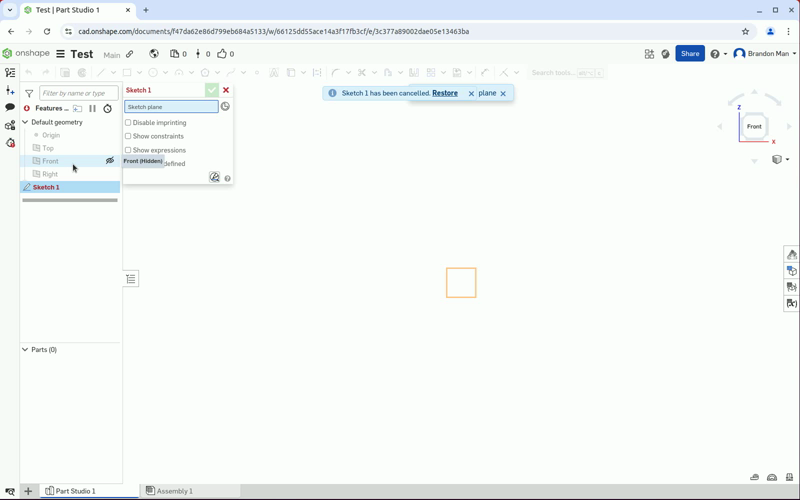
click(73, 163)
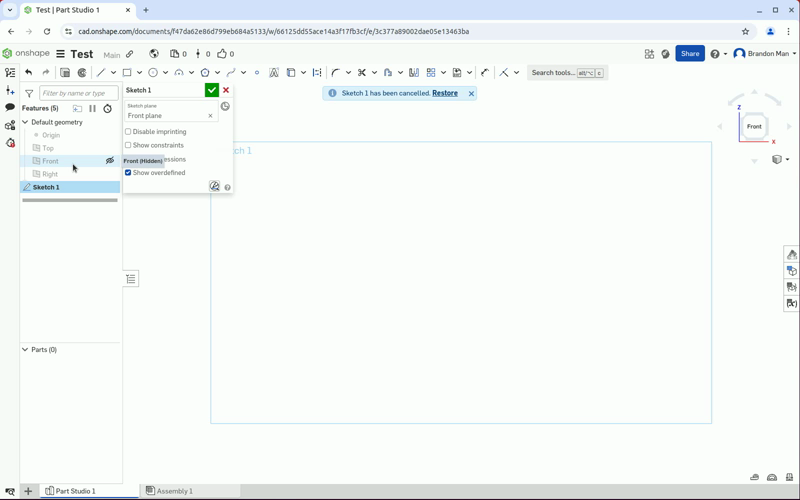
mouse_move(73, 352)
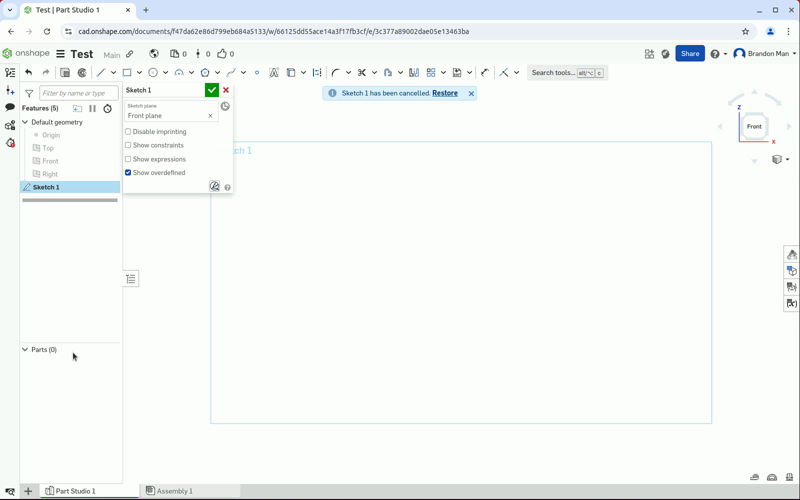
key(y)
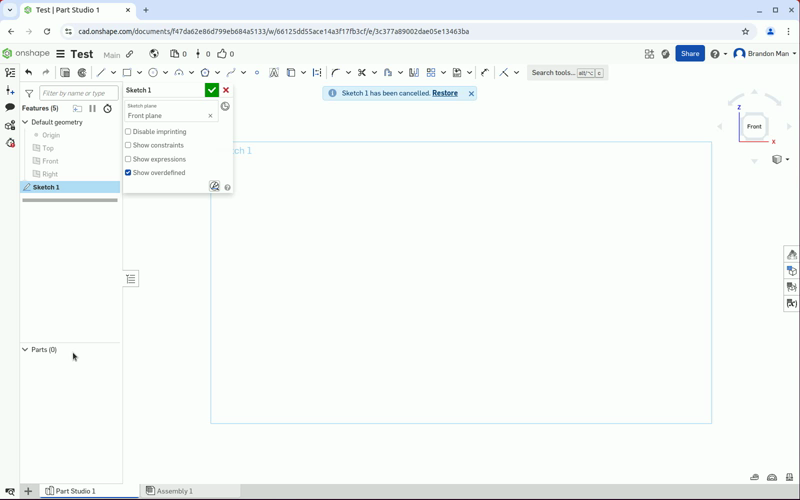
key(l)
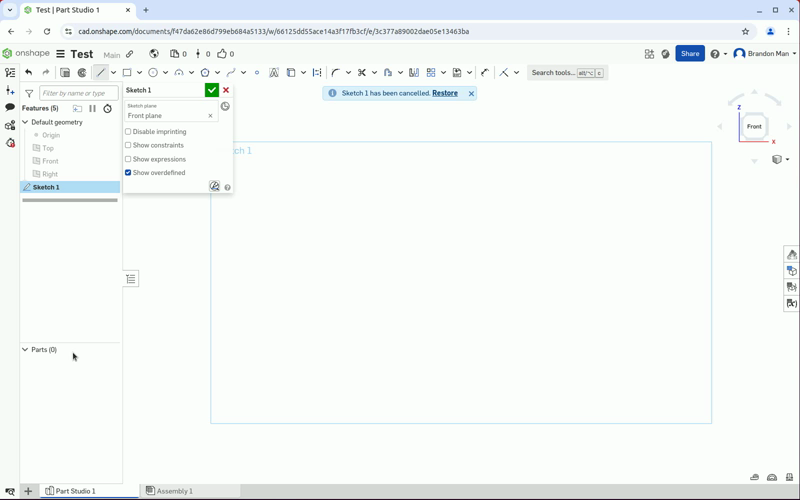
key_down(shift)
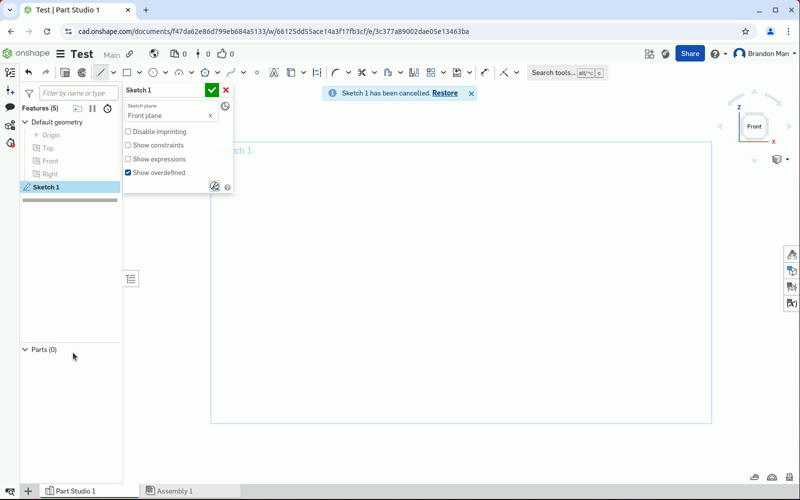
mouse_move(460, 339)
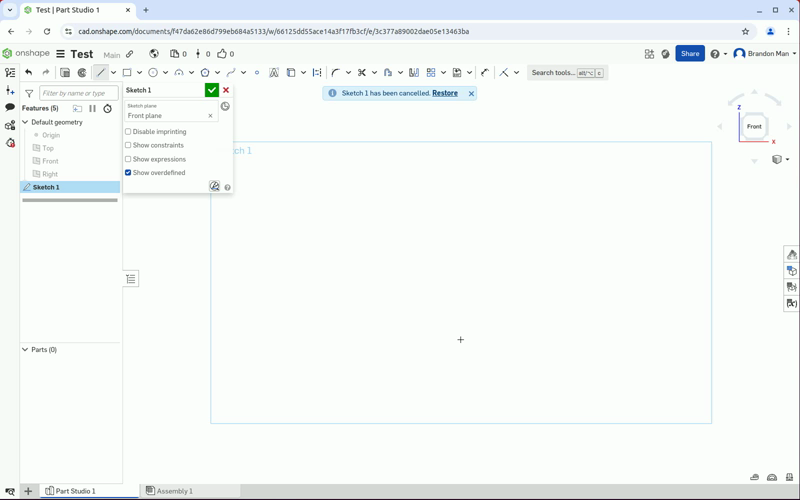
click(460, 339)
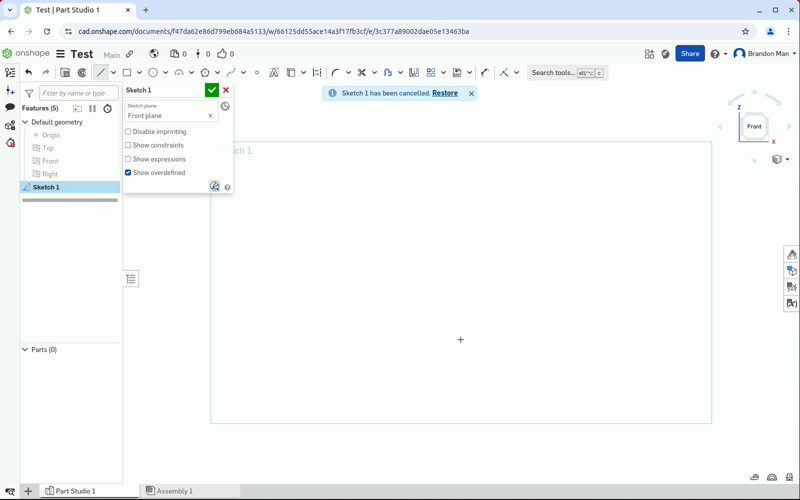
key_up(shift)
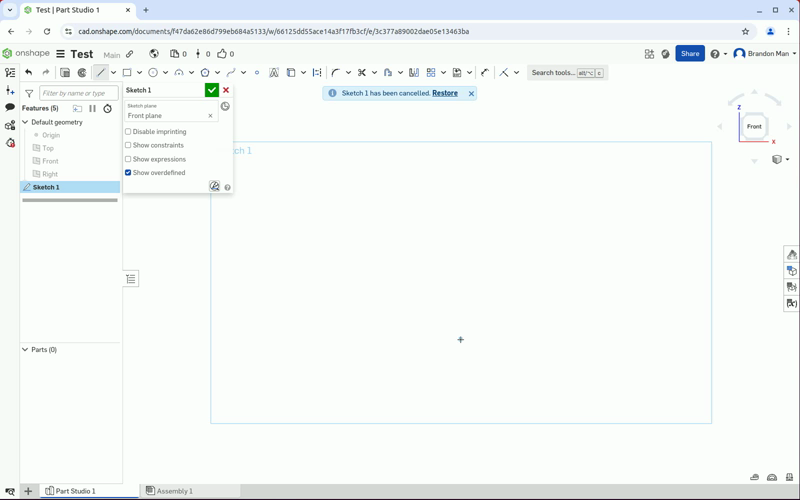
key_down(shift)
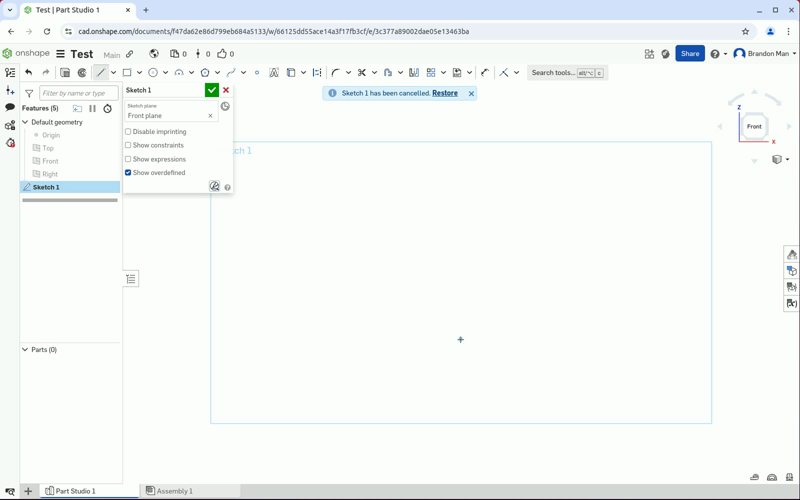
mouse_move(573, 339)
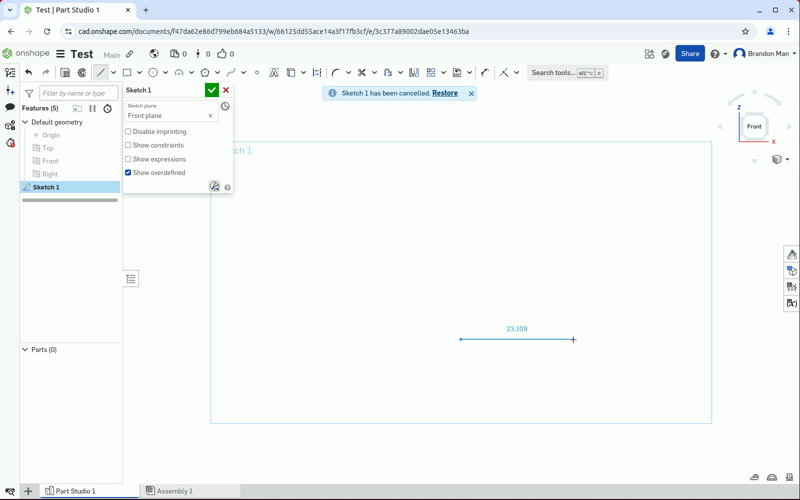
click(573, 339)
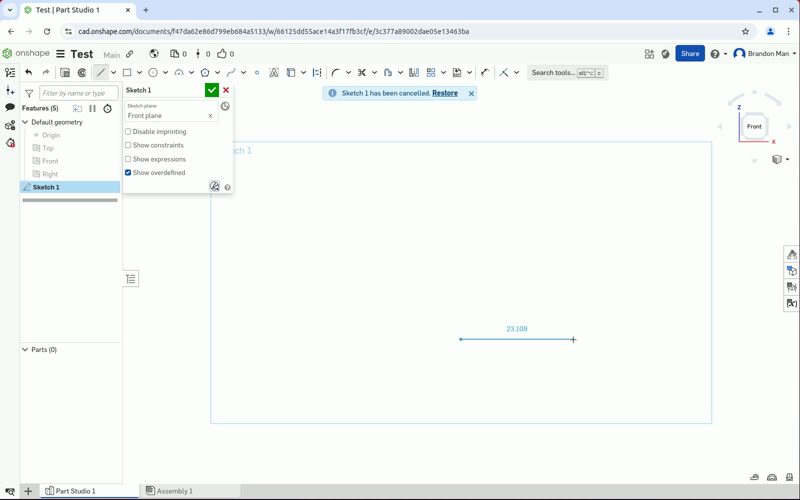
key_up(shift)
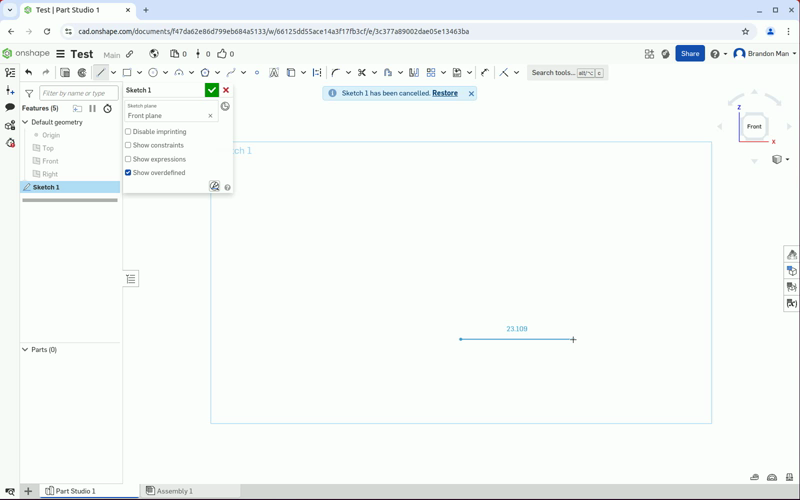
key_down(shift)
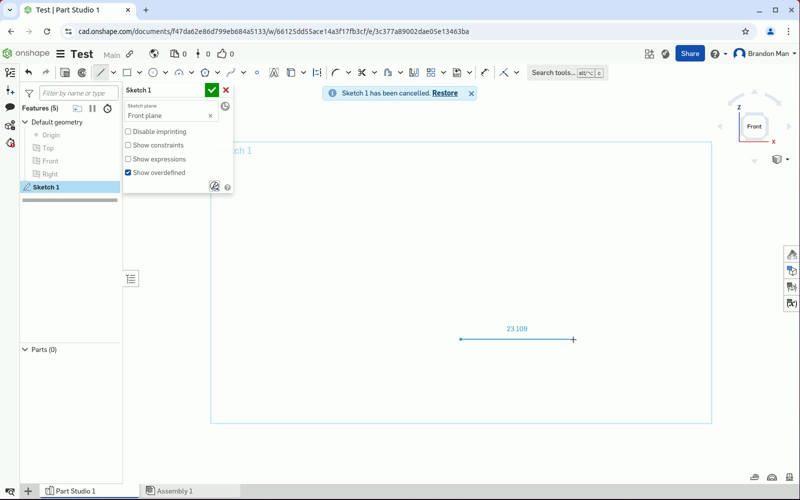
mouse_move(589, 339)
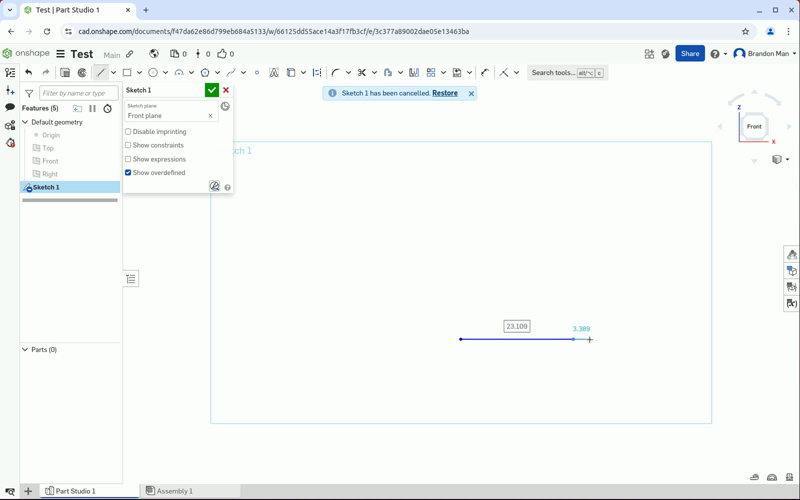
mouse_move(573, 282)
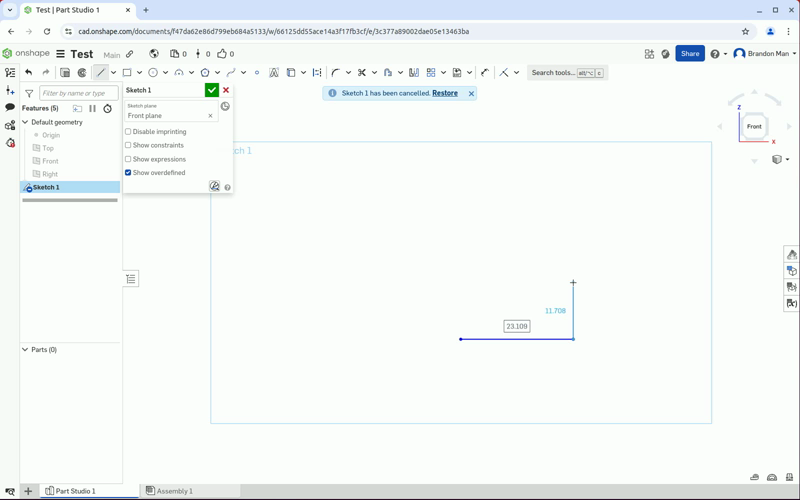
click(573, 282)
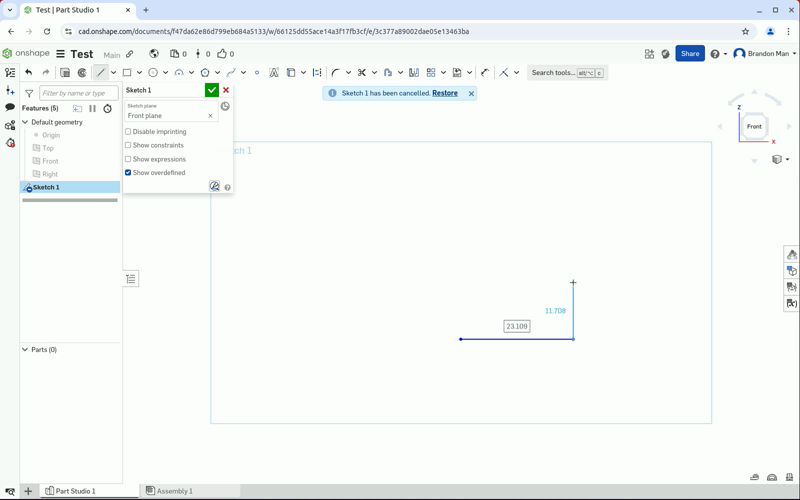
key_up(shift)
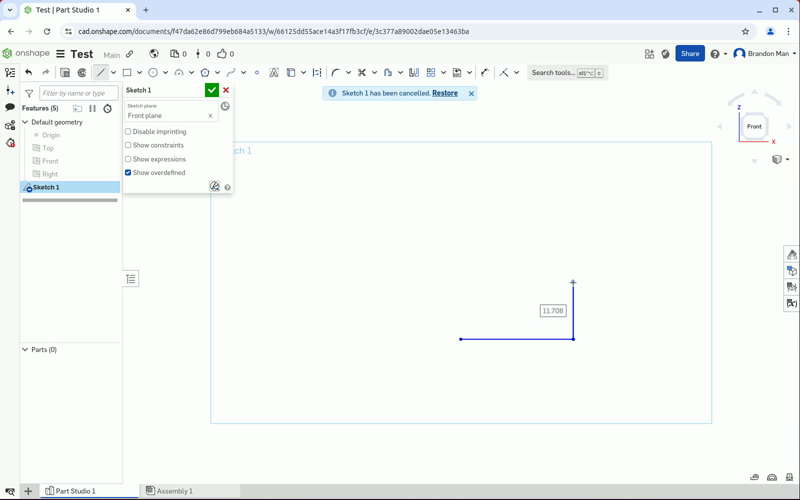
key_down(shift)
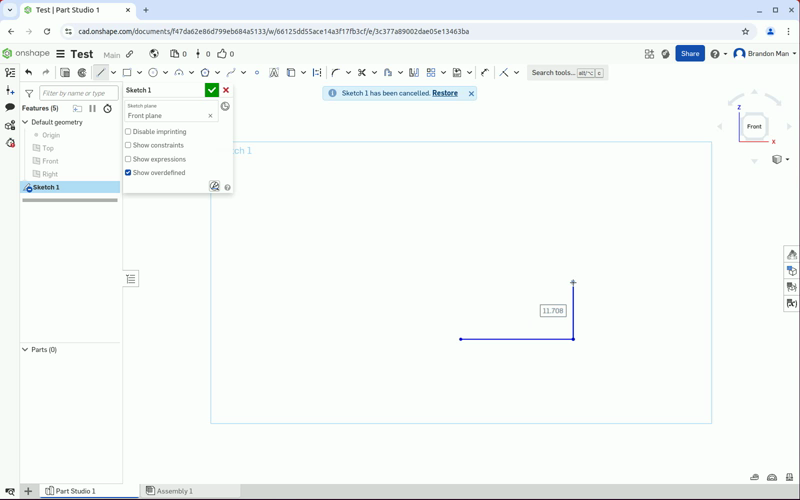
mouse_move(460, 282)
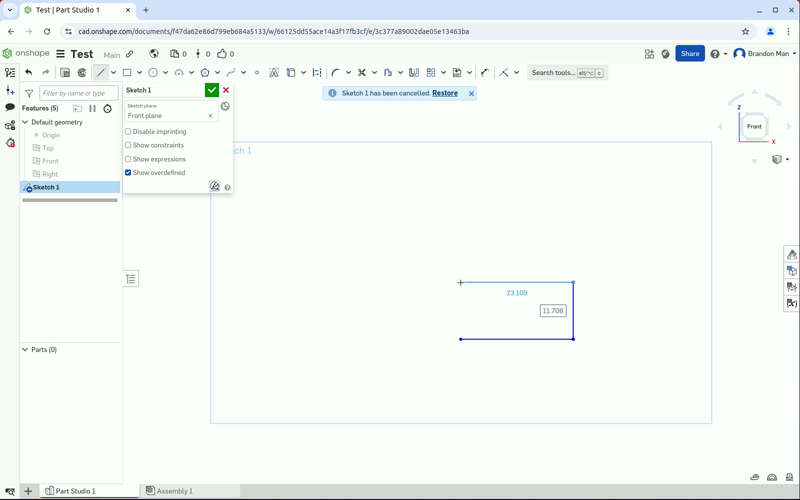
click(460, 282)
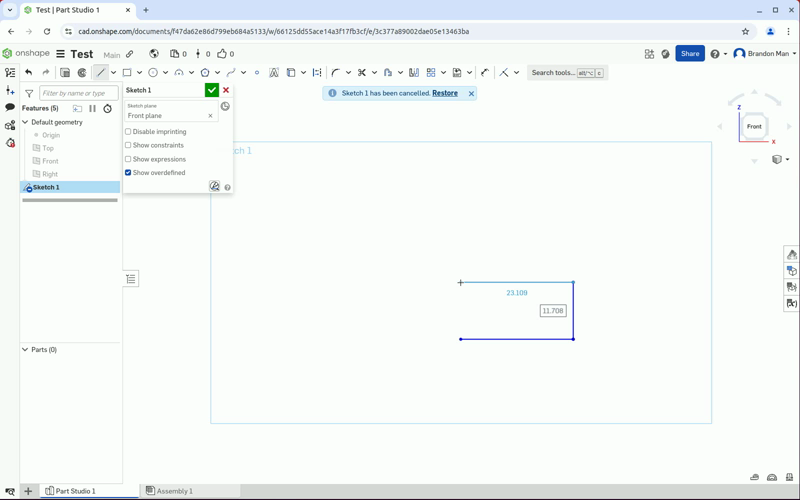
key_up(shift)
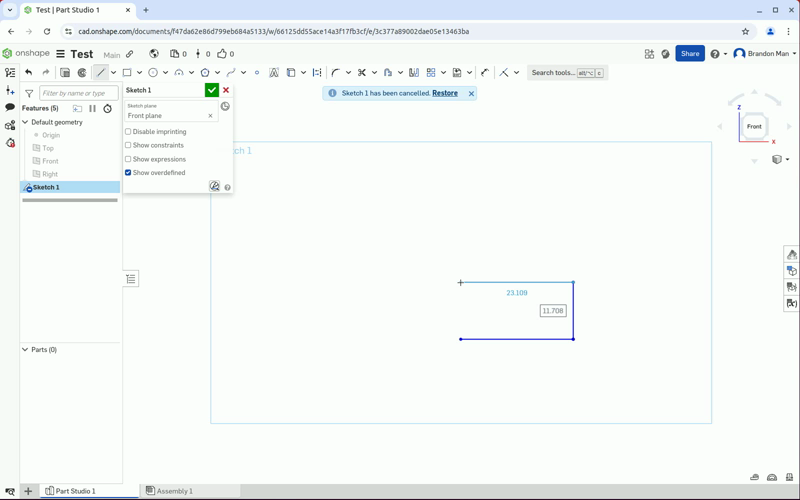
mouse_move(490, 282)
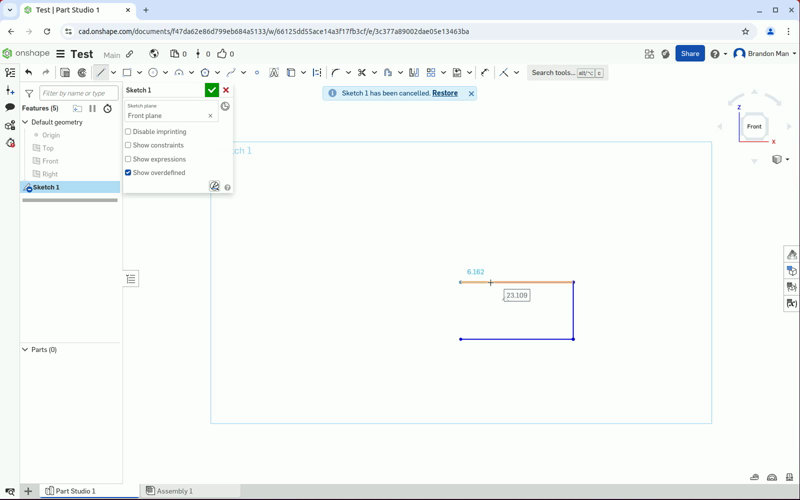
key_down(shift)
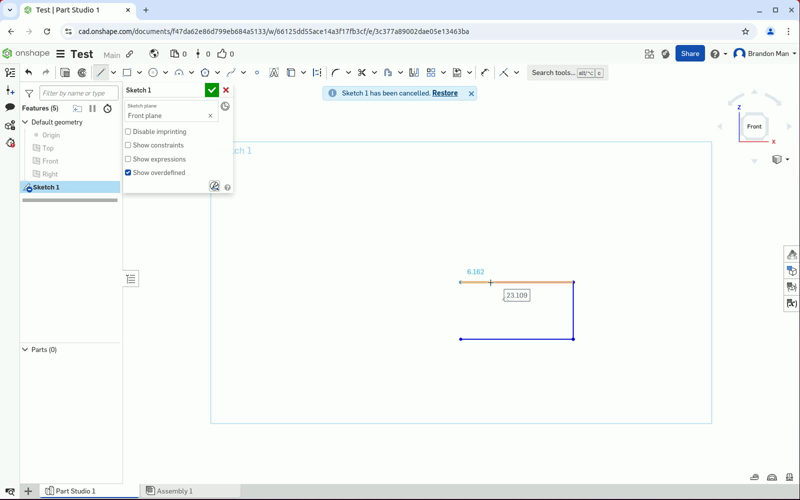
mouse_move(460, 339)
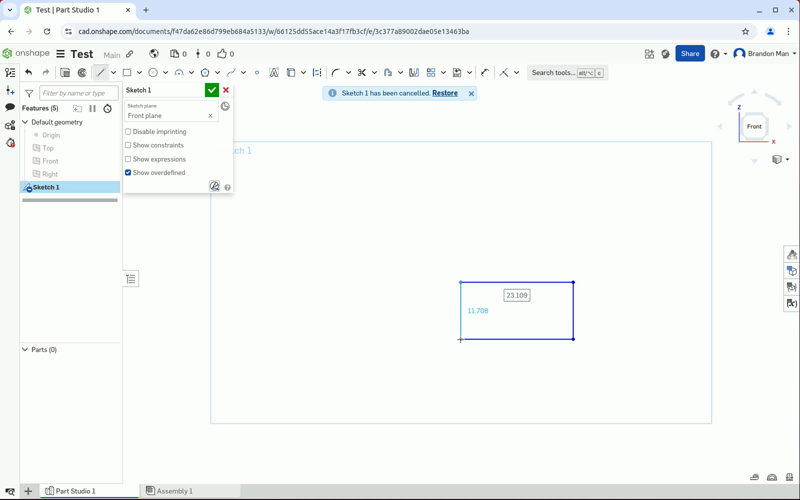
key_up(shift)
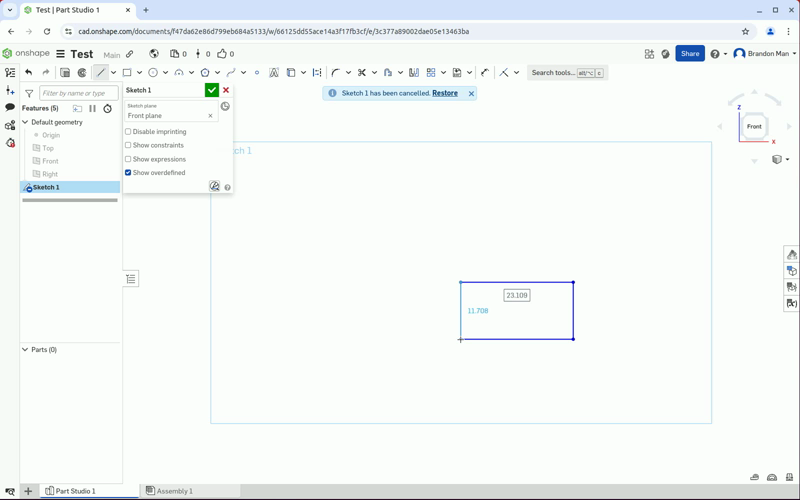
click(460, 339)
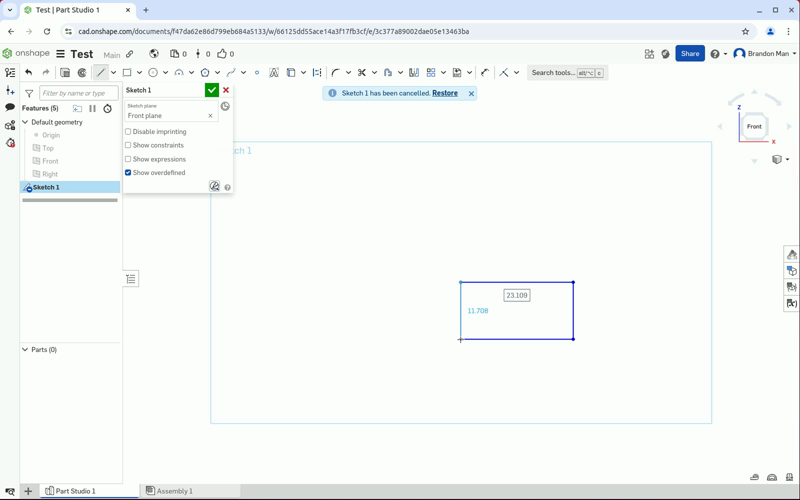
key(esc)
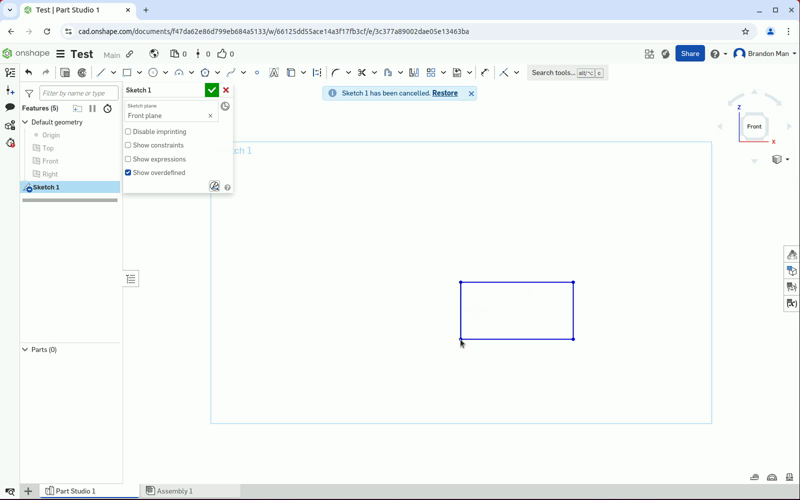
mouse_move(483, 291)
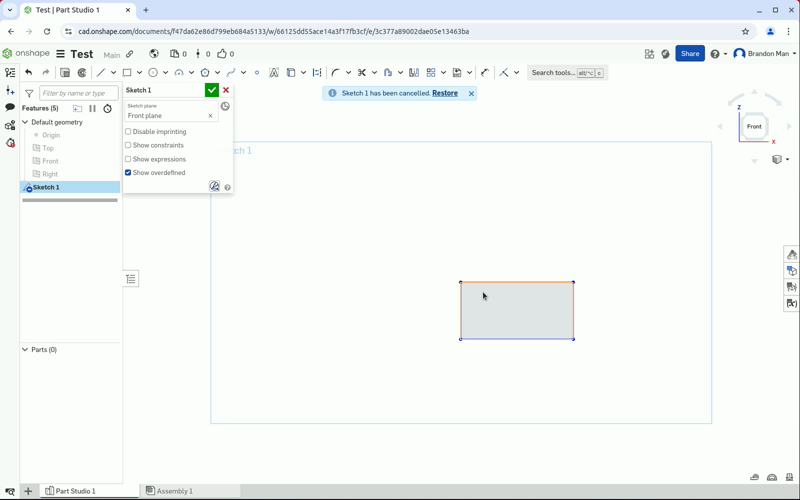
click(483, 291)
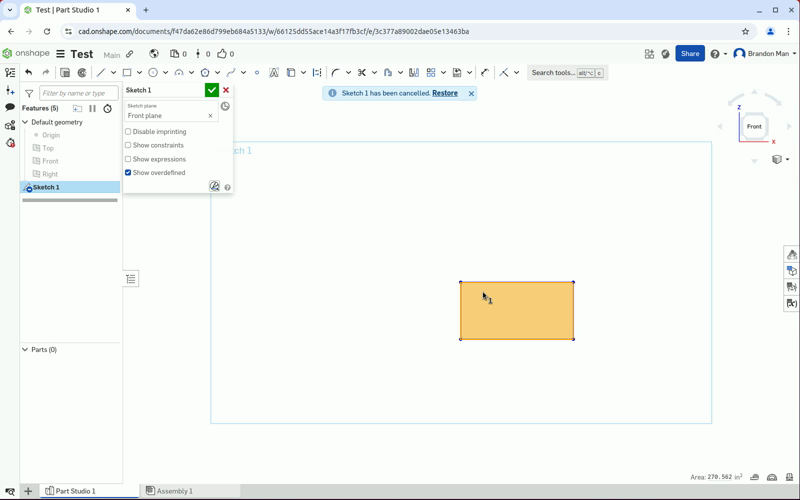
mouse_move(73, 352)
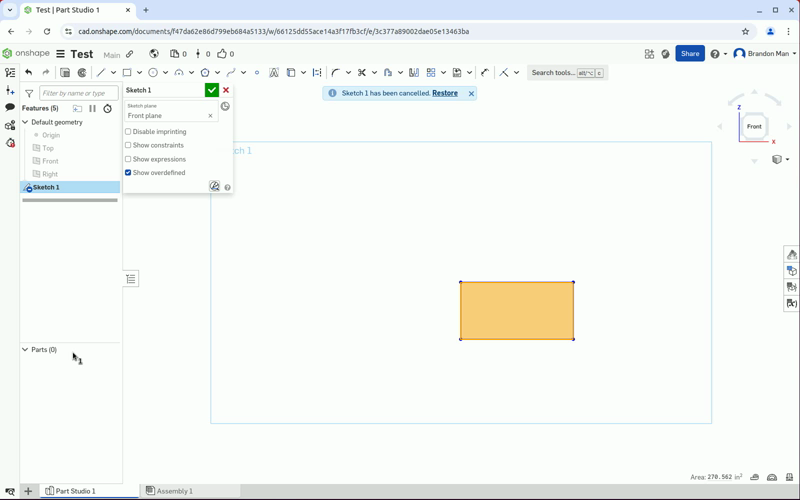
key(shift+y)
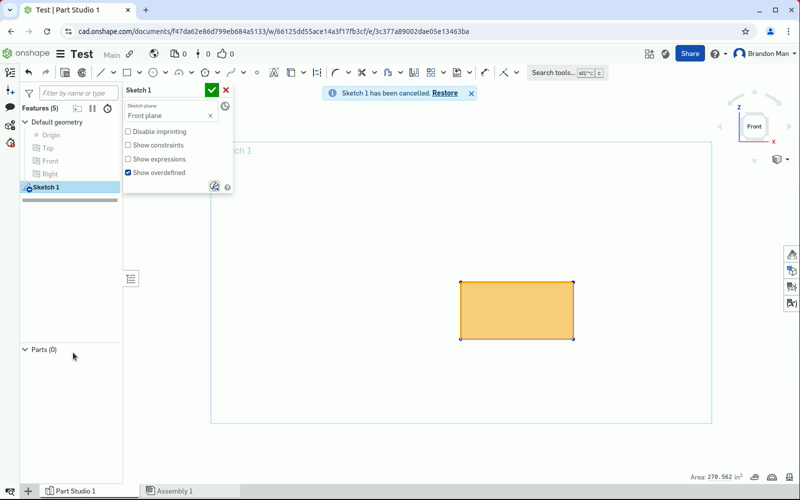
key(shift+e)
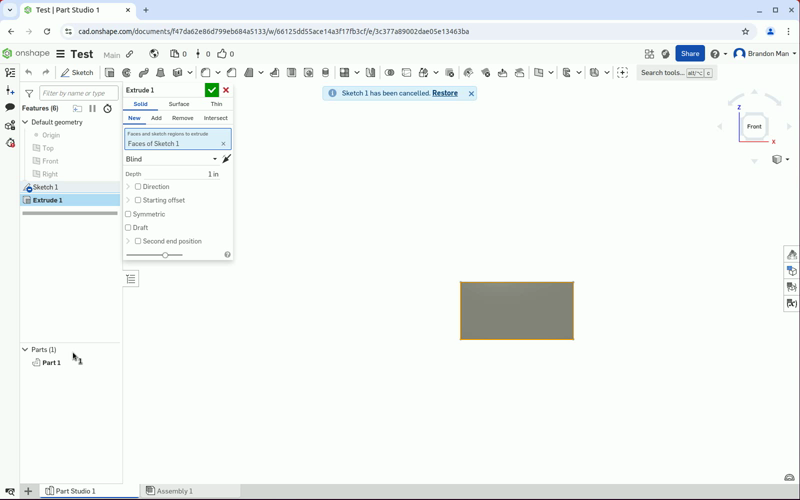
mouse_move(143, 106)
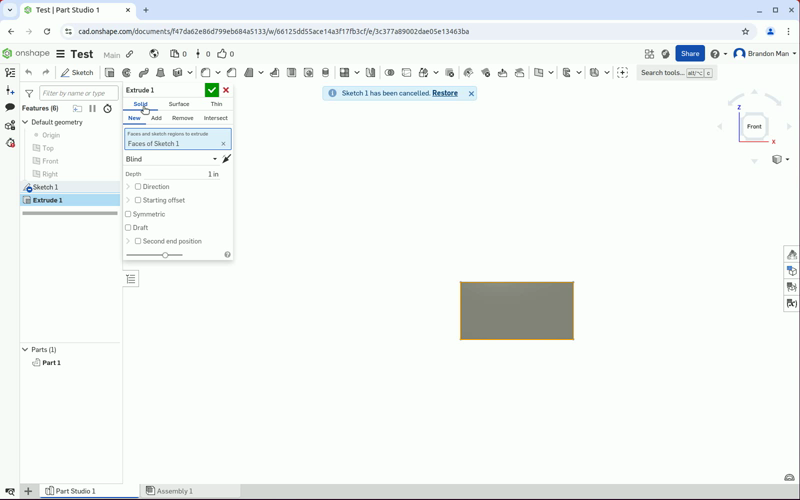
click(143, 106)
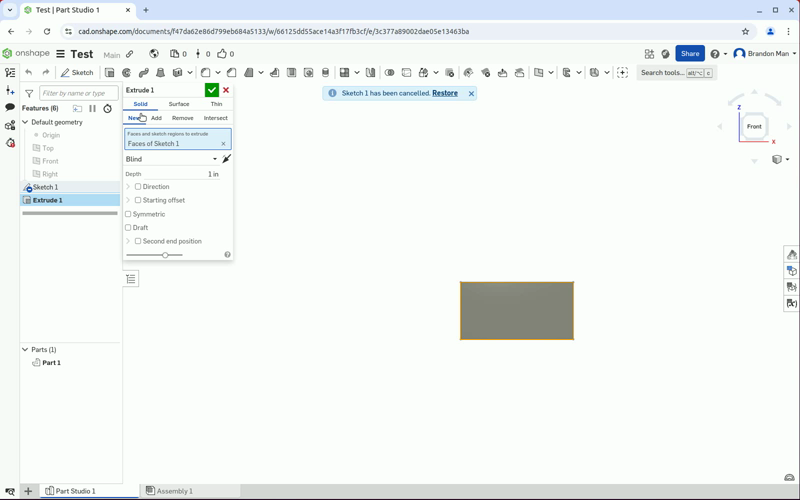
mouse_move(137, 120)
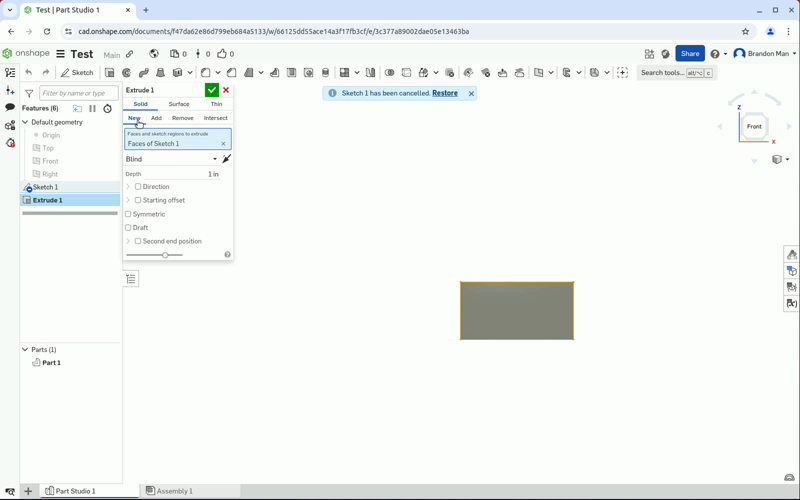
click(137, 120)
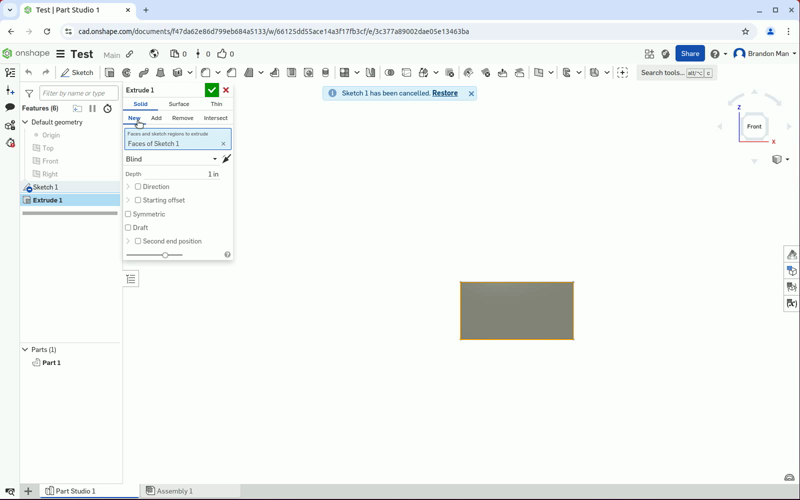
key(tab, 4)
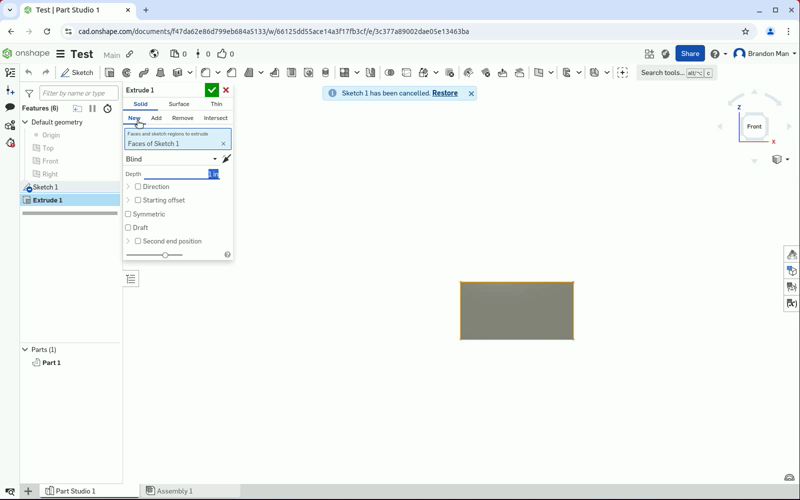
text(1.444)
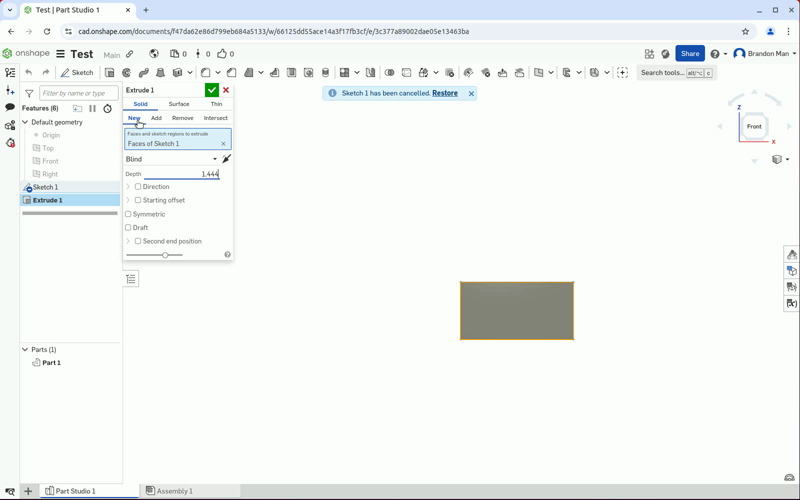
key(enter)
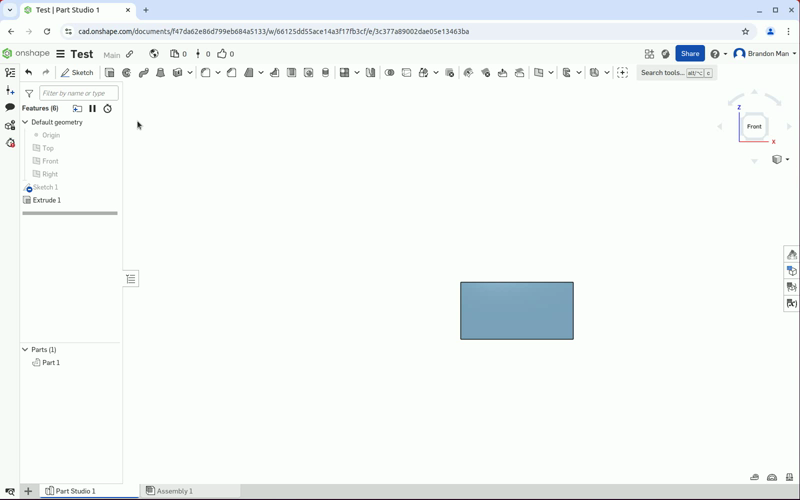
key(shift+h)
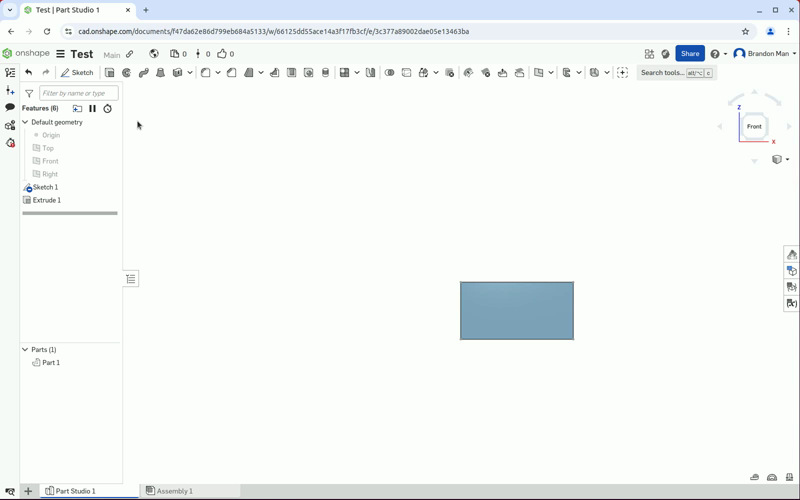
key(shift+h)
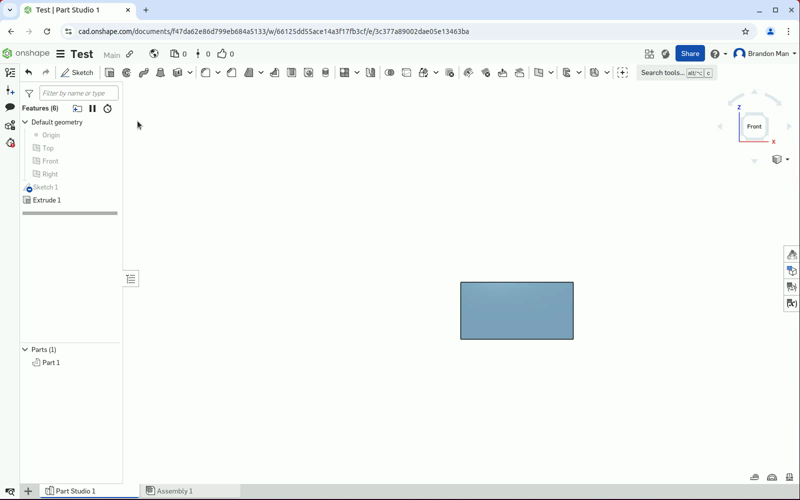
mouse_move(73, 189)
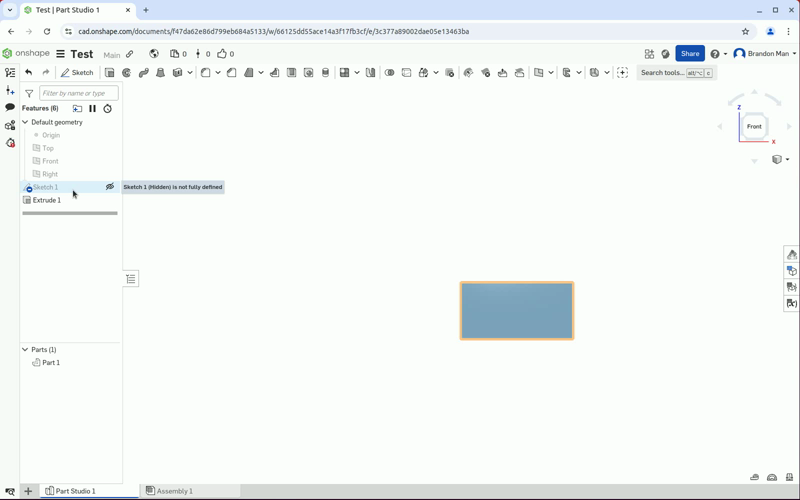
click(73, 189)
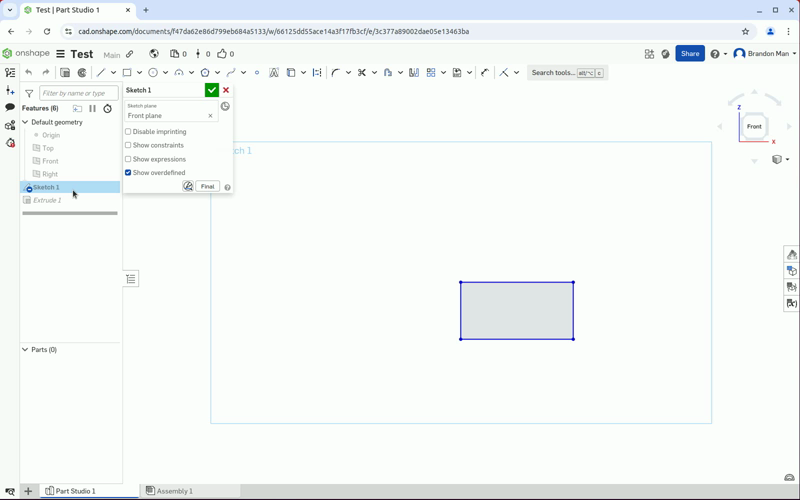
mouse_move(229, 92)
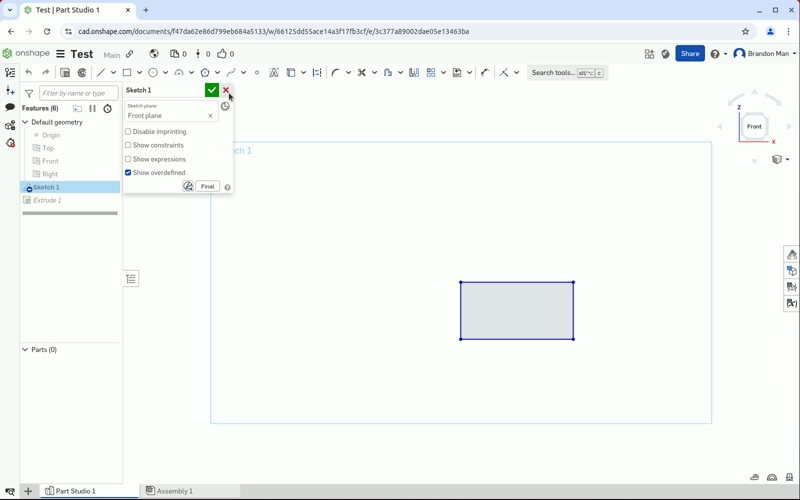
click(229, 92)
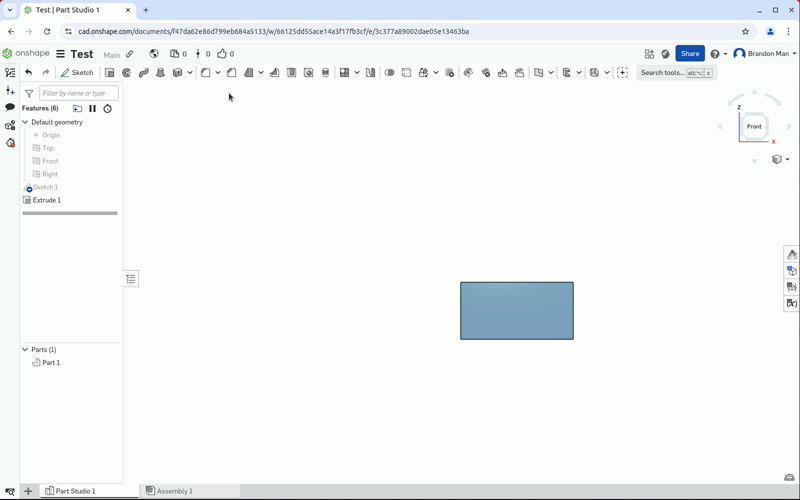
mouse_move(541, 75)
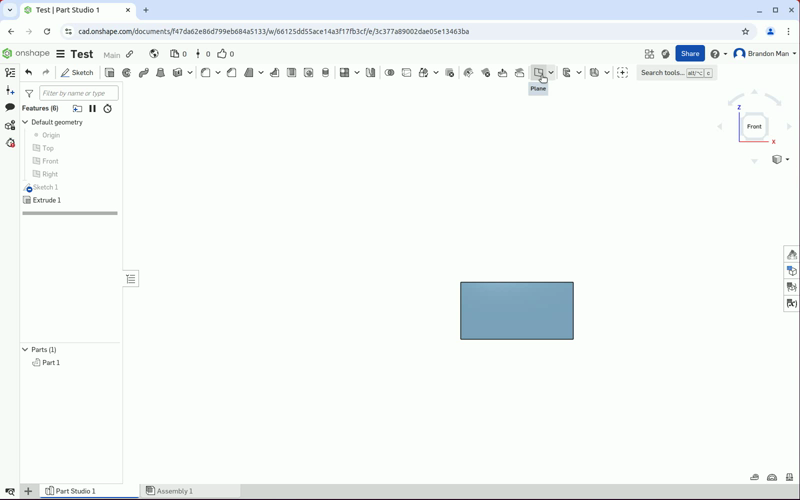
click(541, 75)
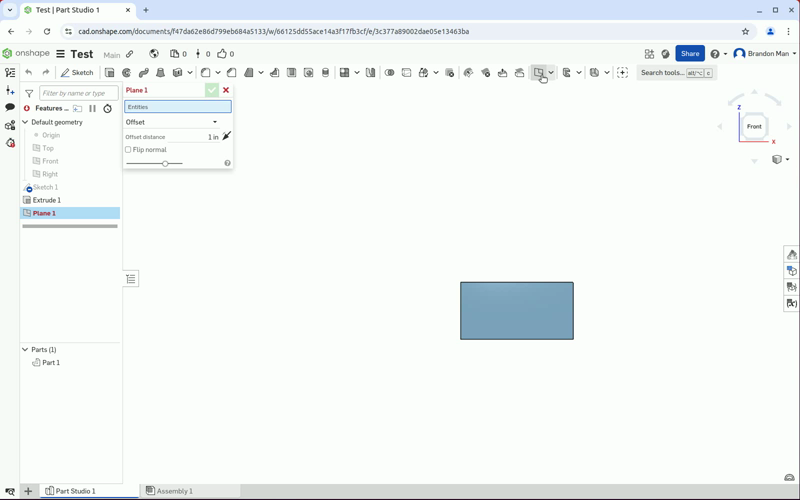
mouse_move(73, 163)
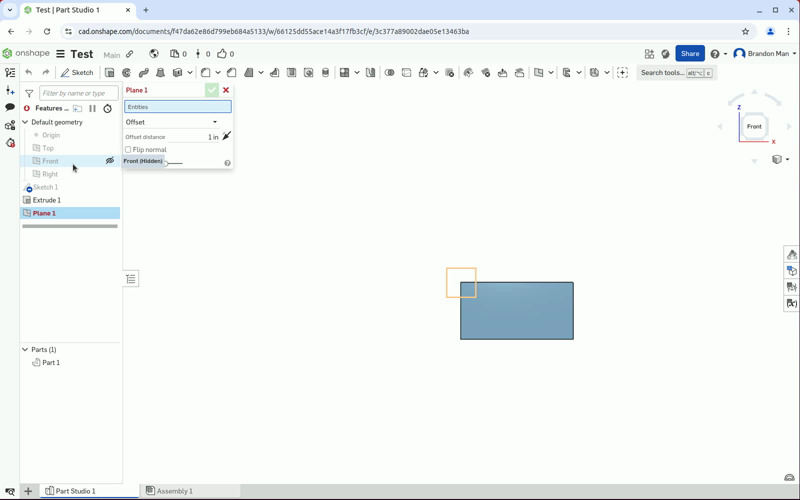
click(73, 163)
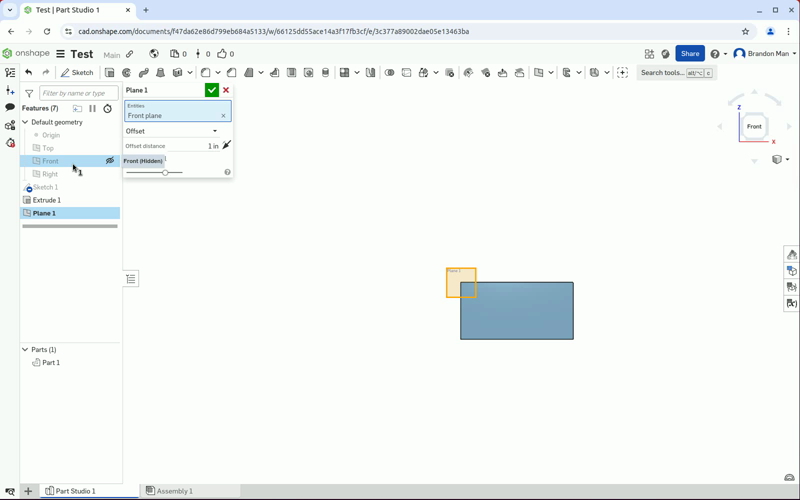
key(tab, 2)
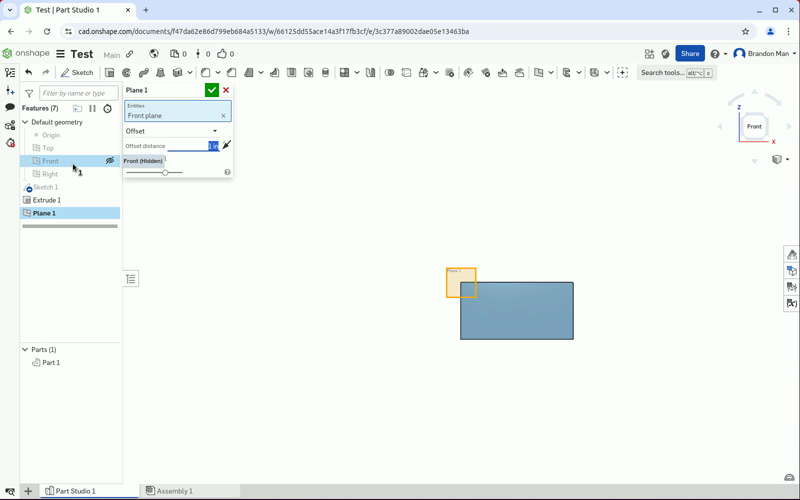
text(1.448)
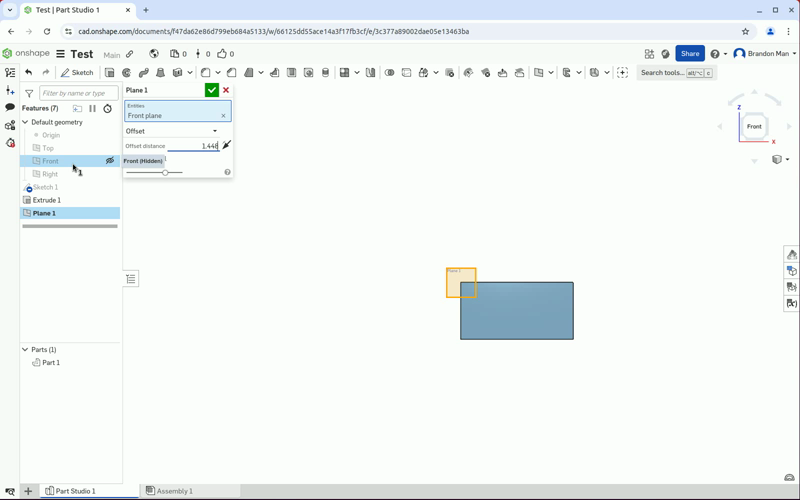
key(enter, 2)
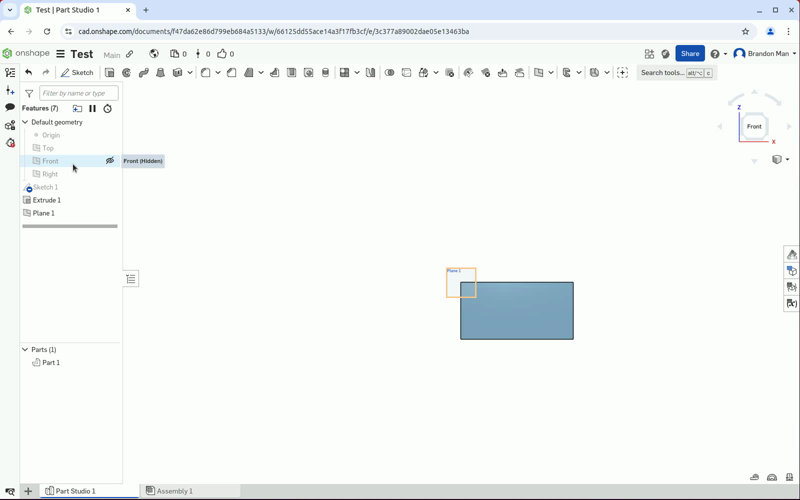
key(shift+s)
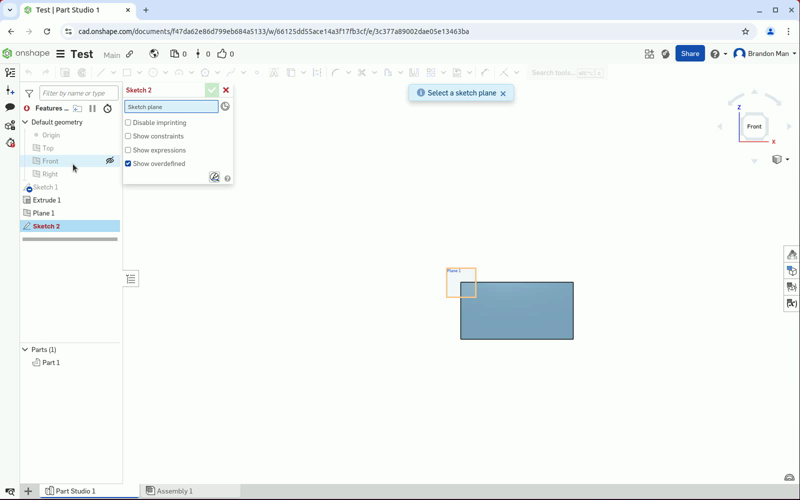
mouse_move(73, 215)
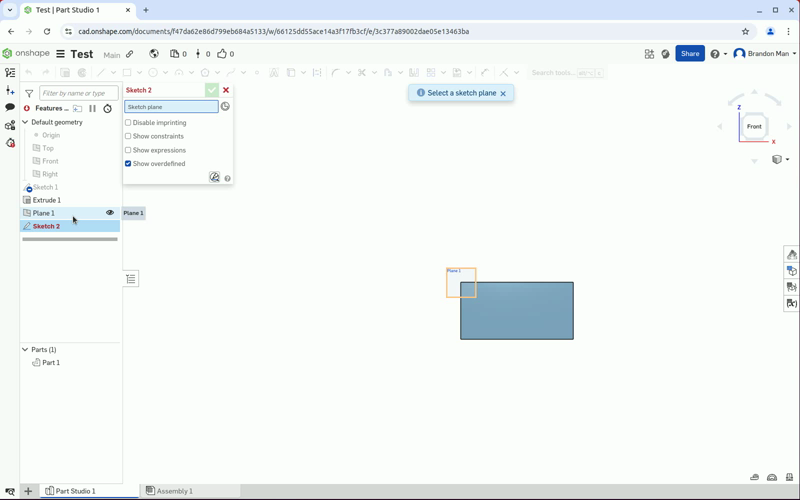
click(73, 215)
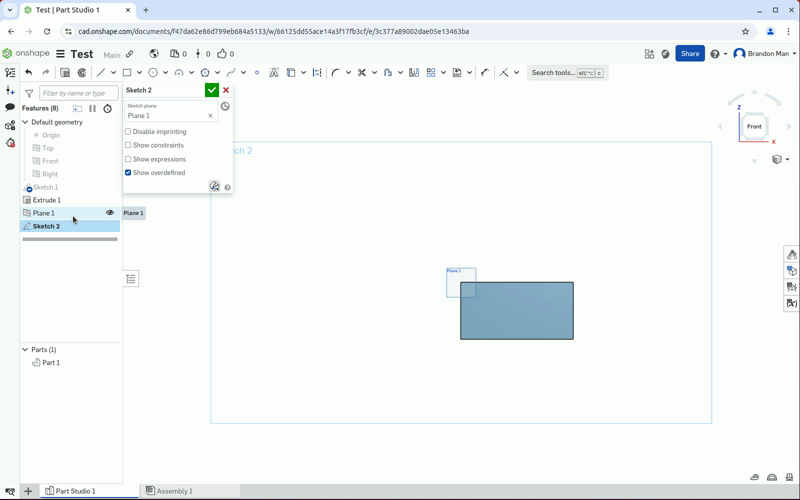
mouse_move(73, 352)
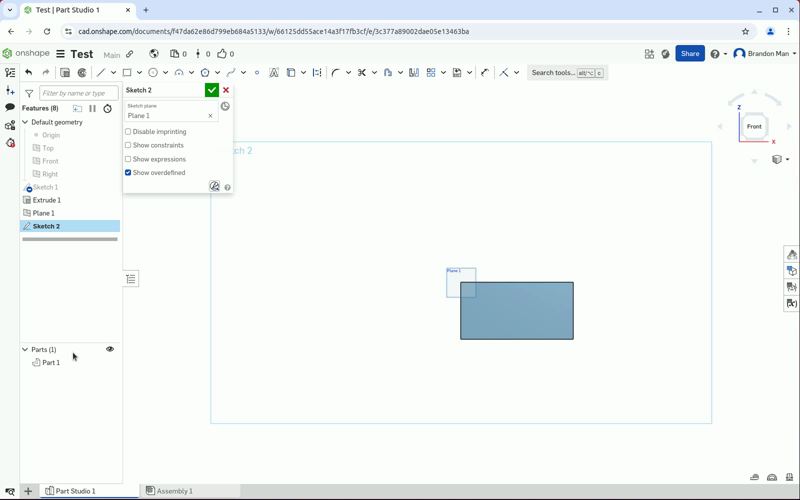
key(y)
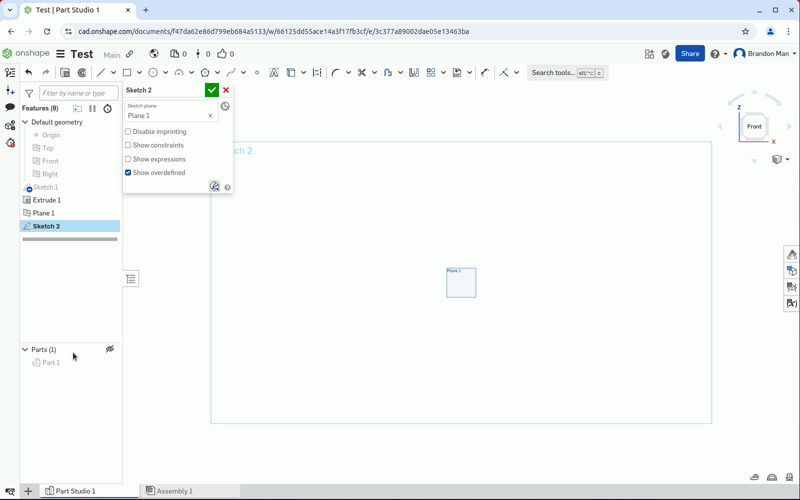
key(l)
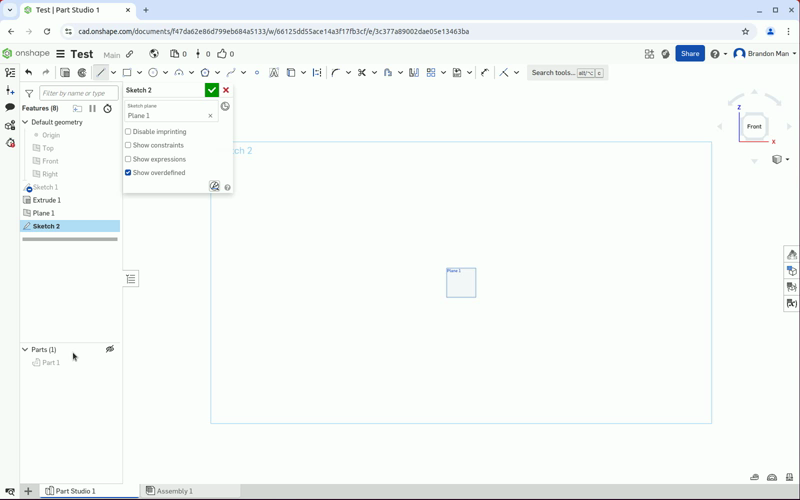
key_down(shift)
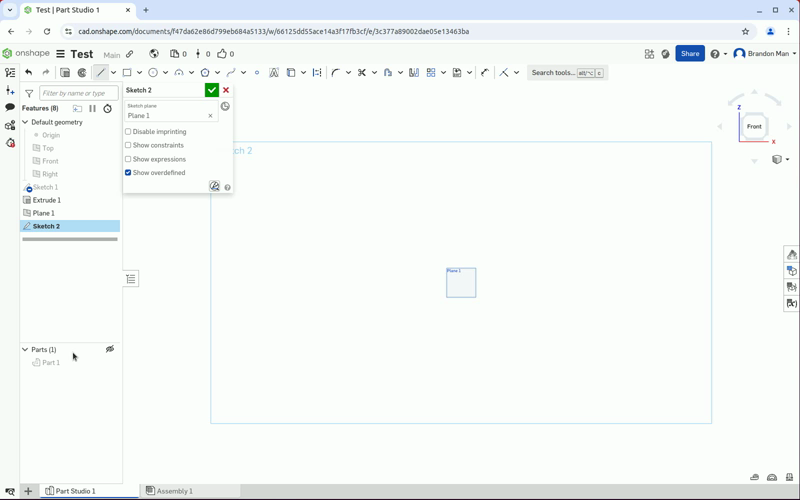
mouse_move(463, 334)
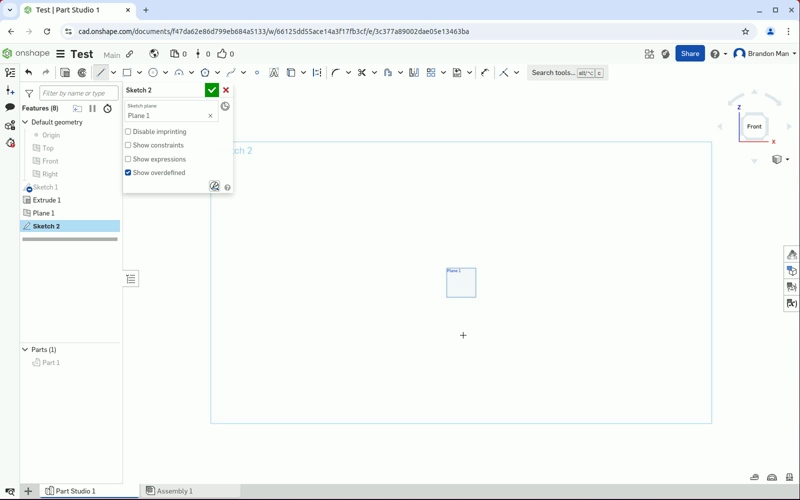
click(463, 334)
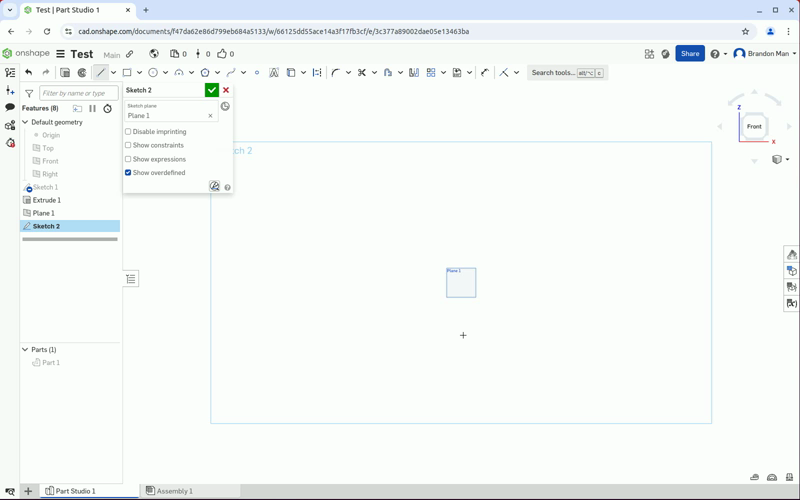
key_up(shift)
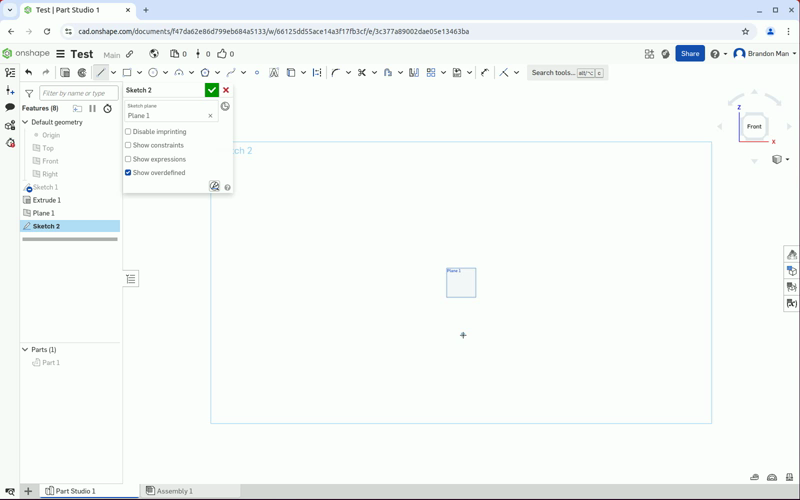
key_down(shift)
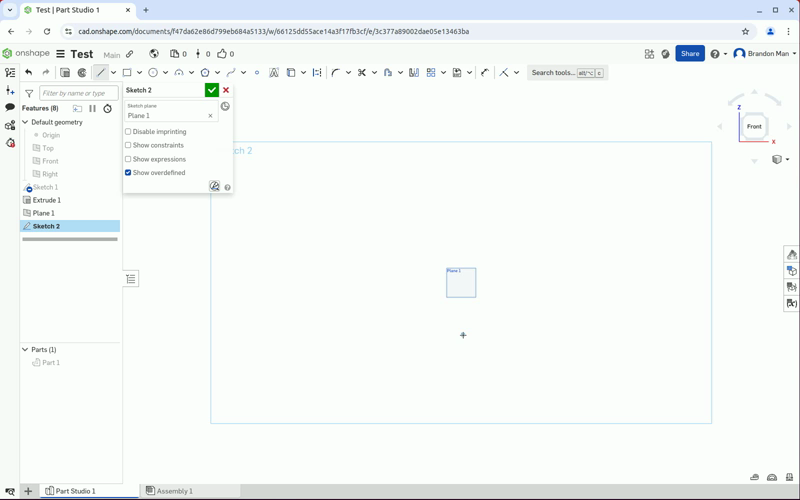
mouse_move(570, 334)
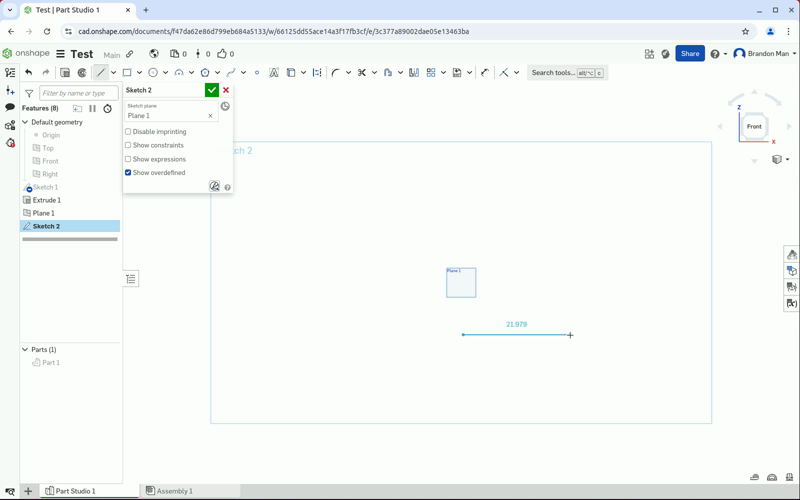
click(570, 334)
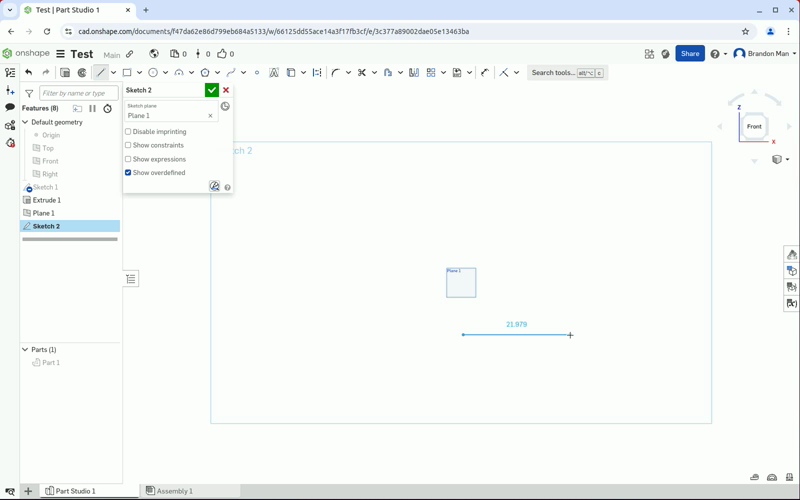
key_up(shift)
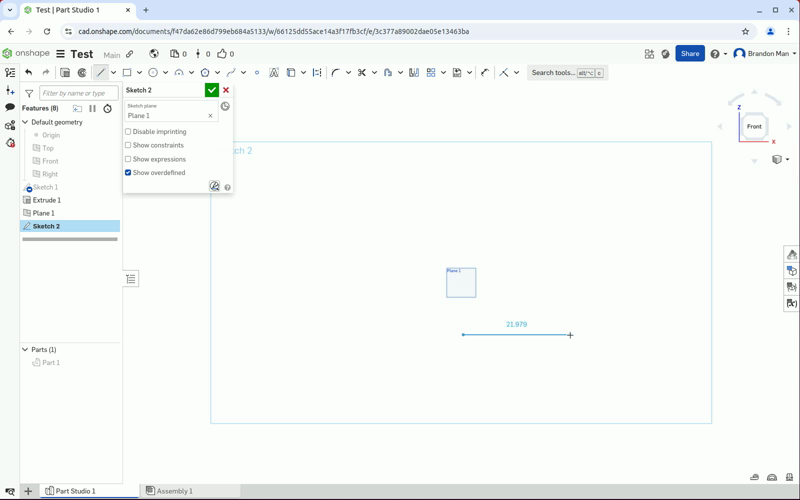
key_down(shift)
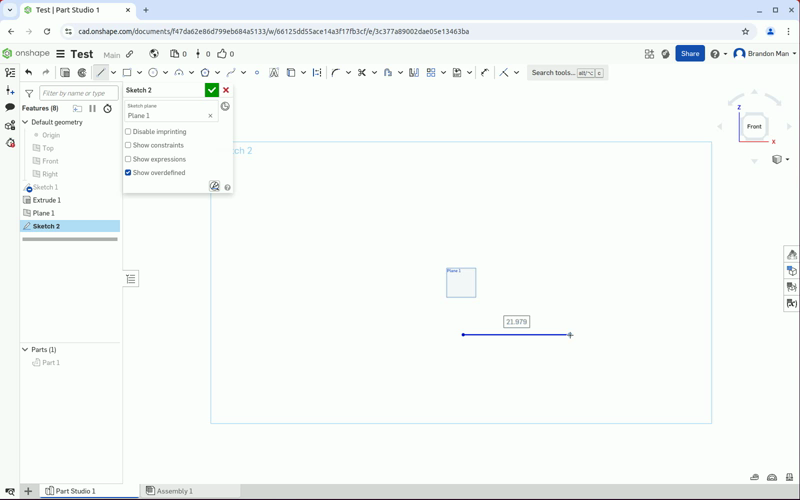
mouse_move(589, 334)
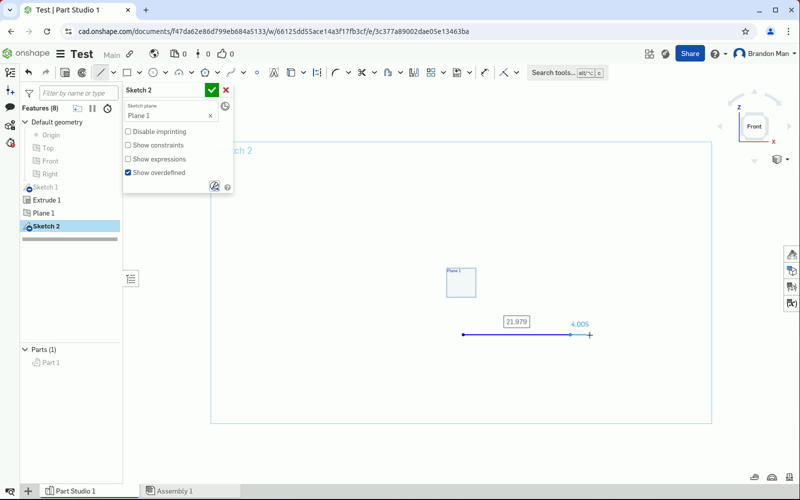
mouse_move(570, 286)
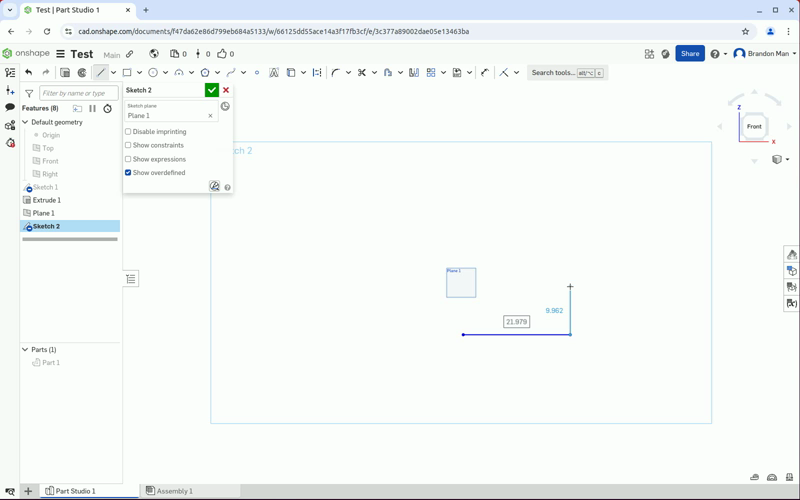
click(570, 286)
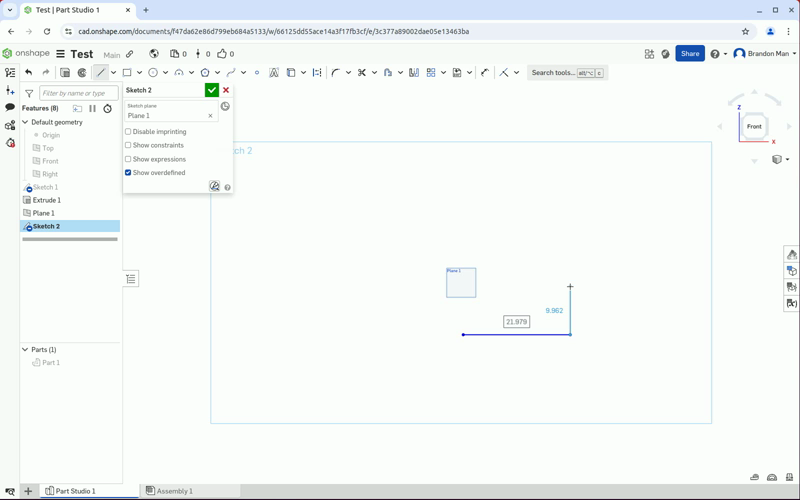
key_up(shift)
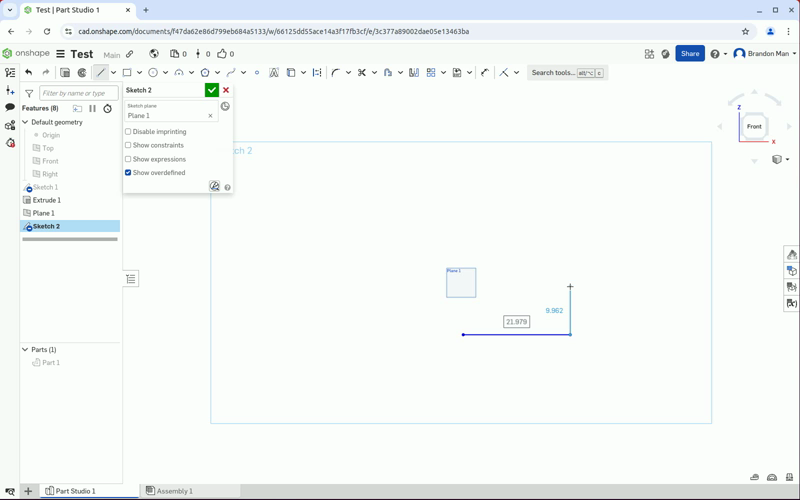
key_down(shift)
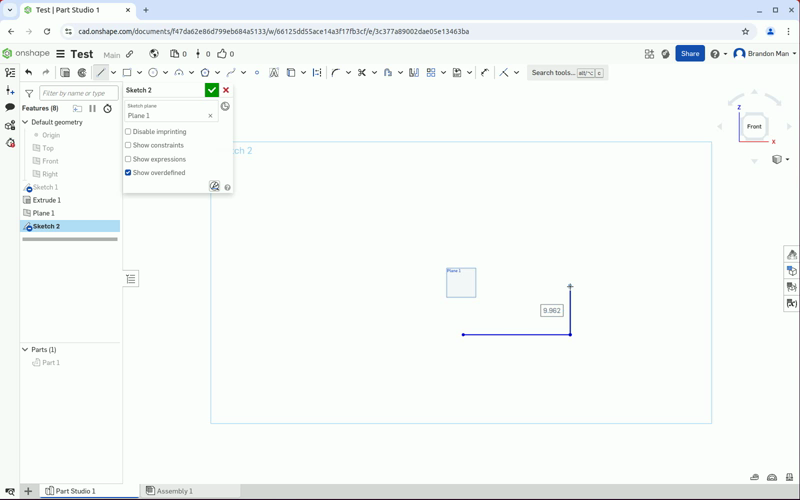
mouse_move(463, 286)
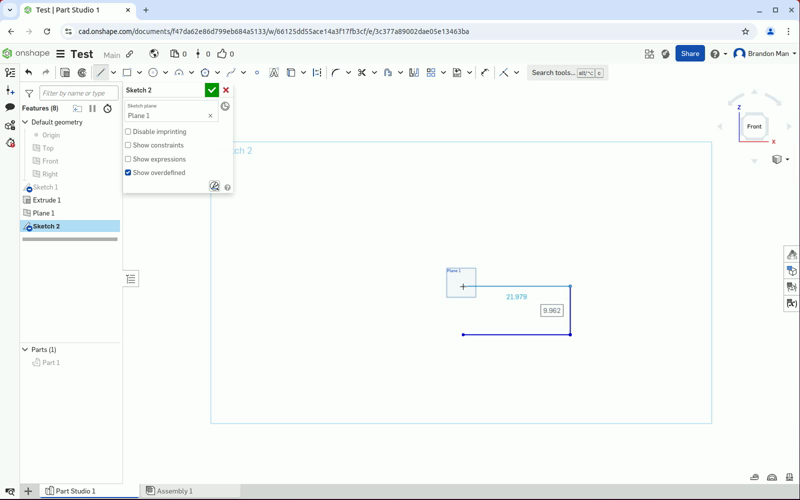
click(463, 286)
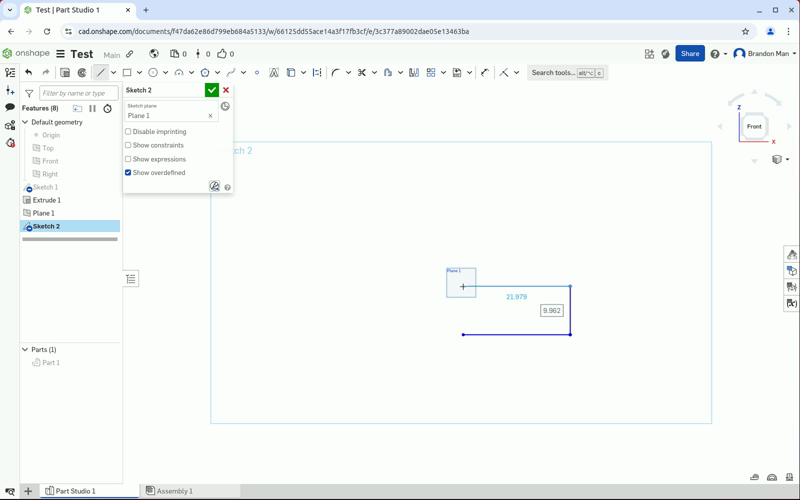
key_up(shift)
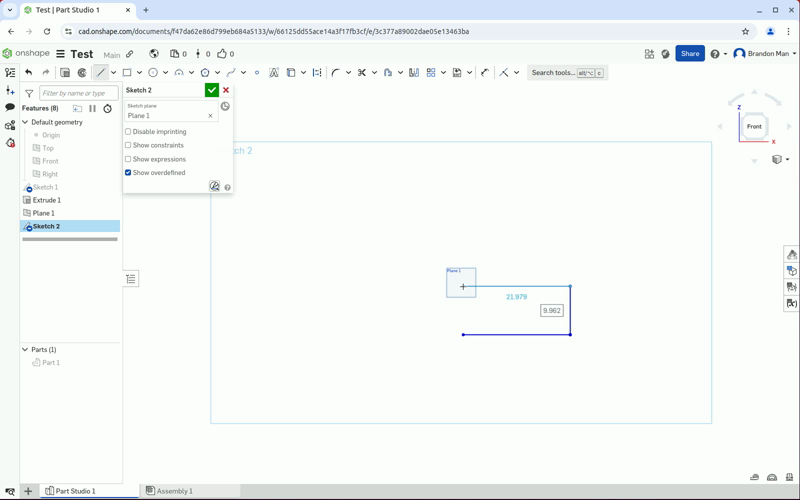
mouse_move(493, 286)
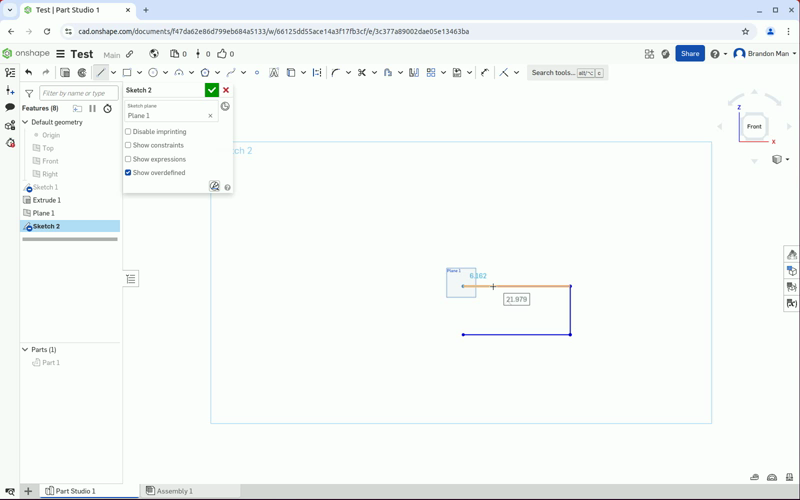
key_down(shift)
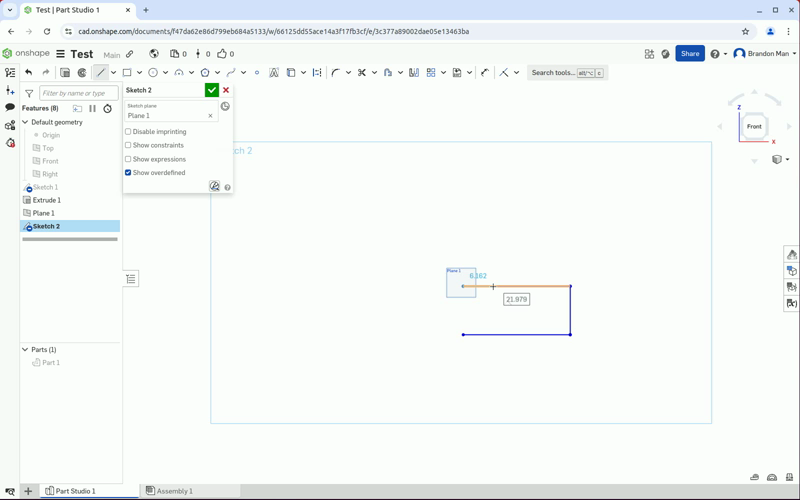
mouse_move(463, 334)
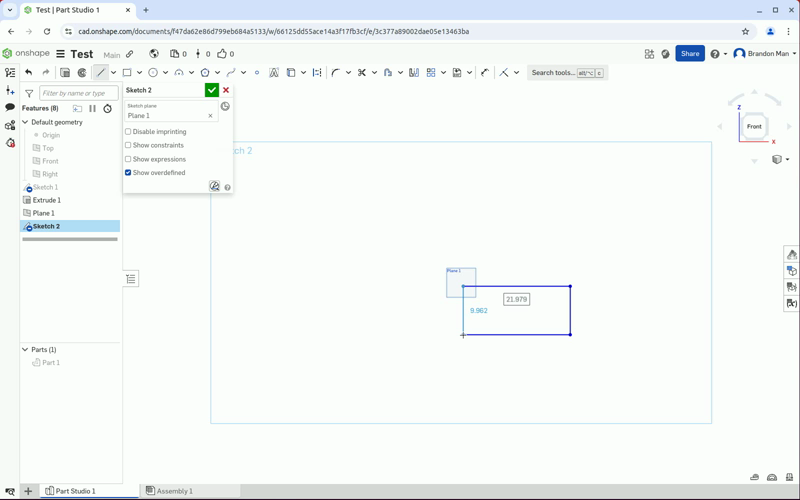
key_up(shift)
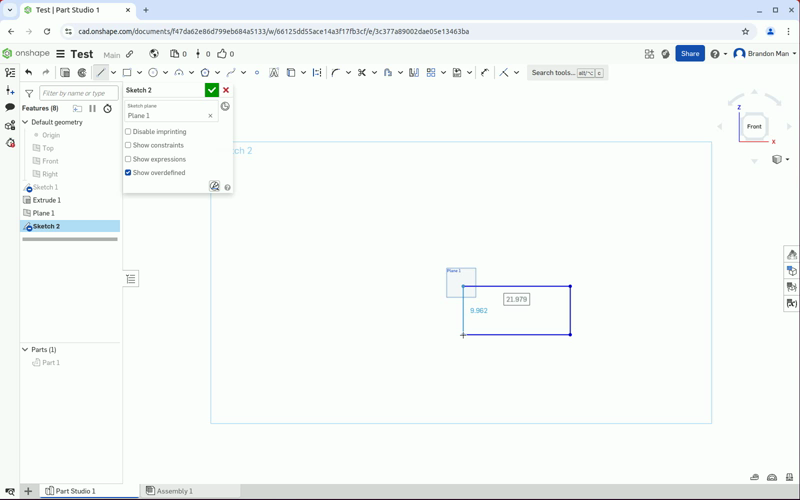
click(463, 334)
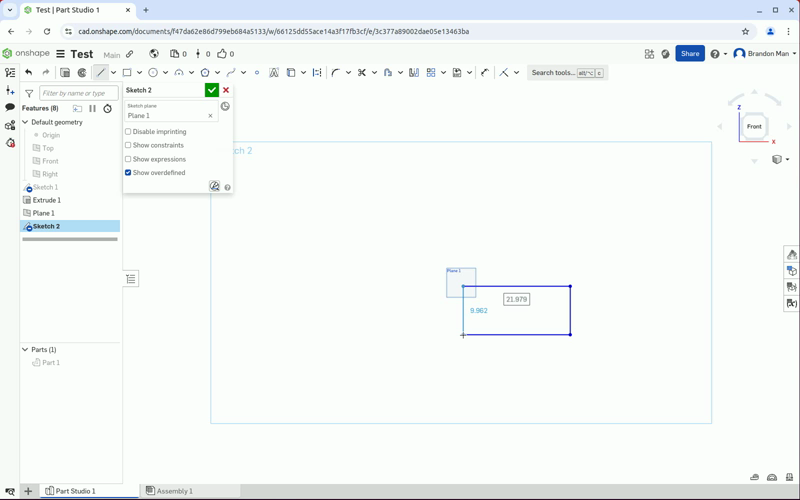
key(esc)
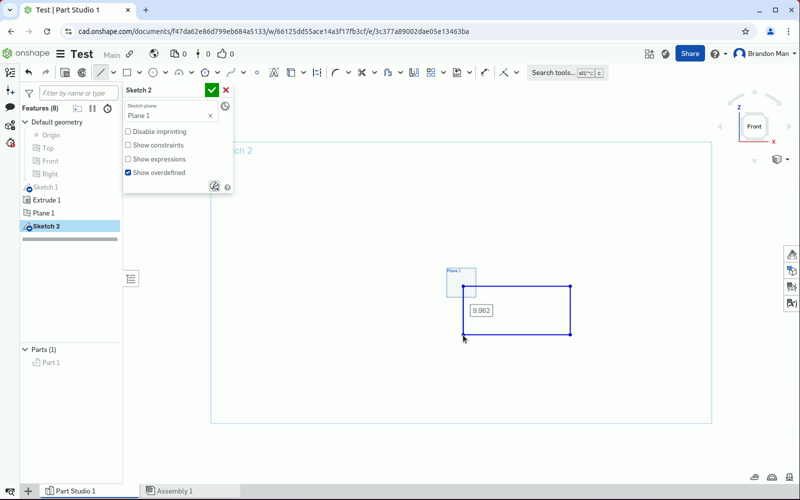
mouse_move(512, 327)
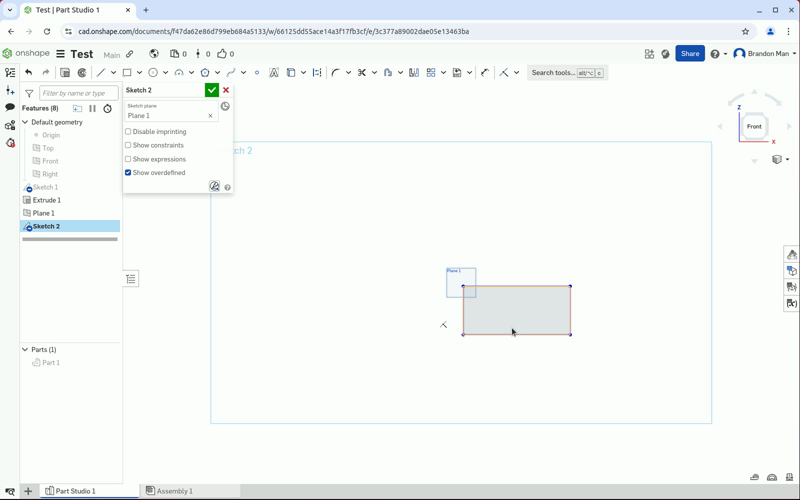
click(512, 327)
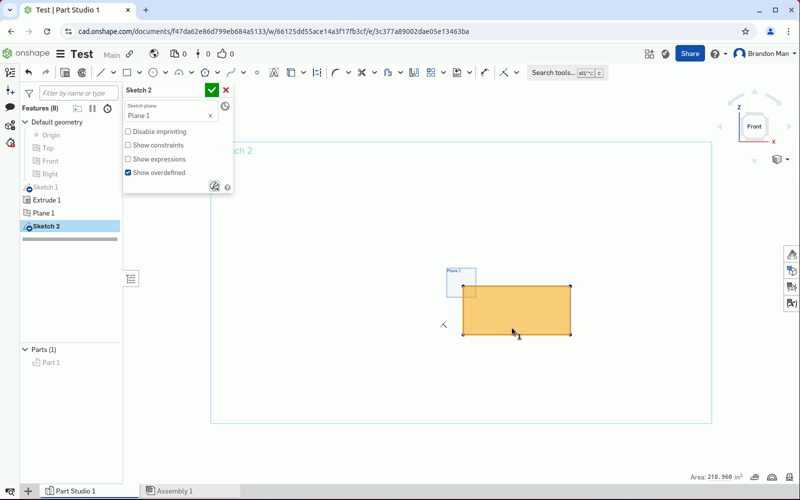
mouse_move(73, 352)
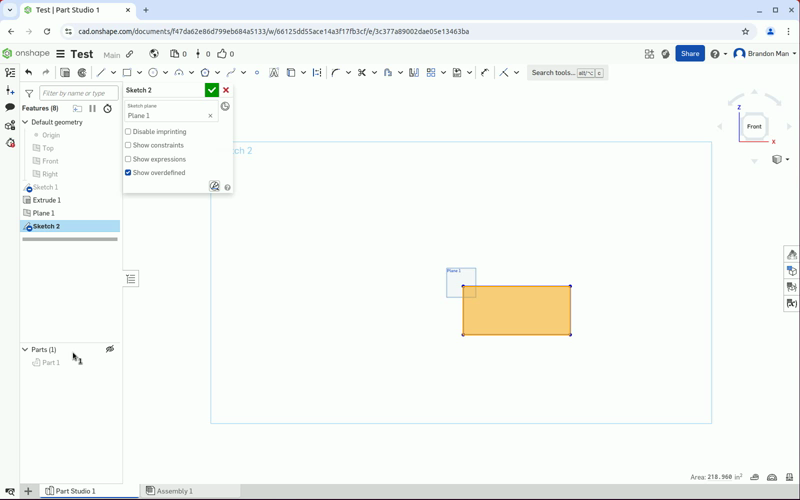
key(shift+y)
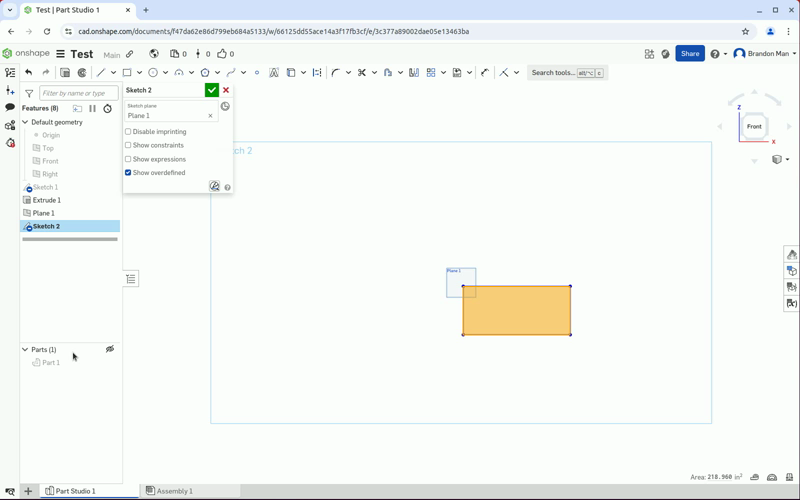
key(shift+e)
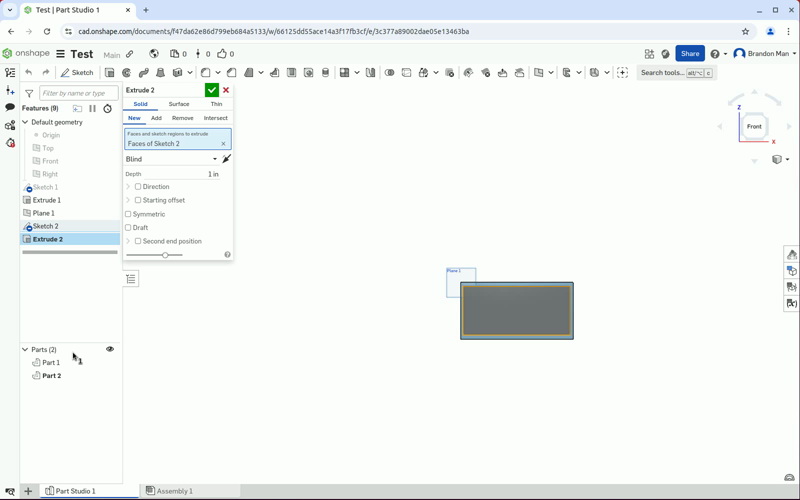
mouse_move(143, 106)
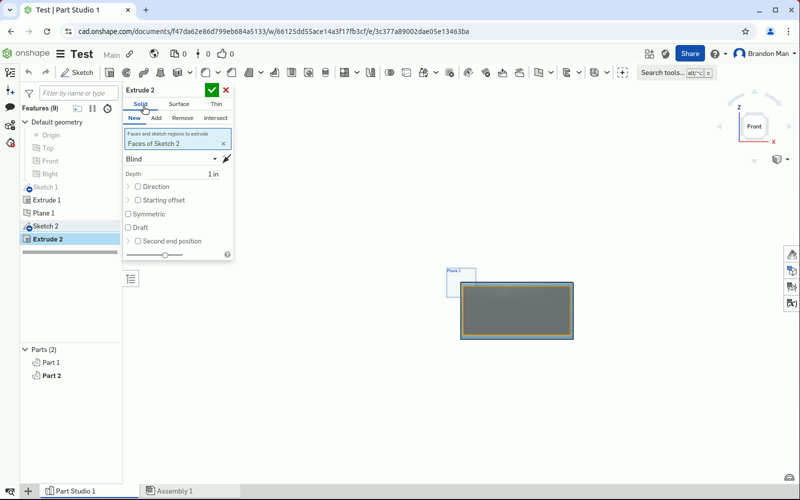
click(143, 106)
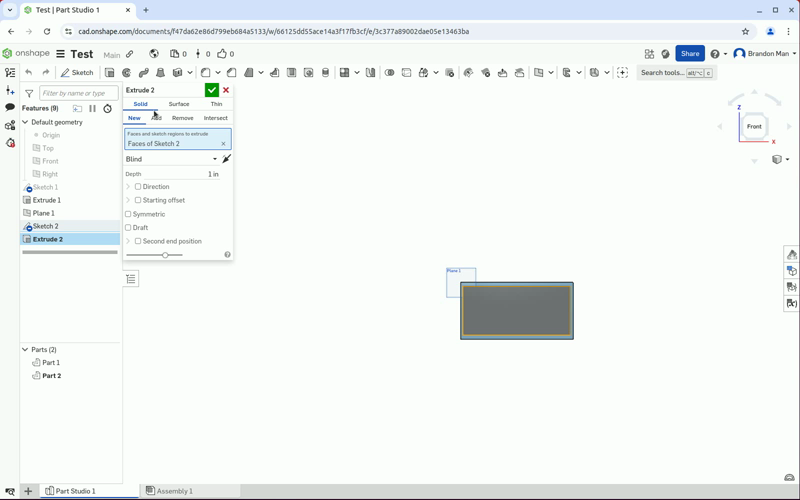
mouse_move(186, 120)
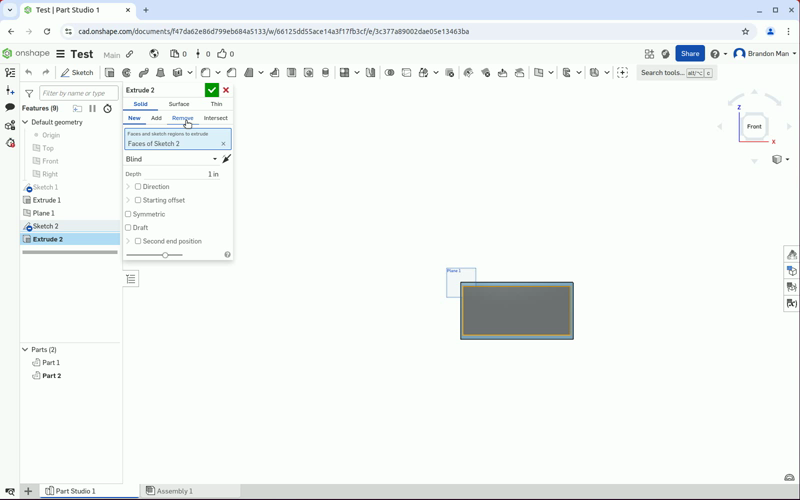
click(186, 120)
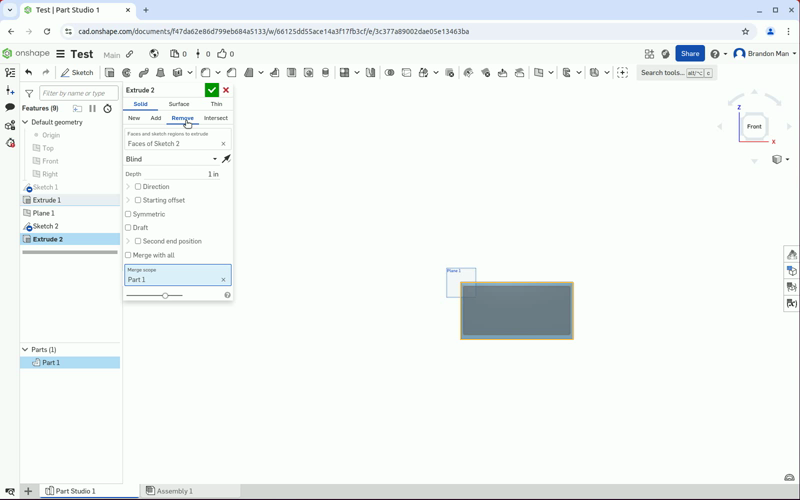
key(tab, 4)
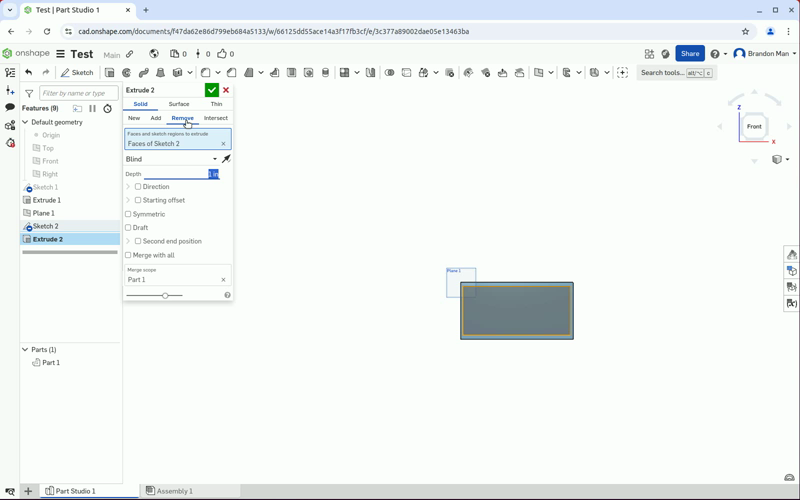
text(0.722)
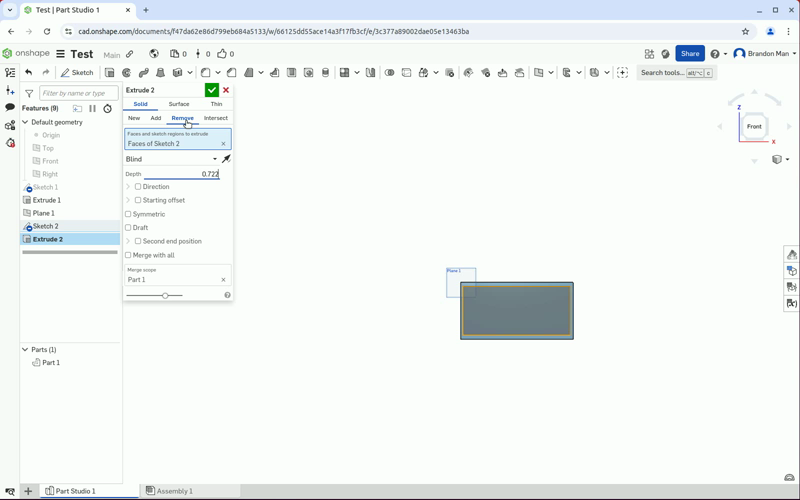
key(tab, 6)
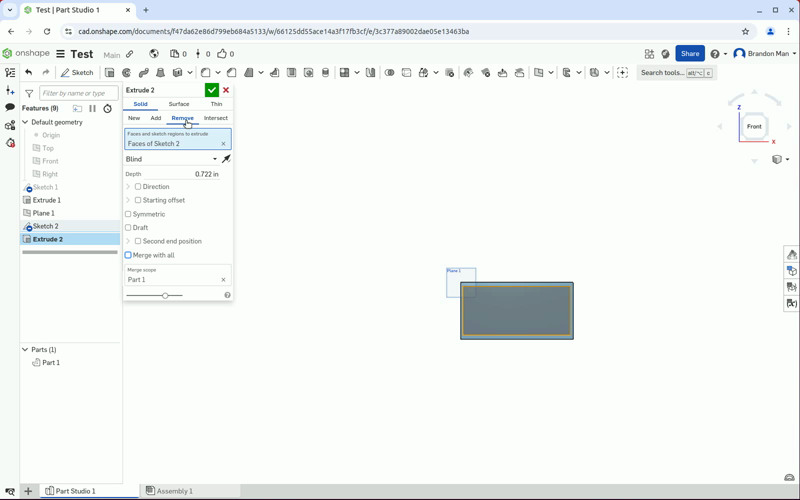
key(space)
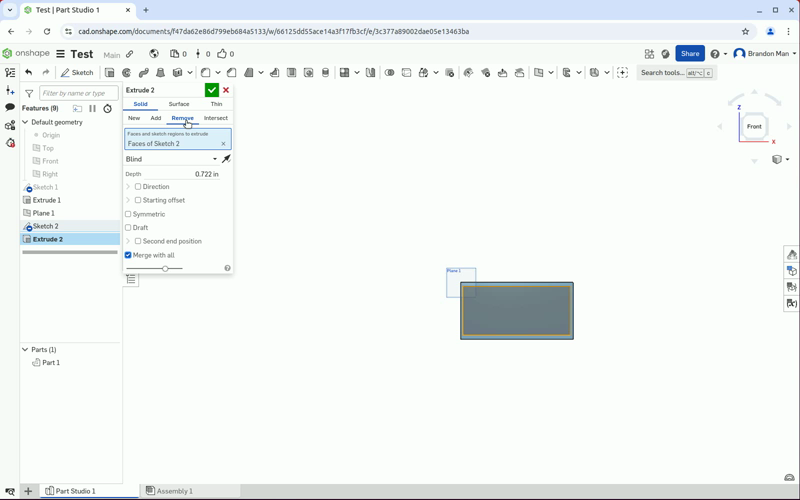
key(enter)
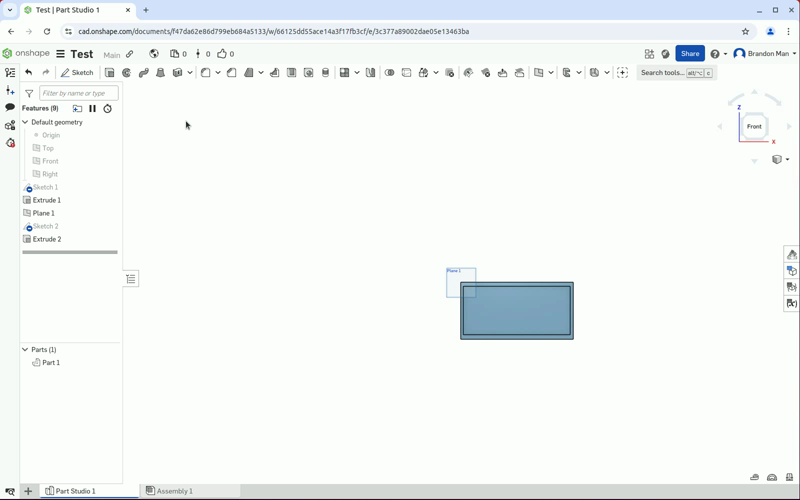
key(shift+h)
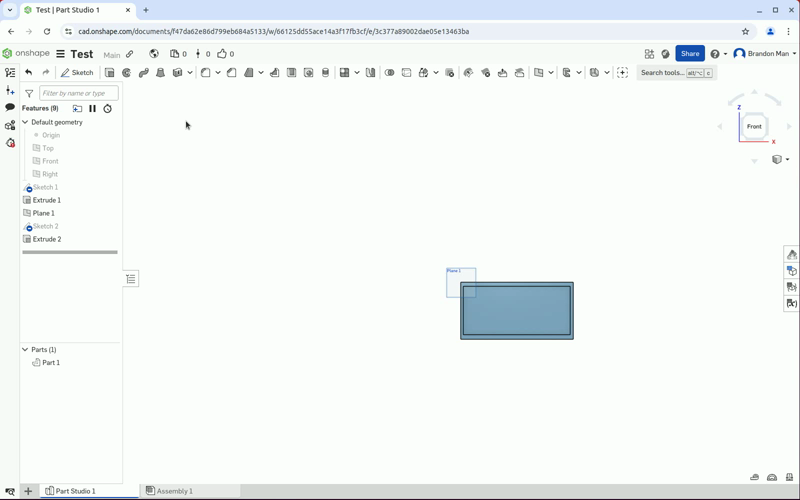
key(shift+h)
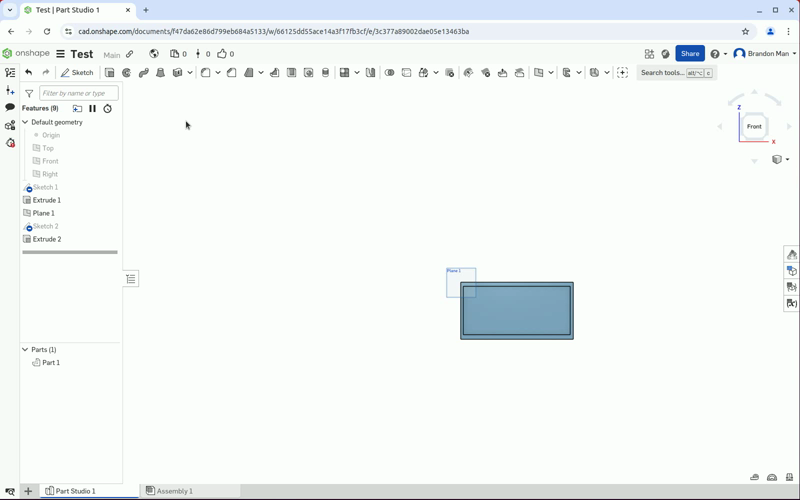
mouse_move(73, 189)
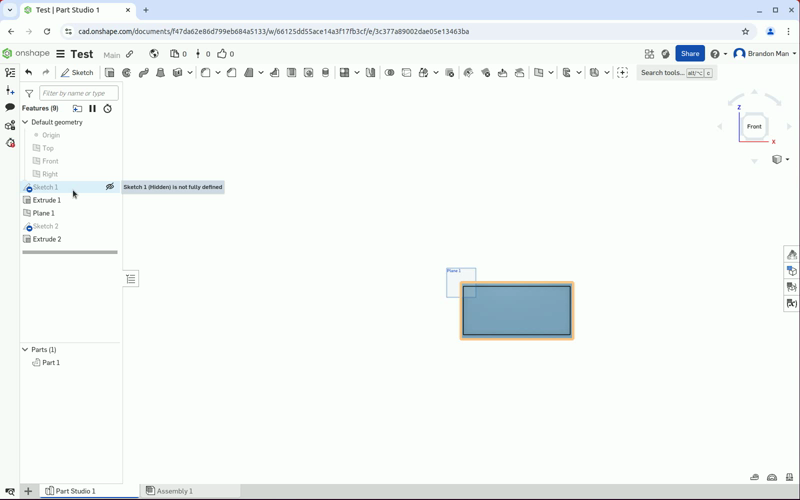
click(73, 189)
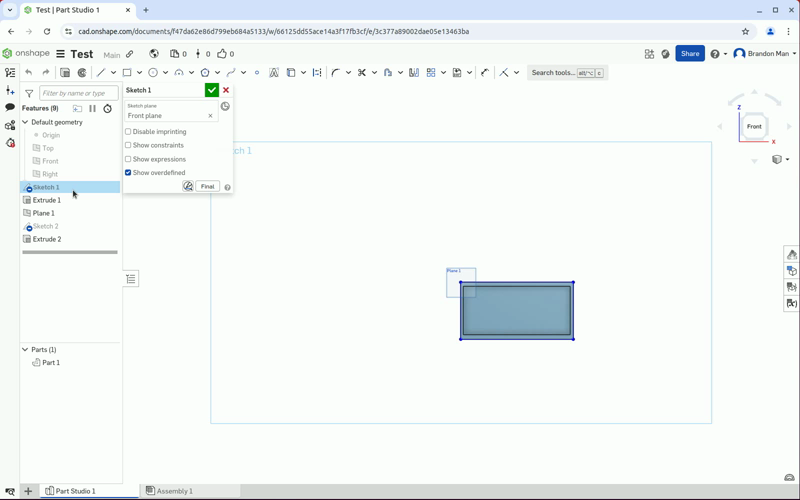
mouse_move(229, 92)
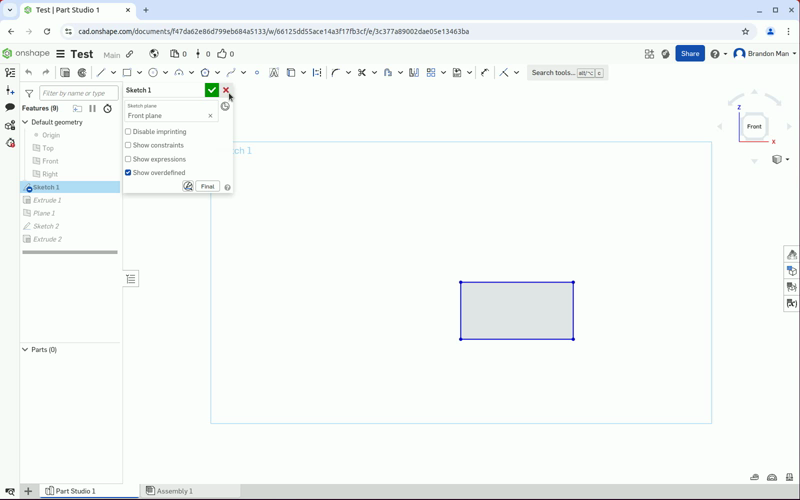
click(229, 92)
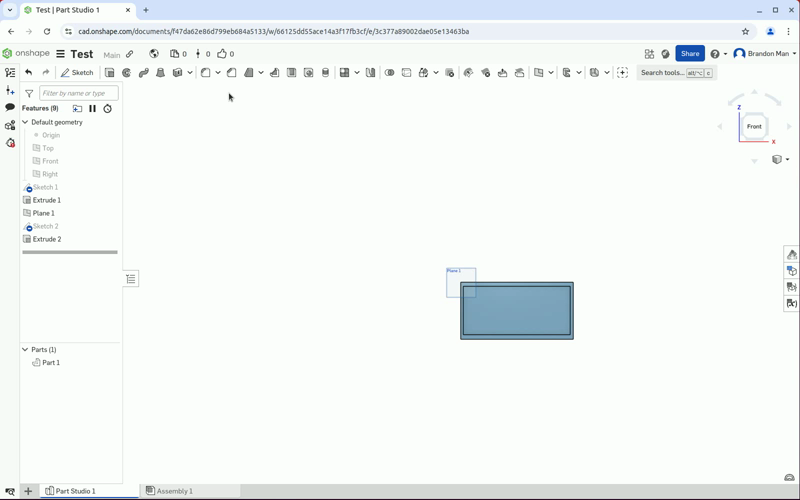
mouse_move(541, 75)
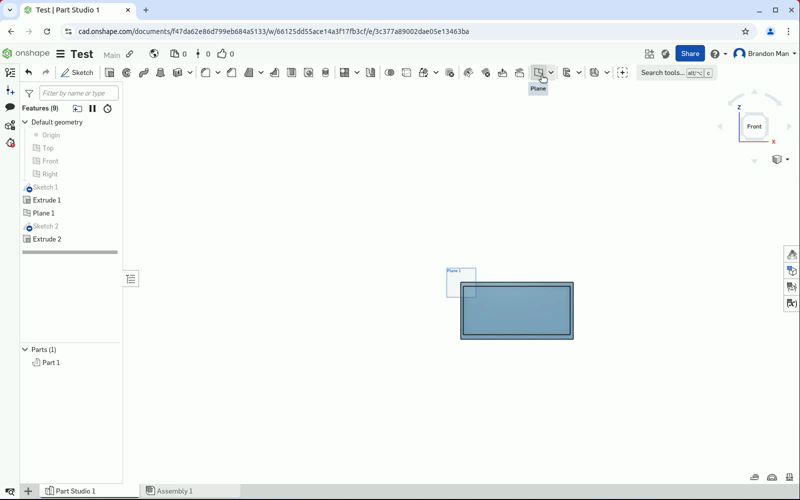
click(541, 75)
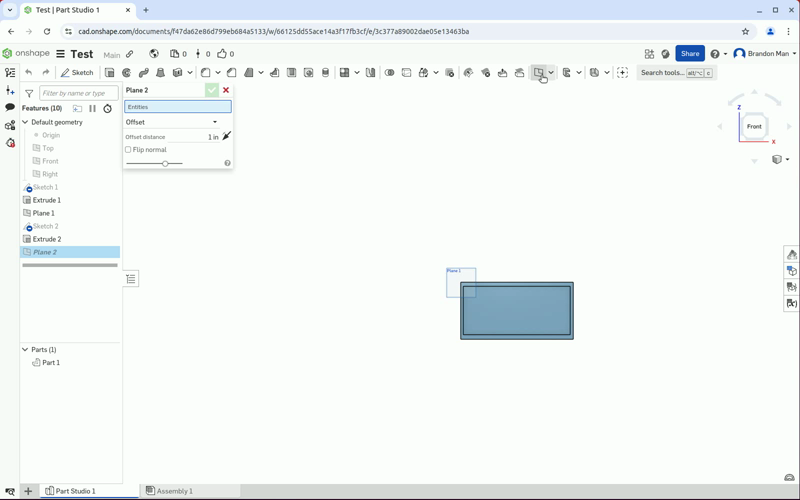
mouse_move(73, 163)
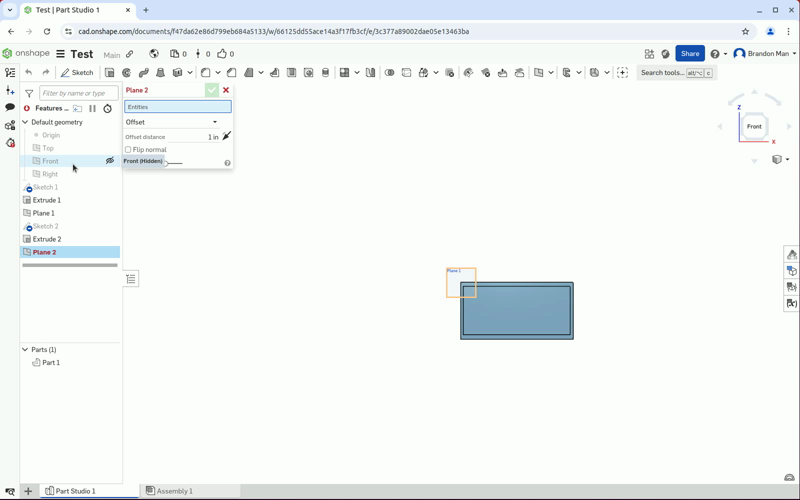
click(73, 163)
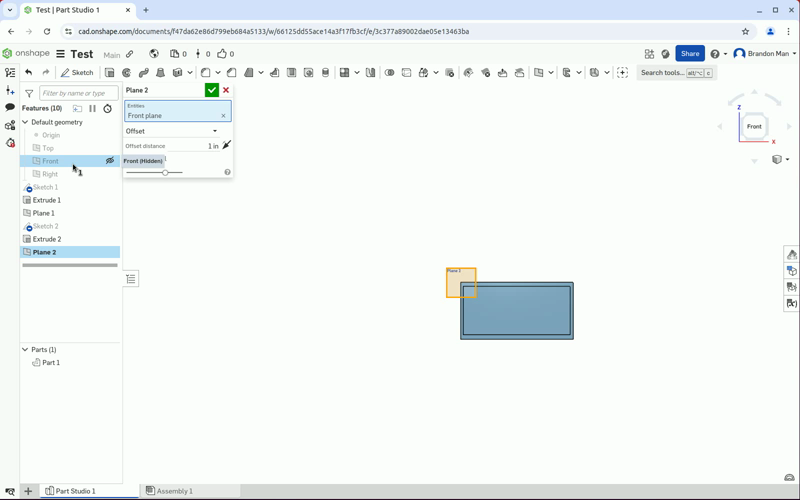
key(tab, 2)
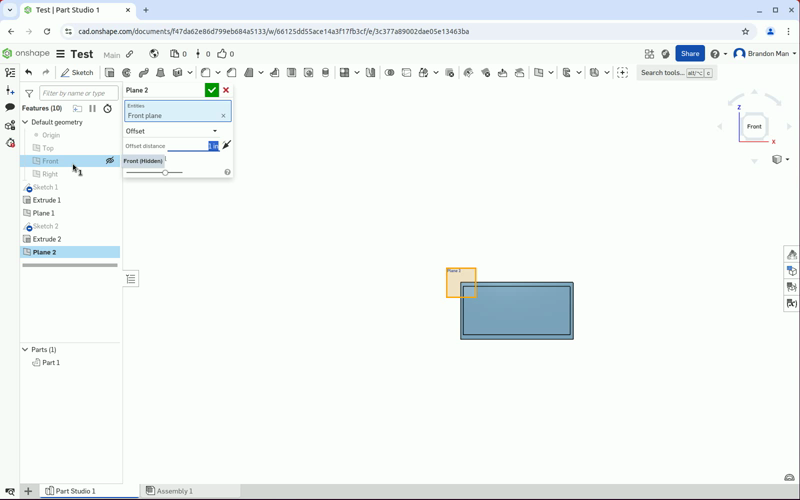
text(0.709)
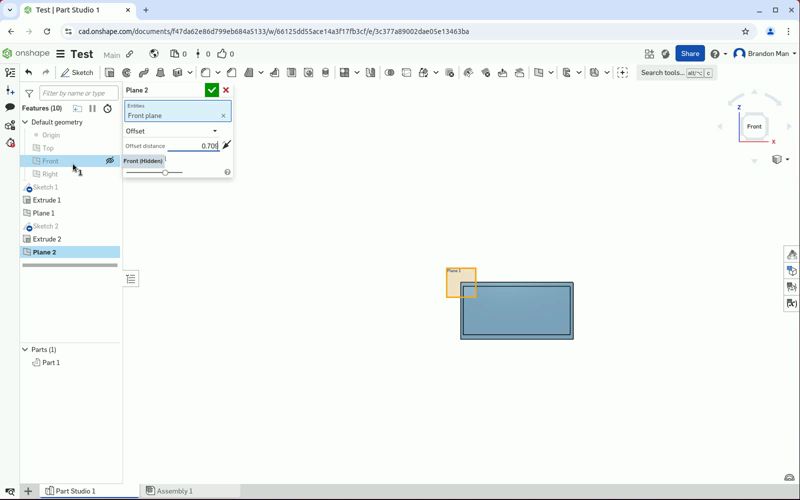
key(enter, 2)
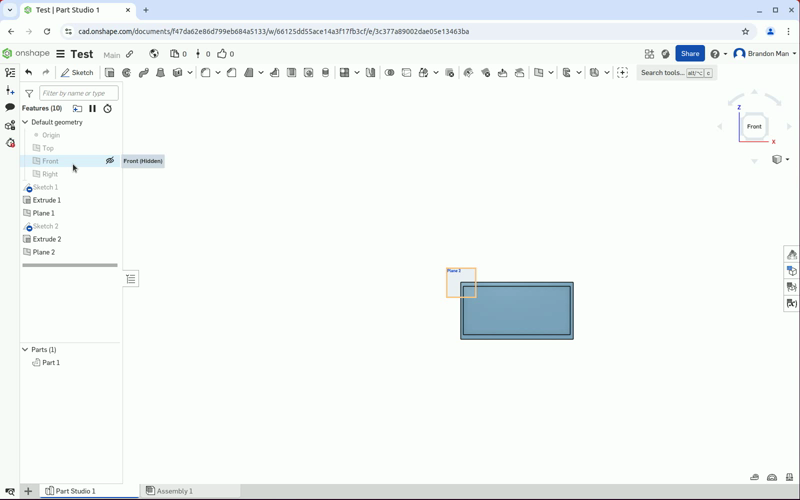
key(shift+s)
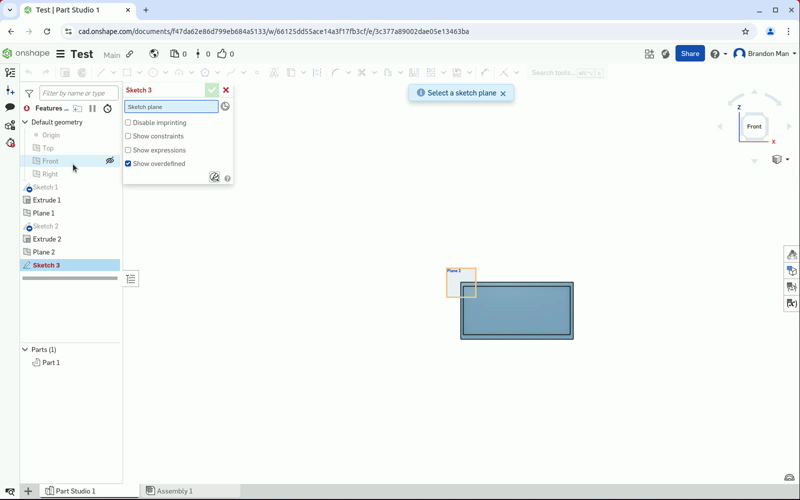
mouse_move(73, 254)
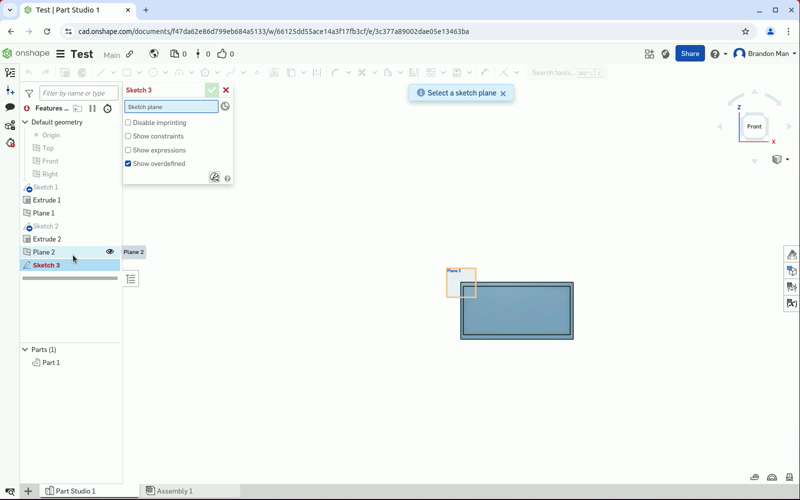
click(73, 254)
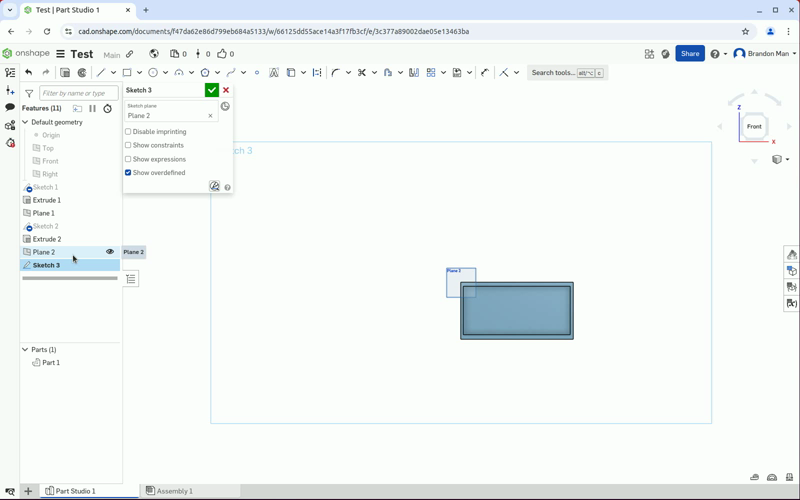
mouse_move(73, 352)
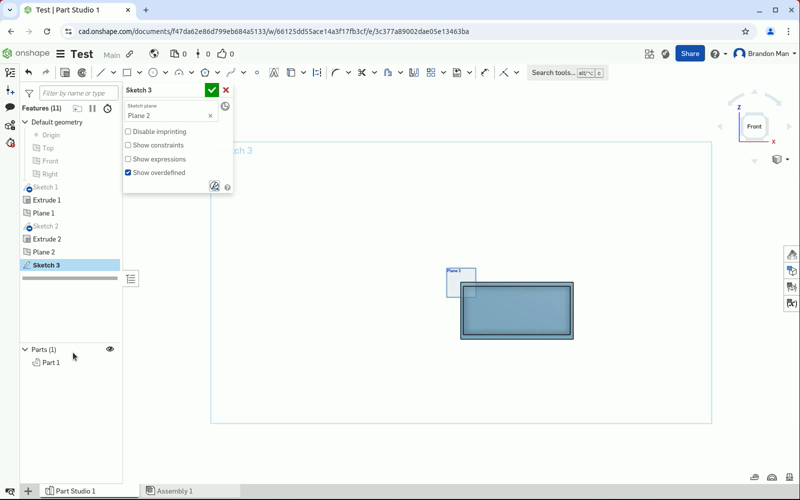
key(y)
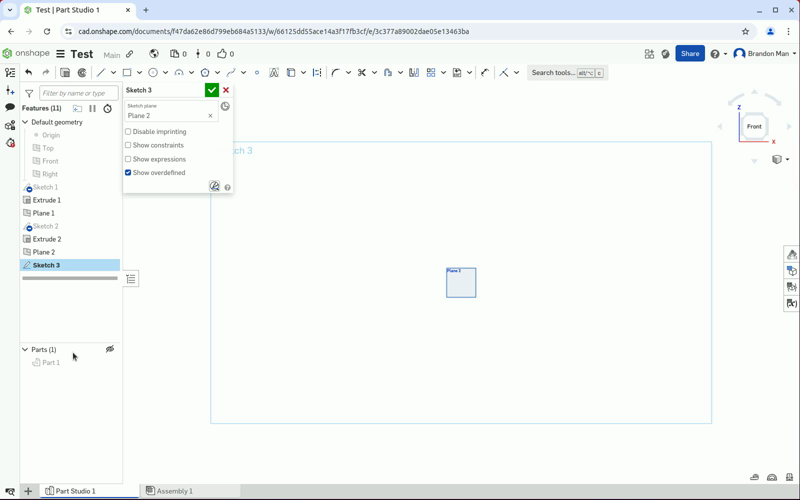
key(c)
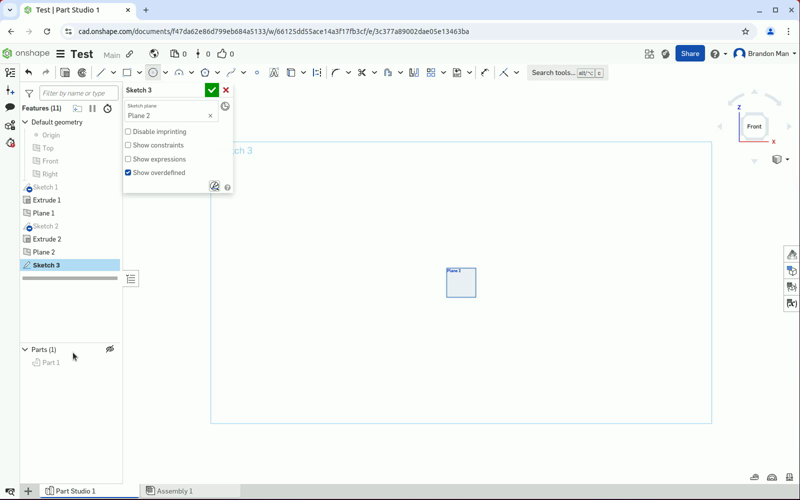
key_down(shift)
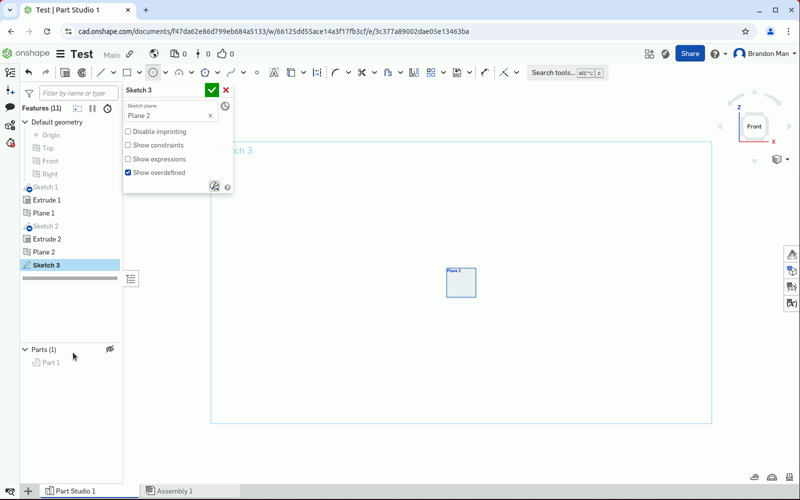
mouse_move(482, 309)
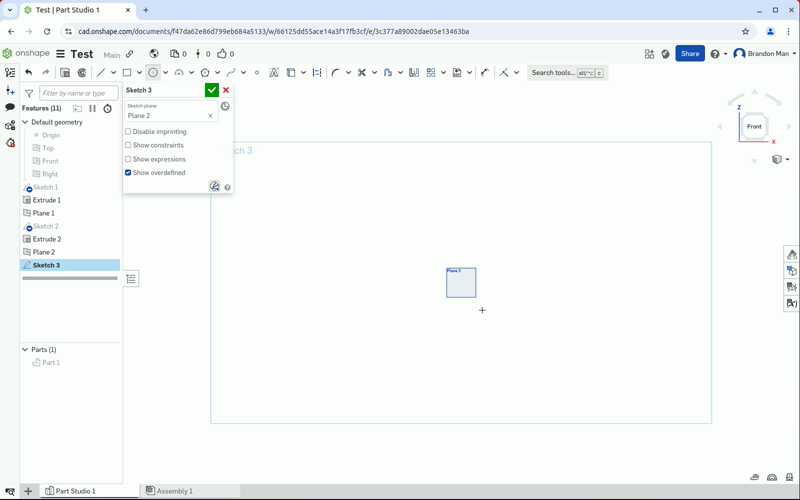
click(482, 309)
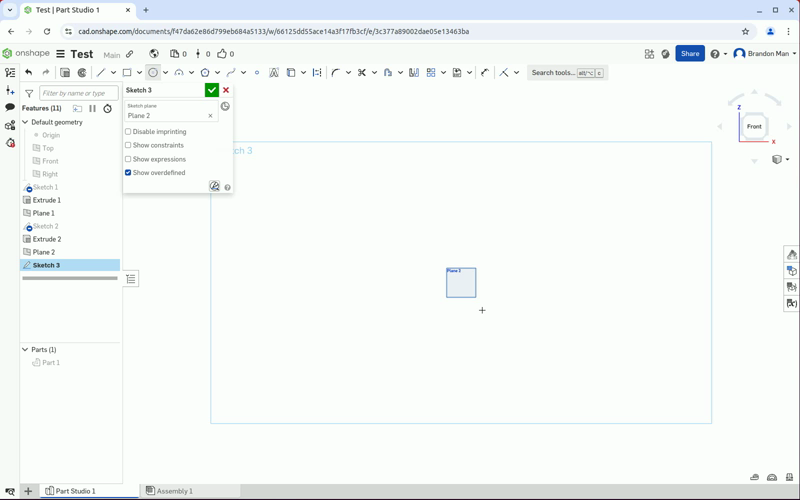
key_up(shift)
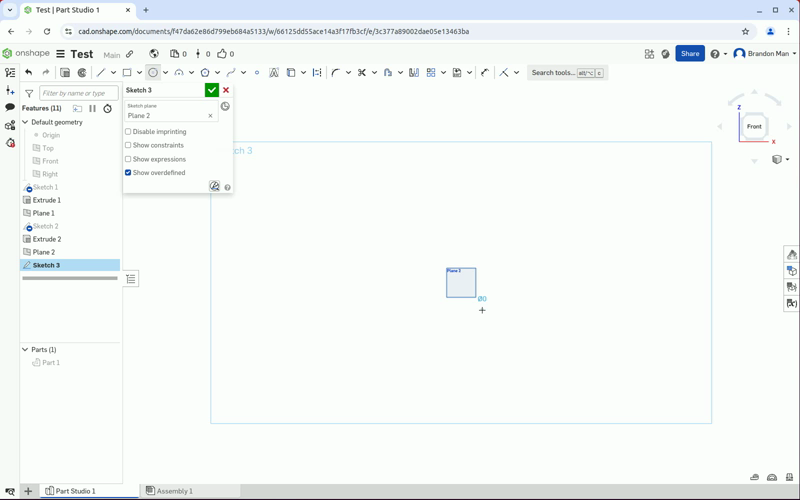
mouse_move(498, 309)
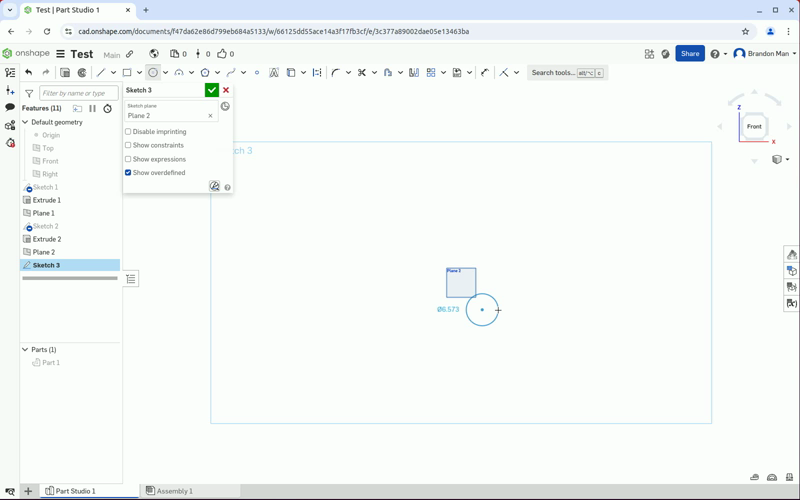
click(498, 309)
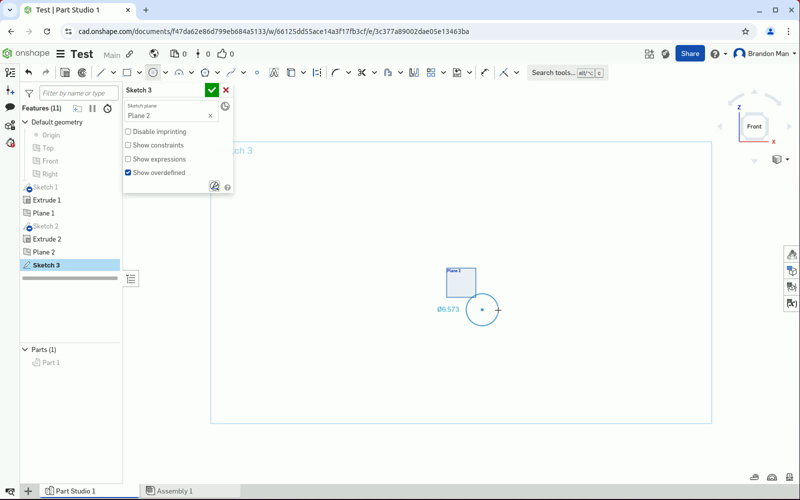
key(esc)
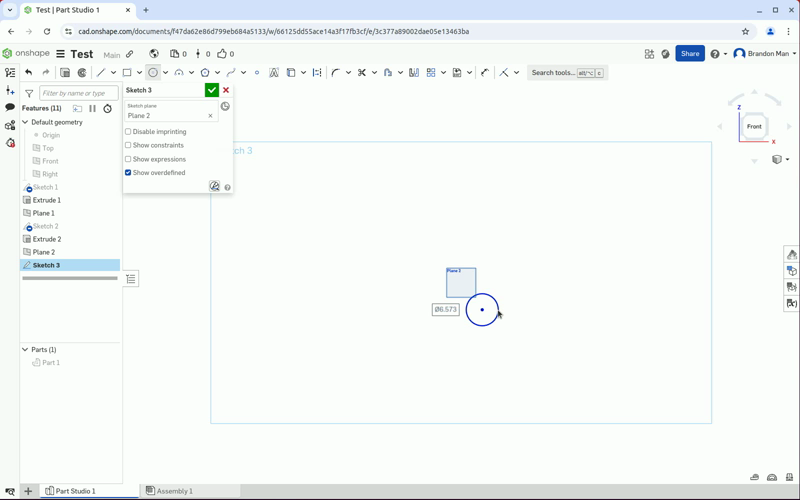
mouse_move(471, 312)
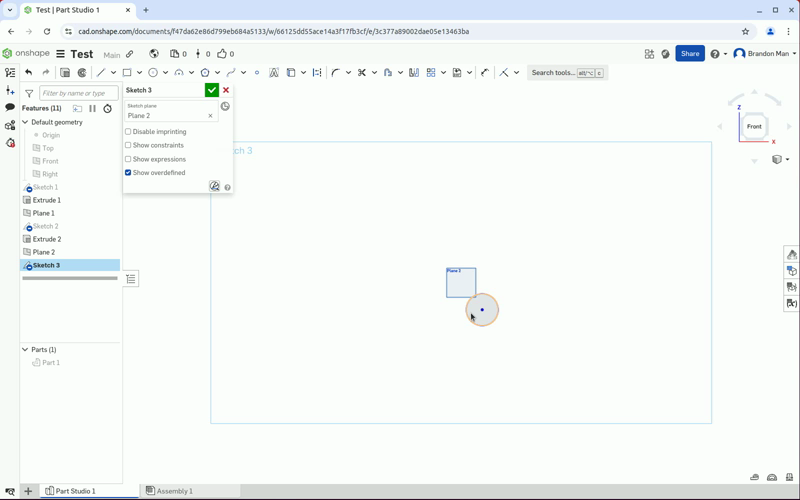
scroll(6)
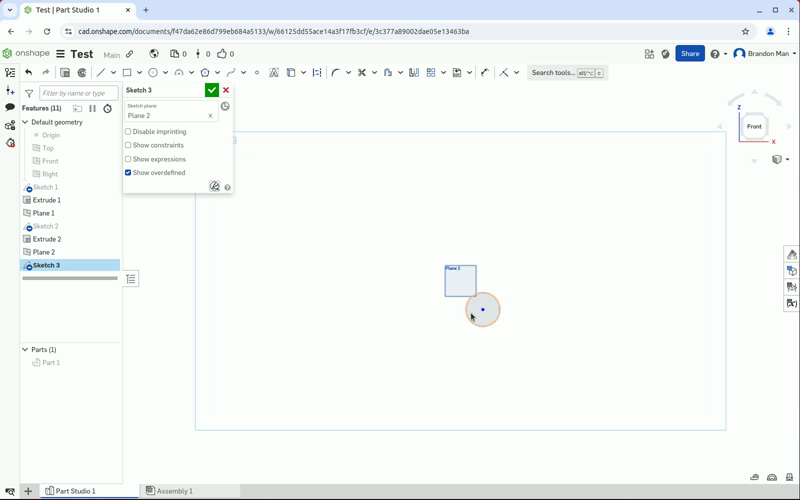
scroll(6)
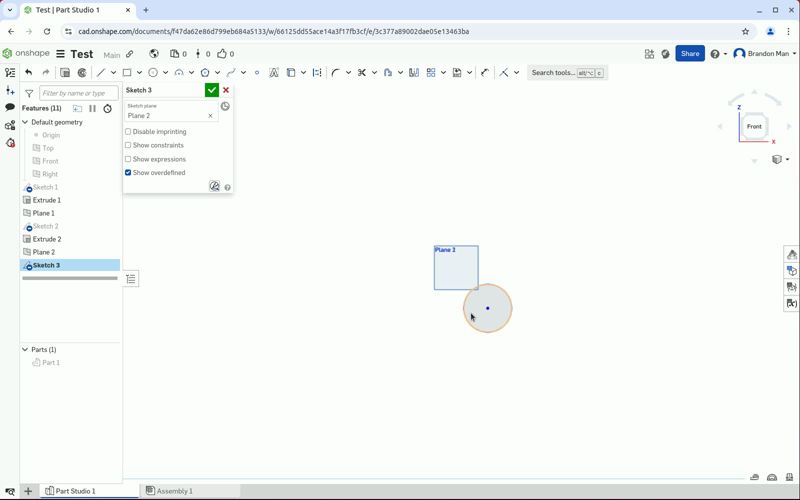
scroll(6)
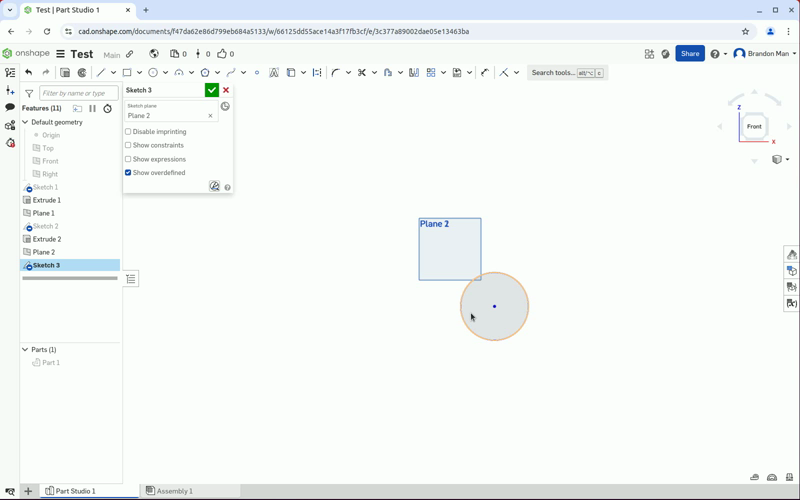
scroll(6)
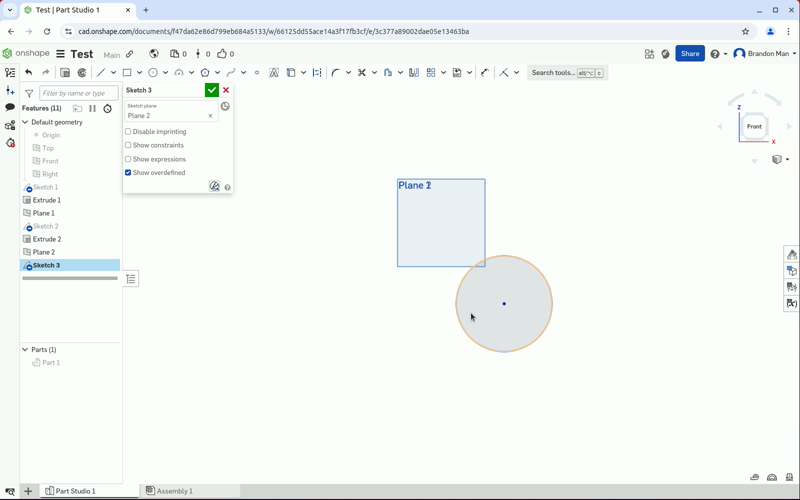
scroll(6)
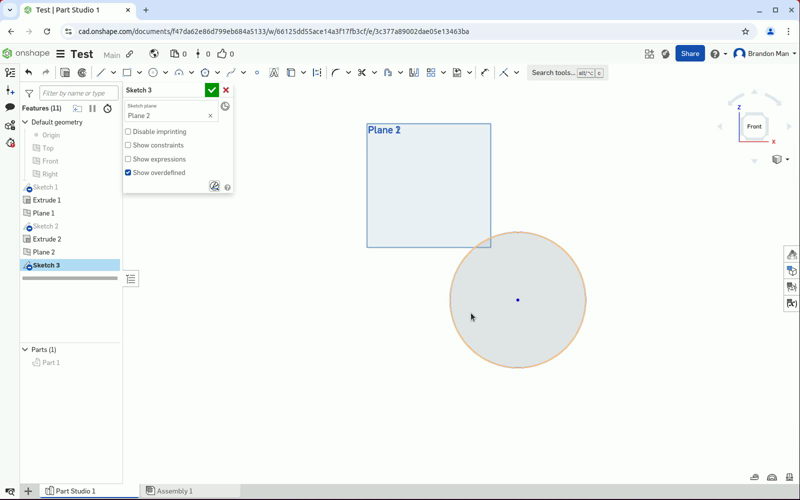
scroll(6)
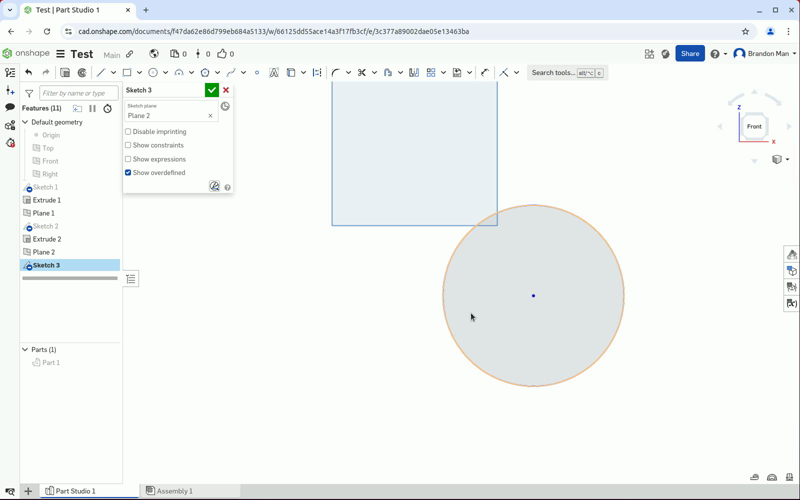
scroll(6)
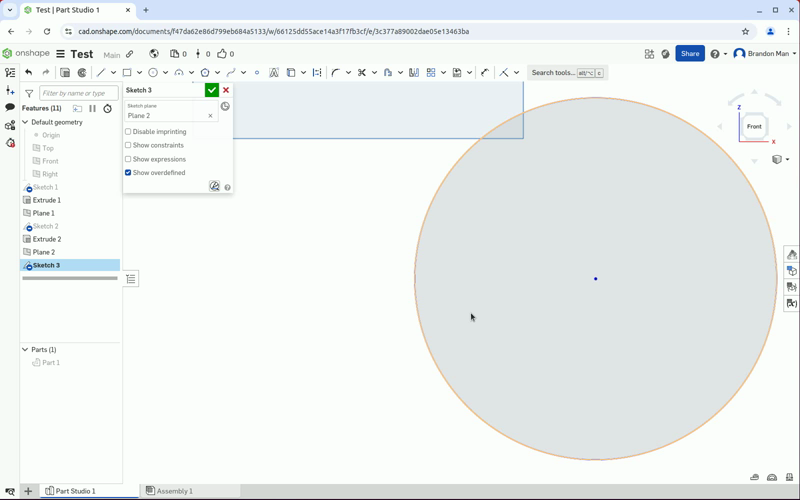
click(471, 312)
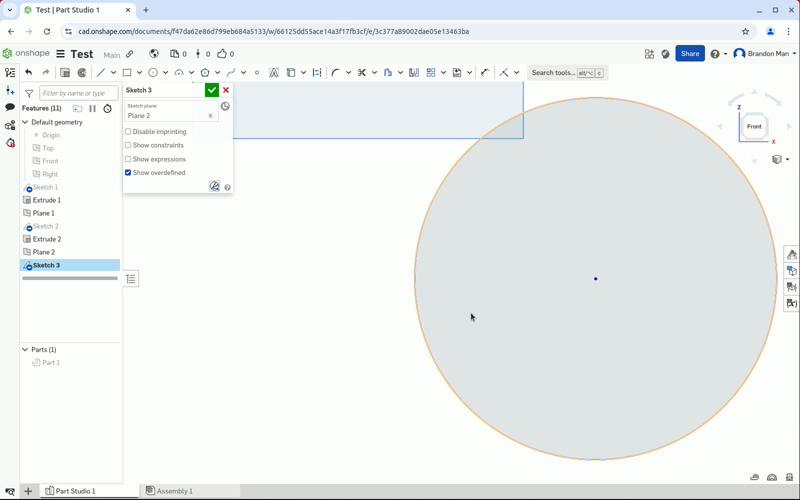
scroll(-6)
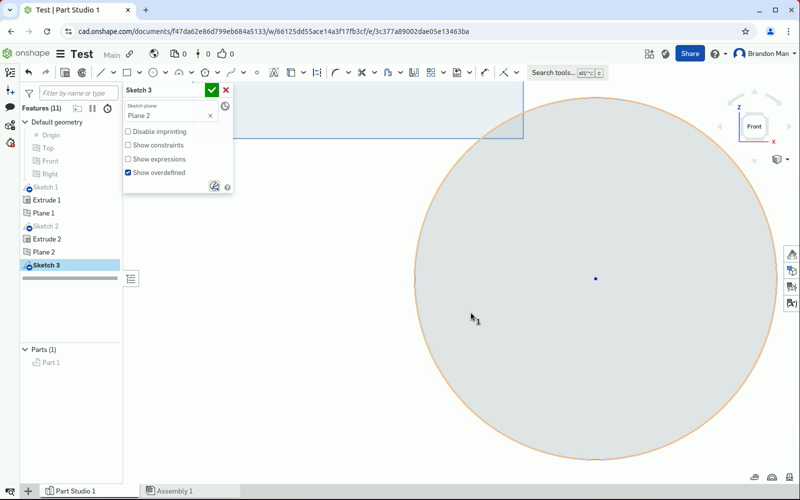
scroll(-6)
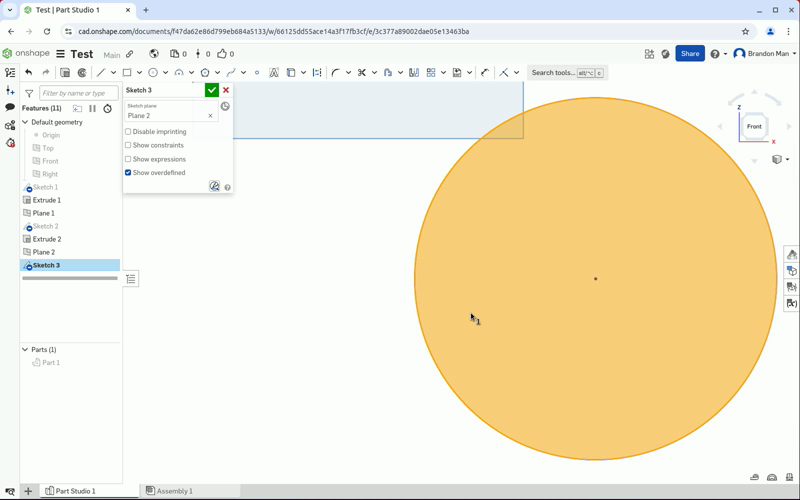
scroll(-6)
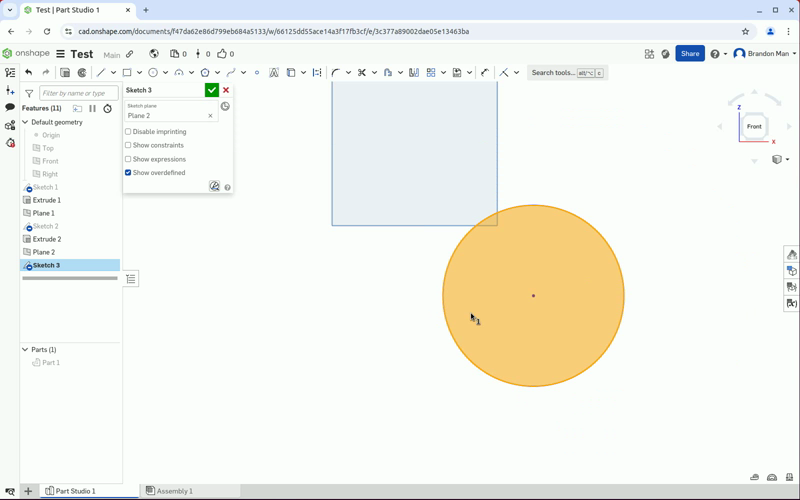
scroll(-6)
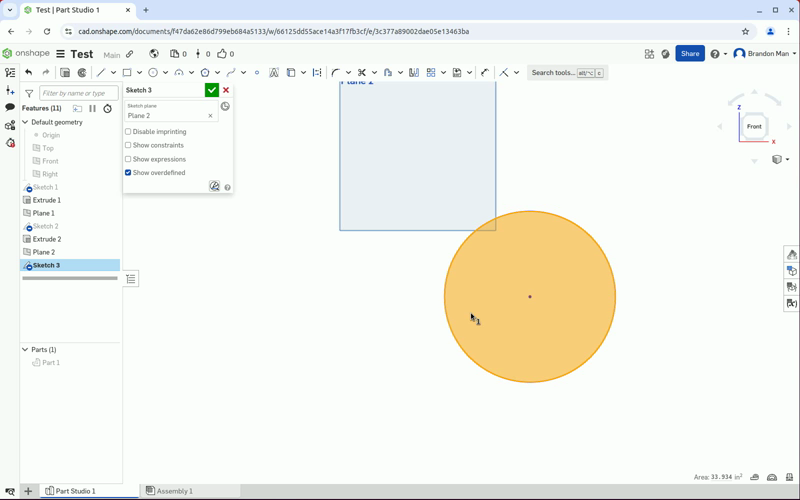
scroll(-6)
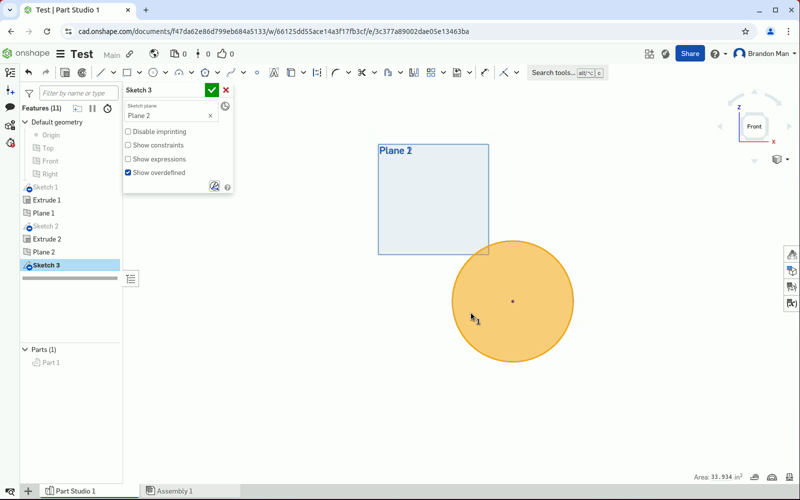
scroll(-6)
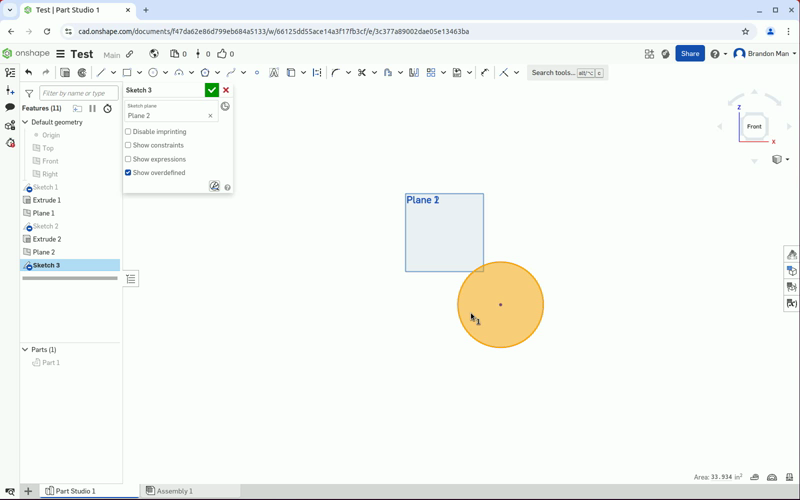
scroll(-6)
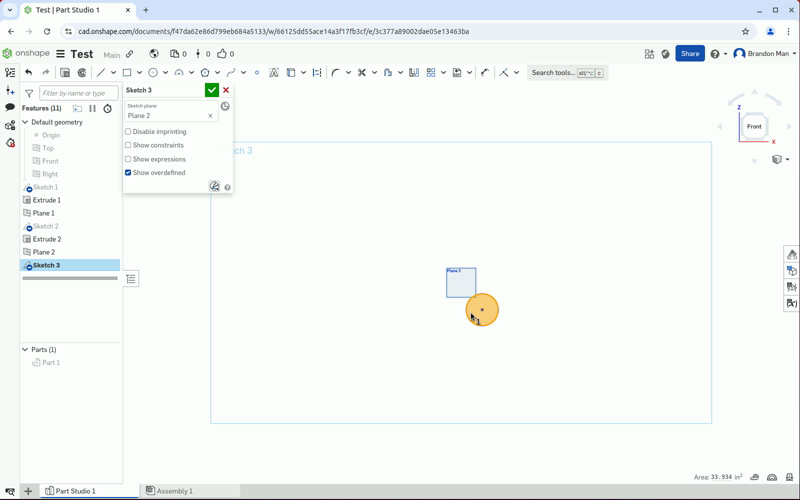
mouse_move(73, 352)
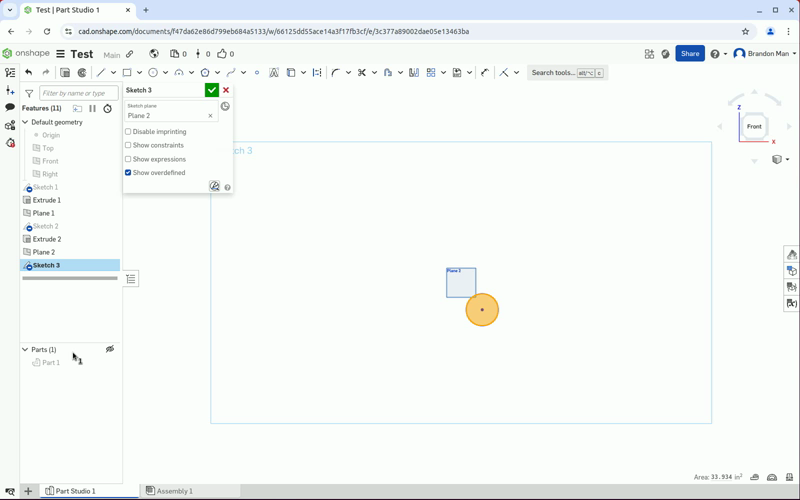
key(shift+y)
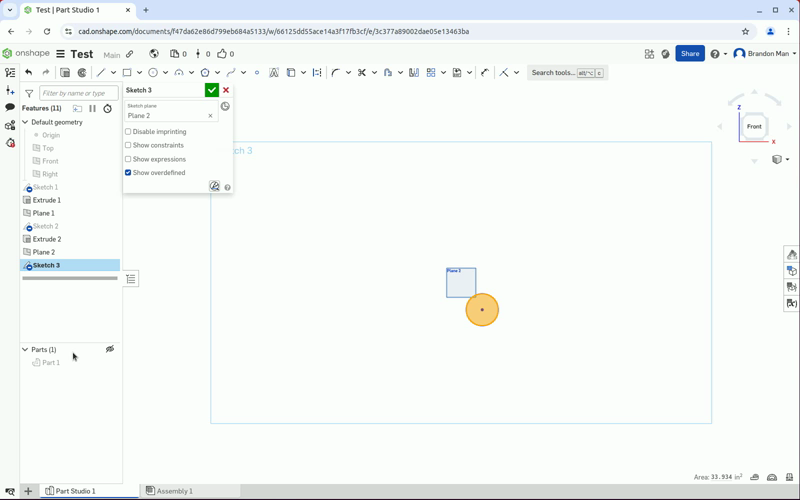
key(shift+e)
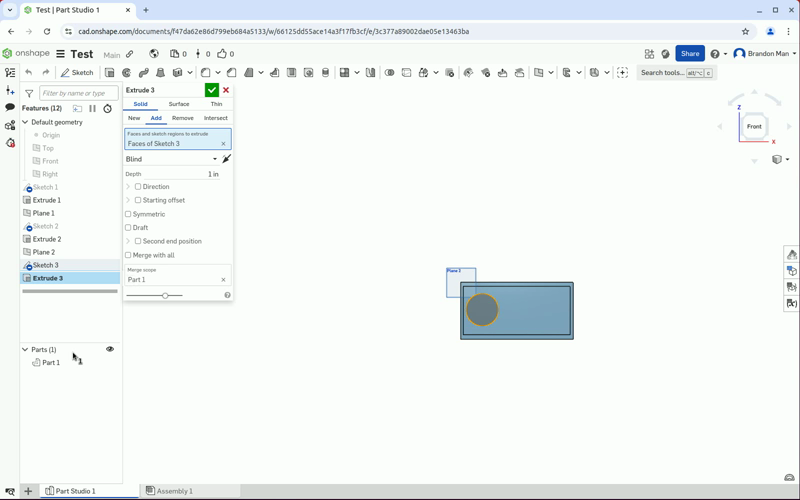
mouse_move(143, 106)
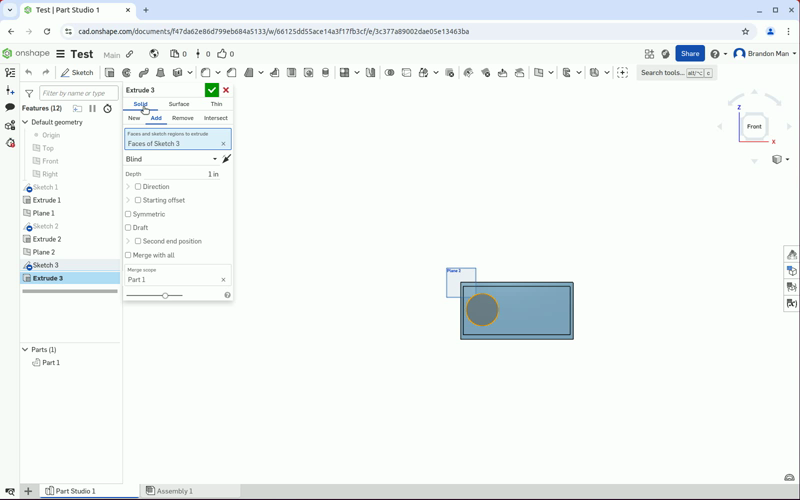
click(143, 106)
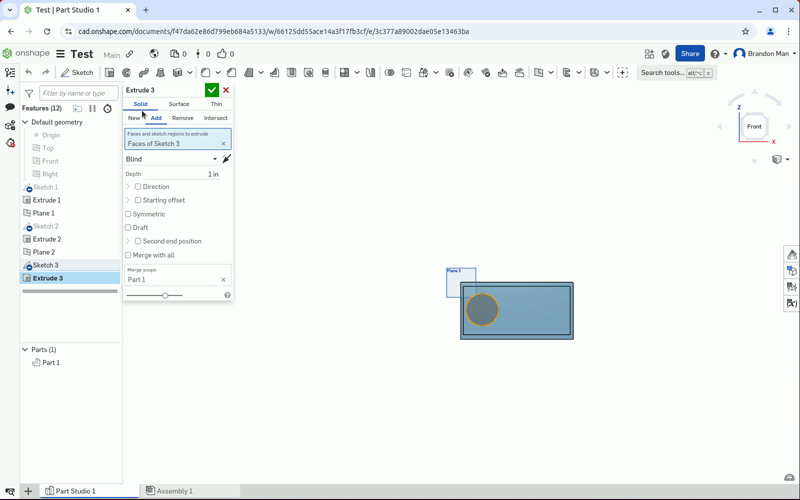
mouse_move(137, 120)
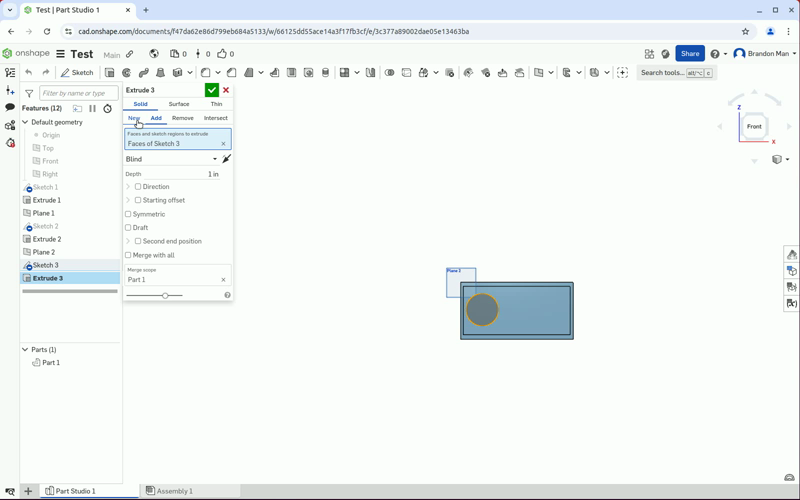
click(137, 120)
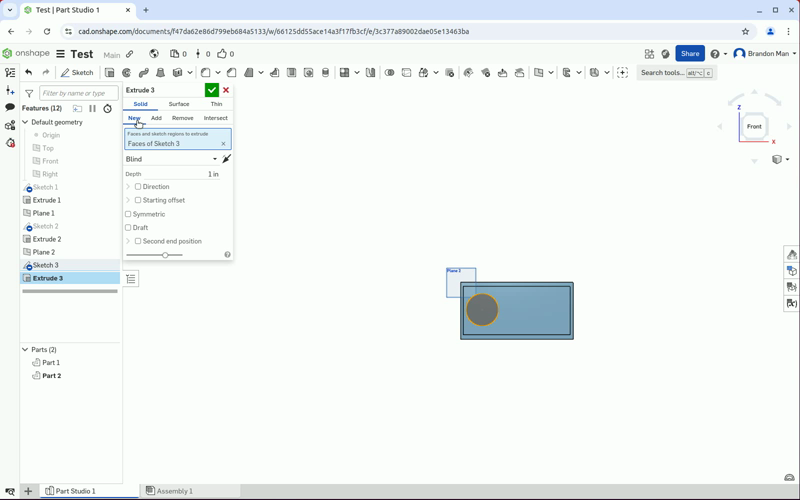
key(tab, 4)
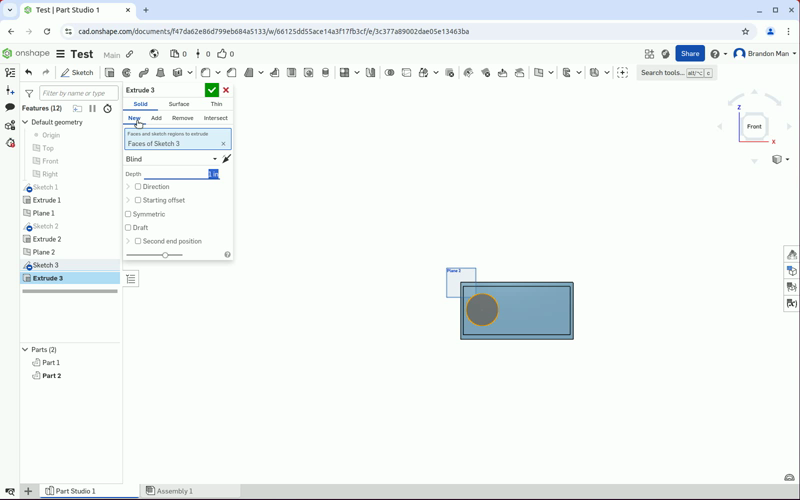
text(0.722)
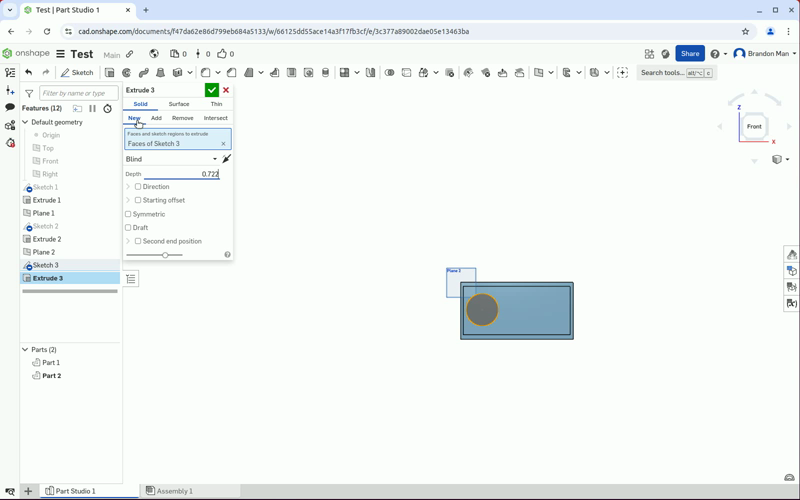
key(enter)
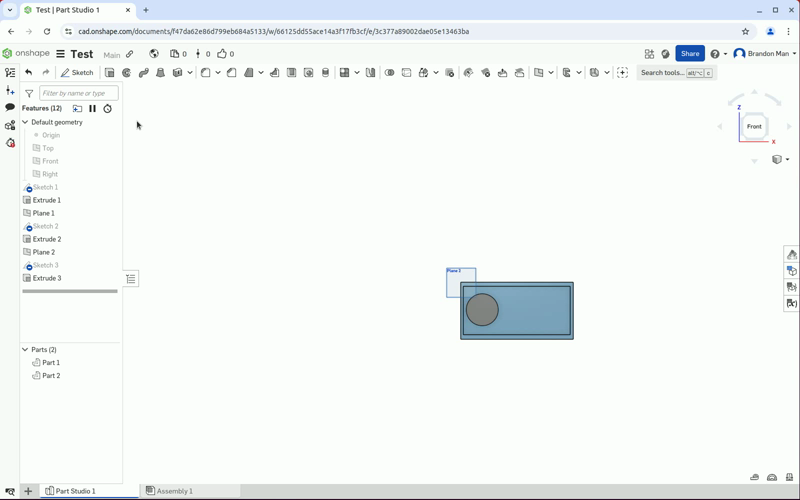
key(shift+h)
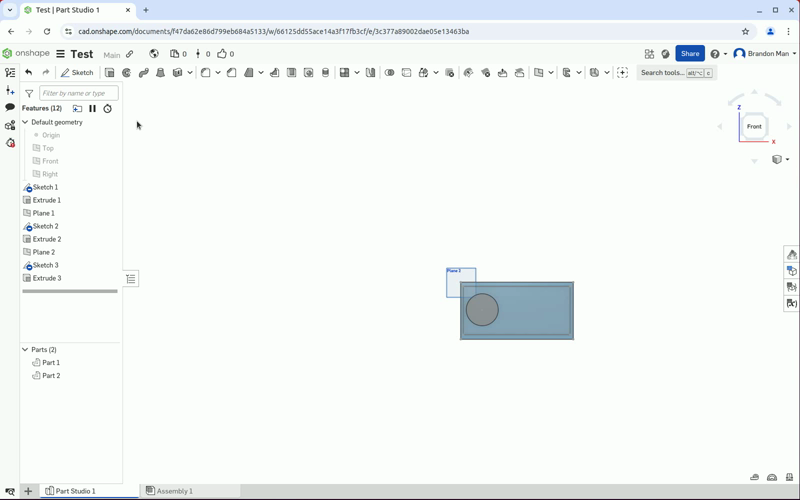
key(shift+h)
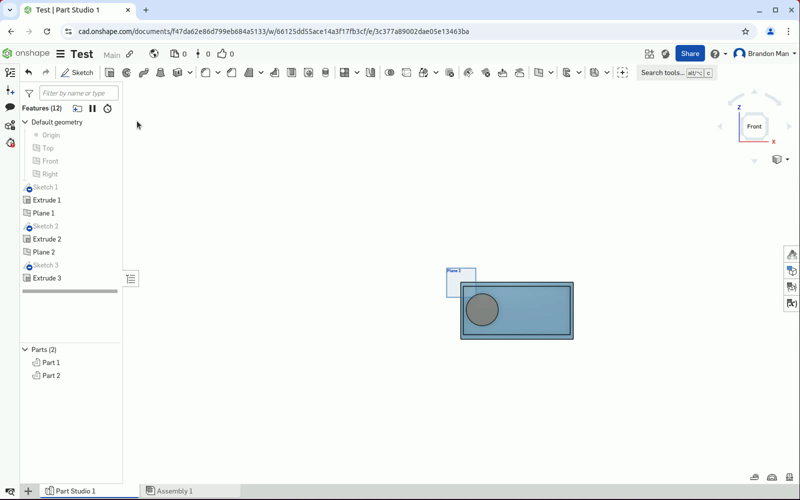
mouse_move(73, 189)
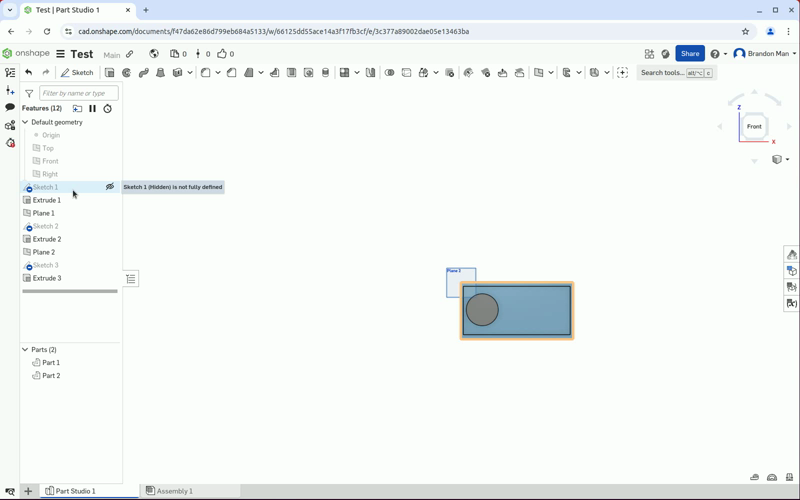
click(73, 189)
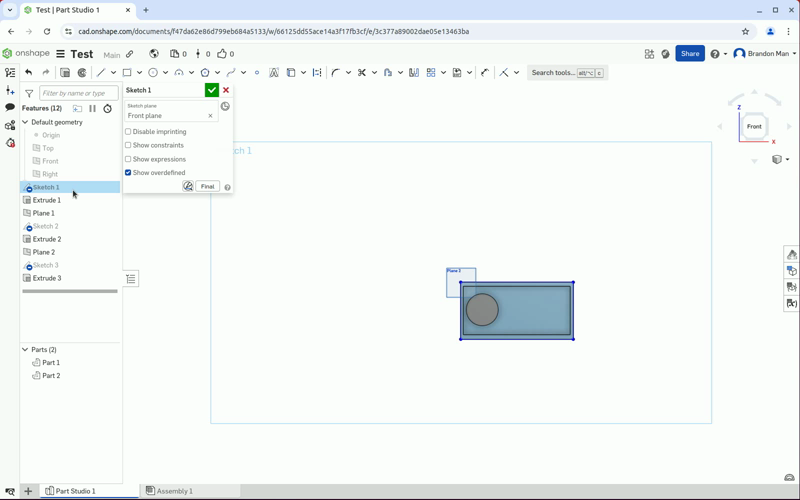
mouse_move(229, 92)
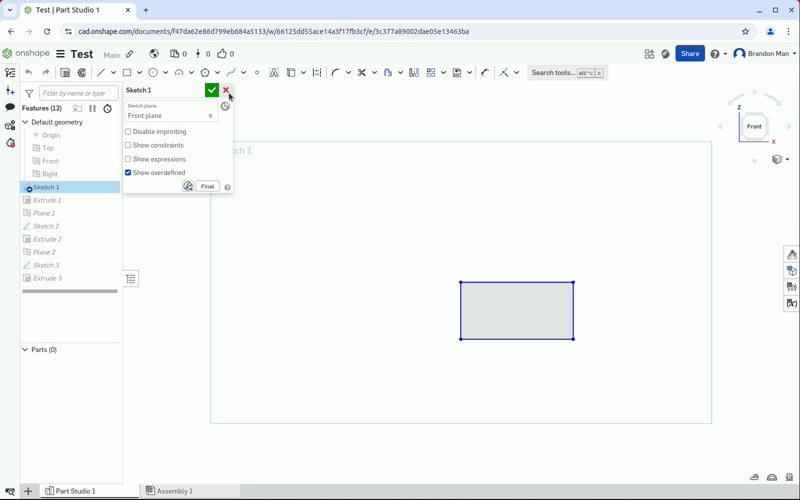
click(229, 92)
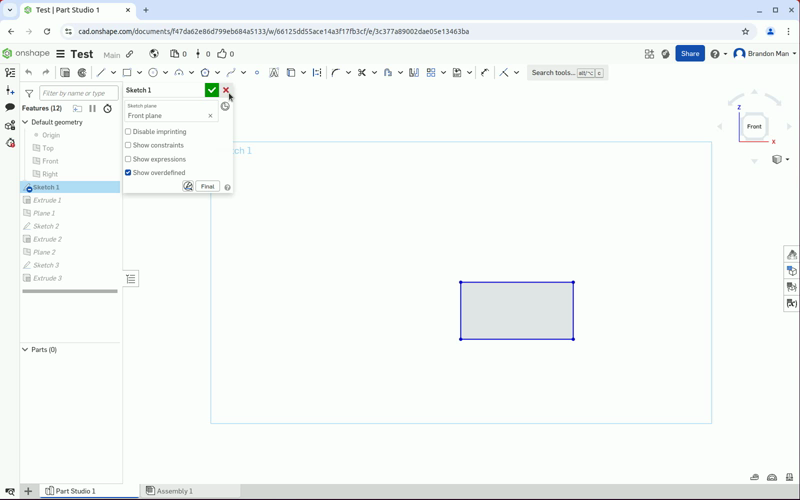
key(shift+s)
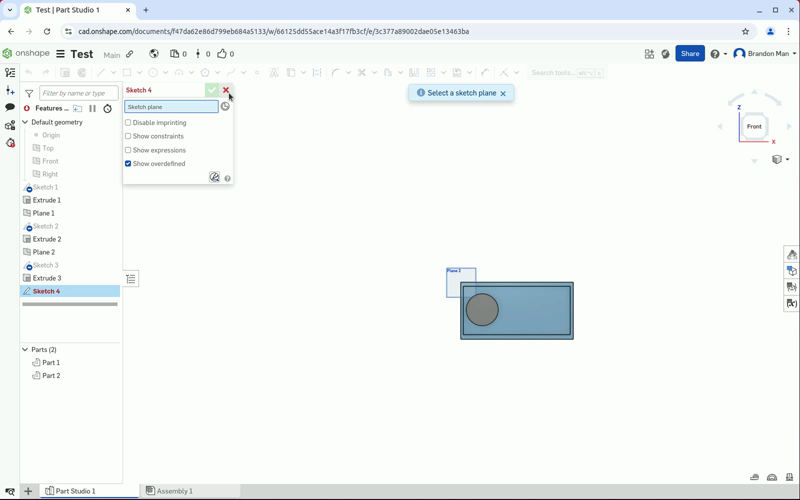
mouse_move(73, 254)
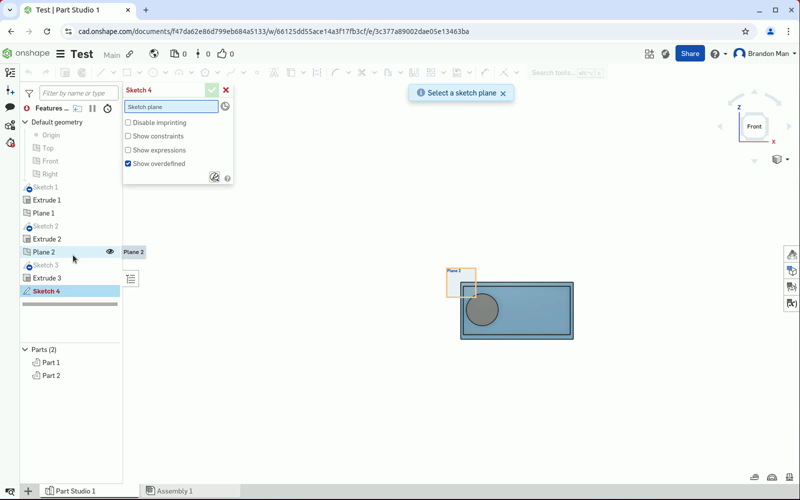
click(73, 254)
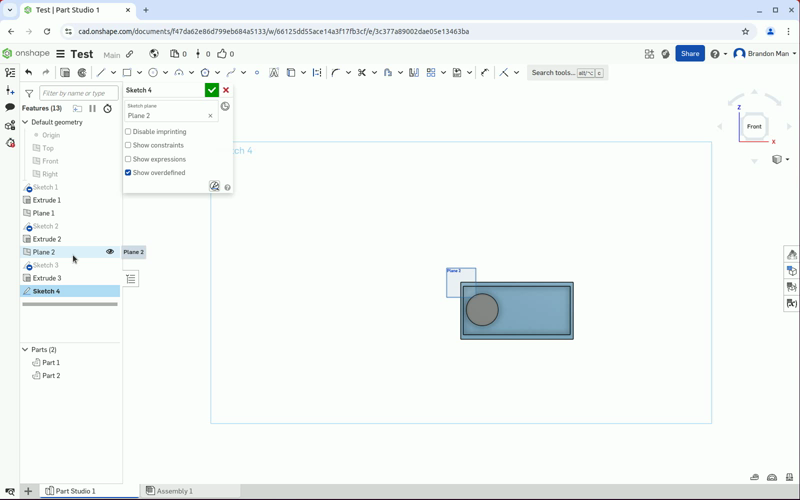
mouse_move(73, 352)
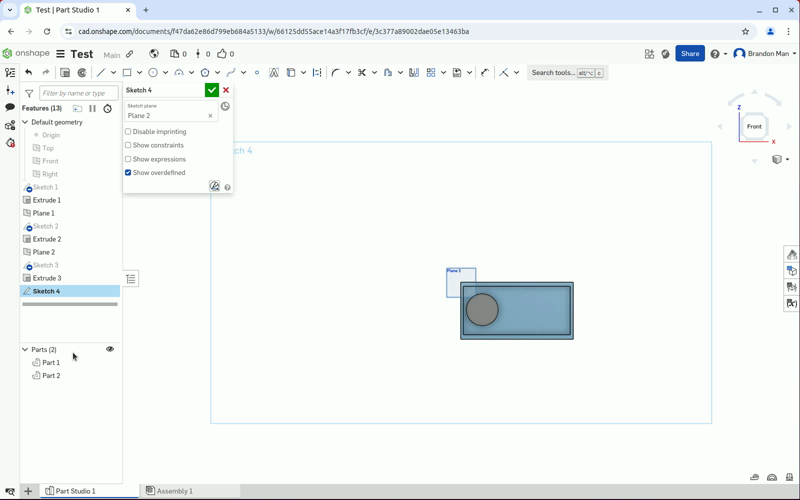
key(y)
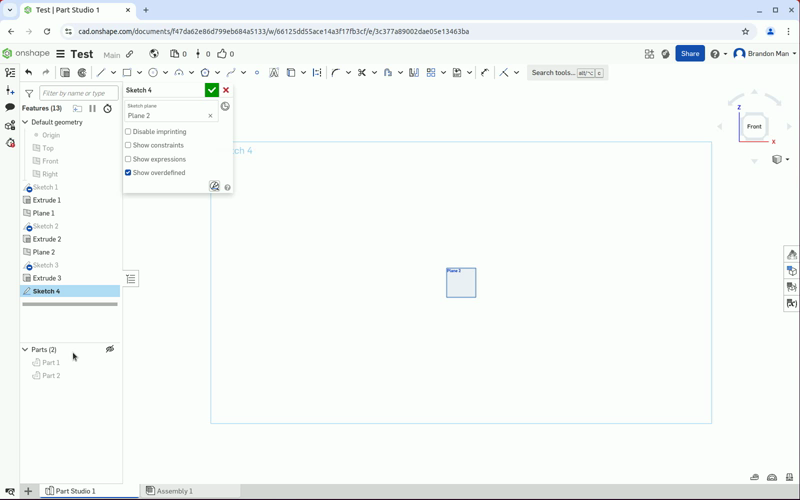
key(c)
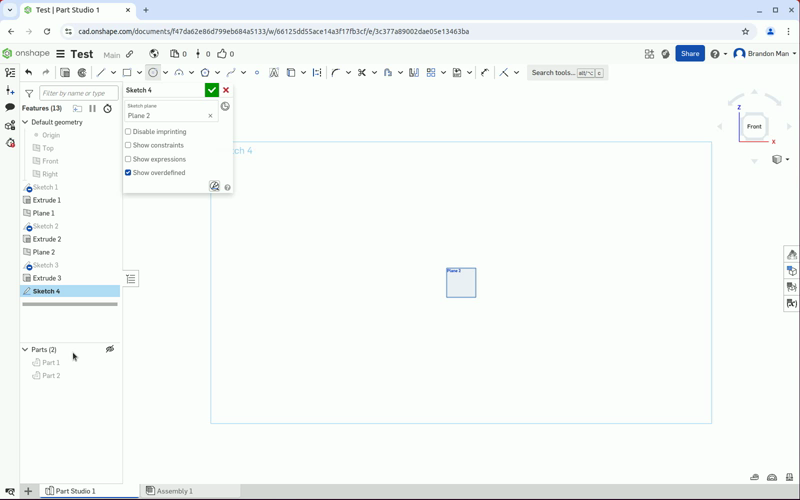
key_down(shift)
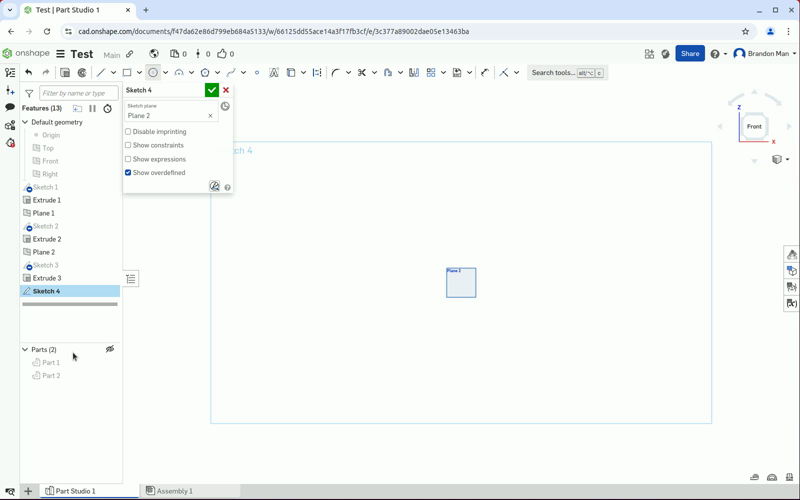
mouse_move(516, 311)
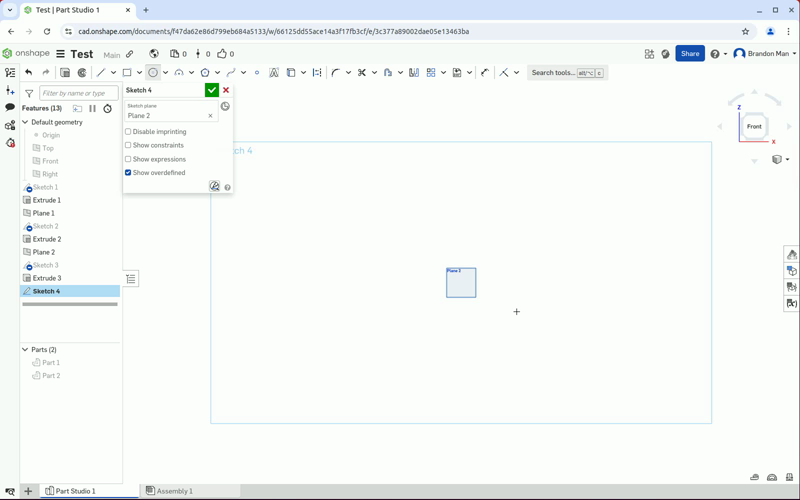
click(516, 311)
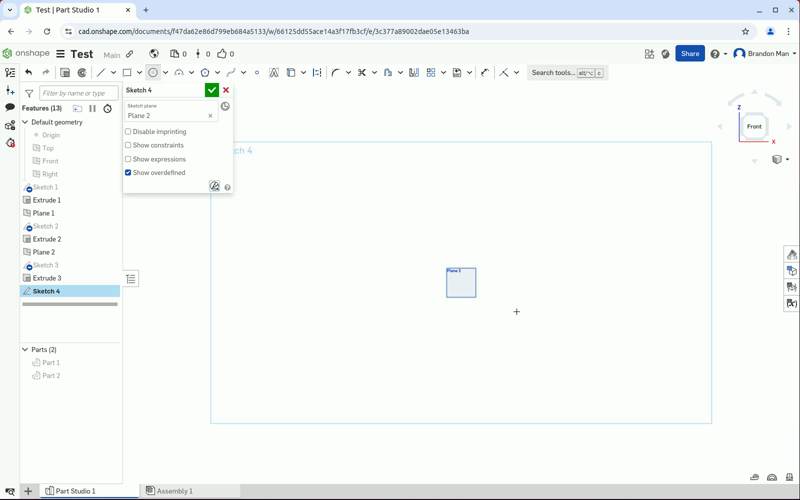
key_up(shift)
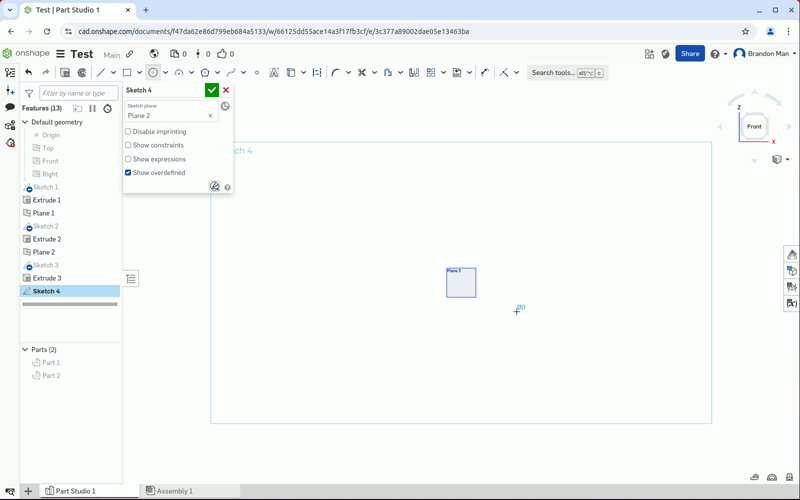
mouse_move(532, 311)
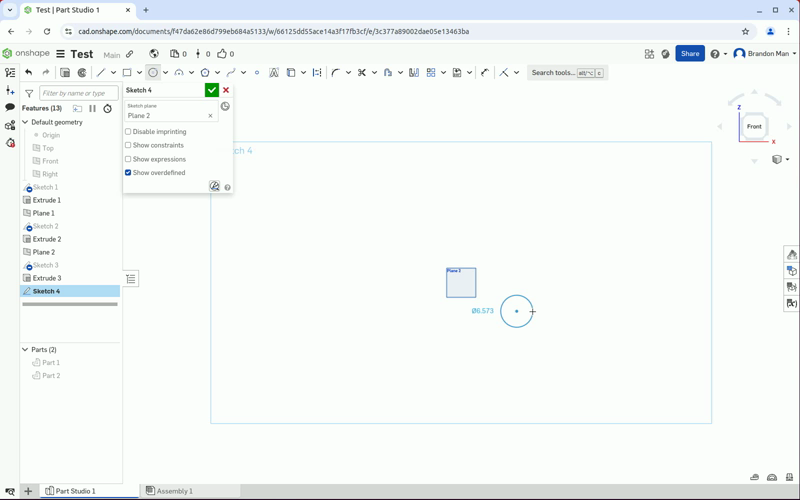
click(532, 311)
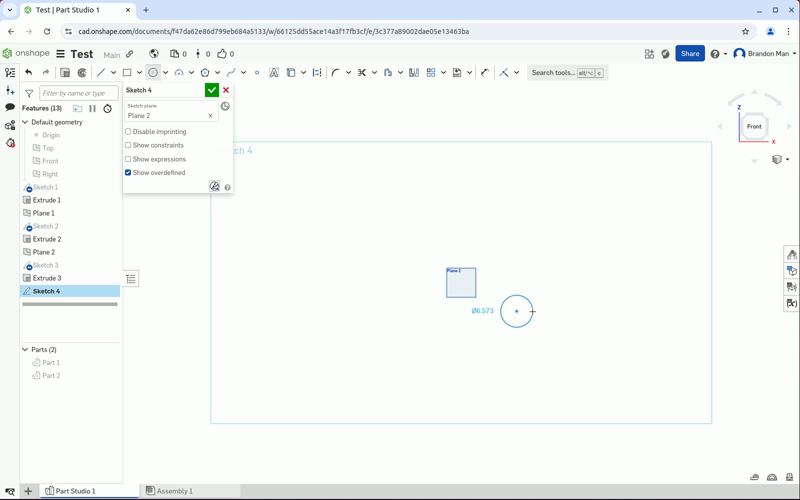
key(esc)
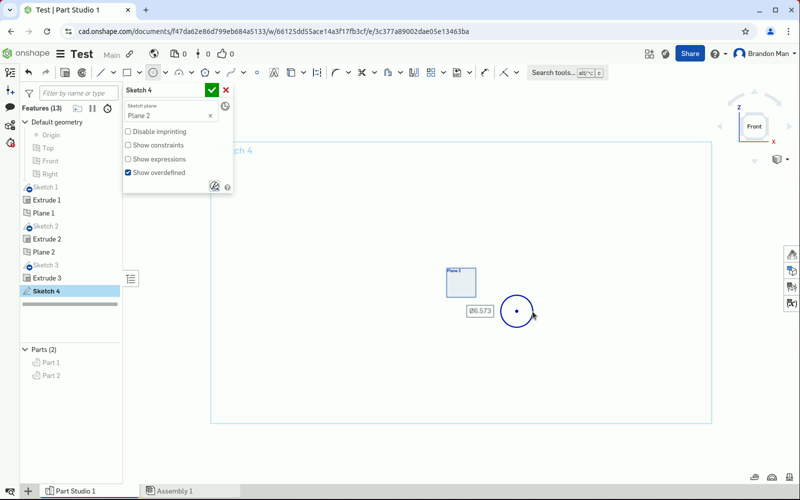
mouse_move(509, 310)
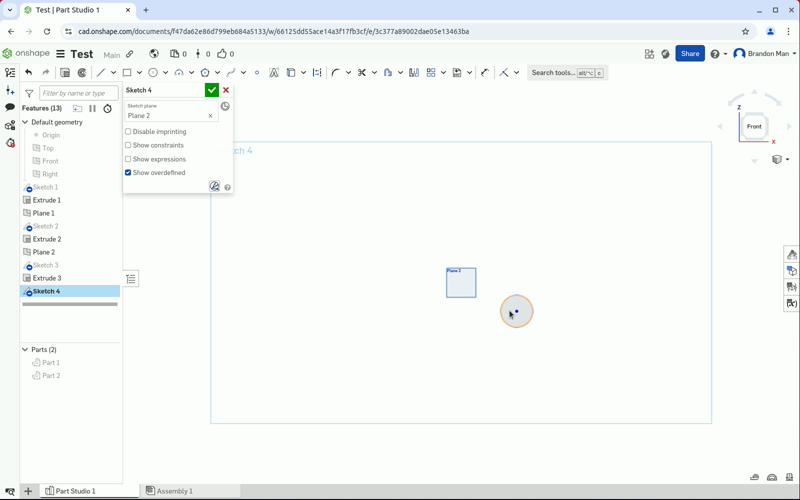
scroll(6)
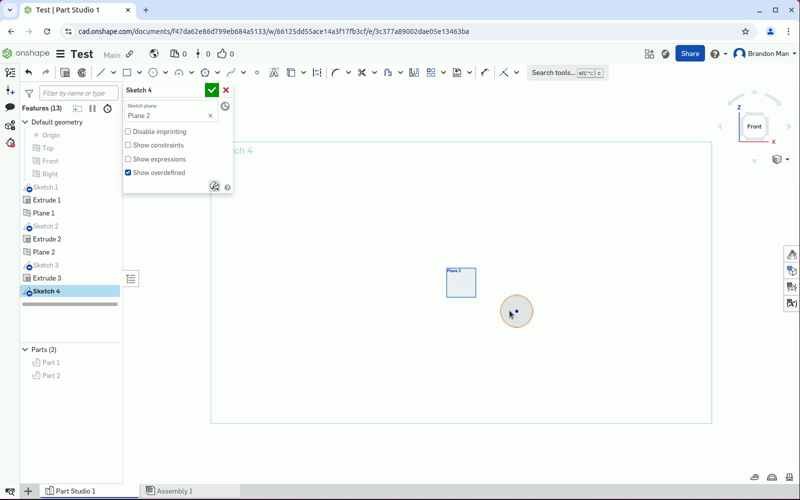
scroll(6)
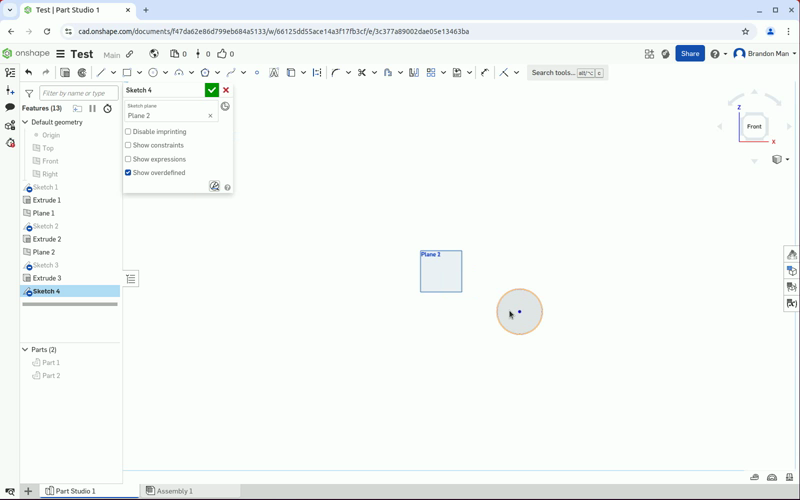
scroll(6)
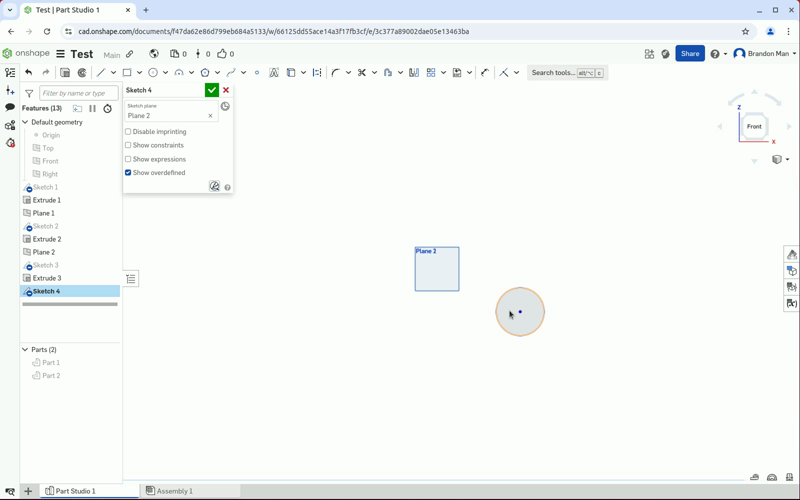
scroll(6)
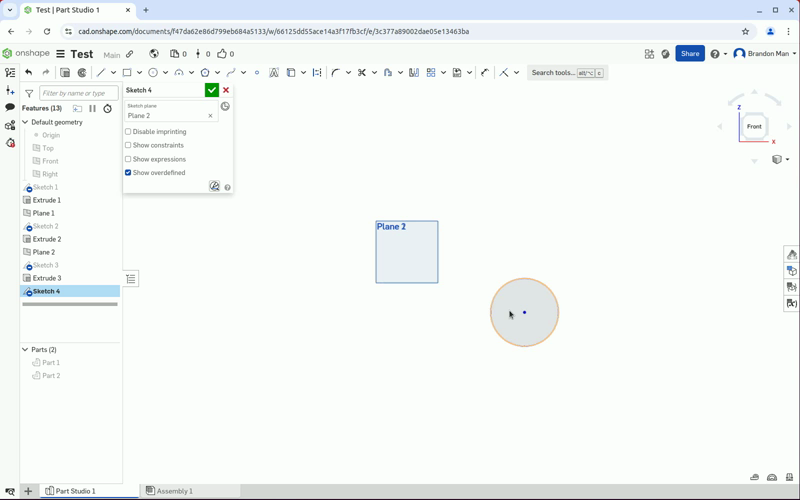
scroll(6)
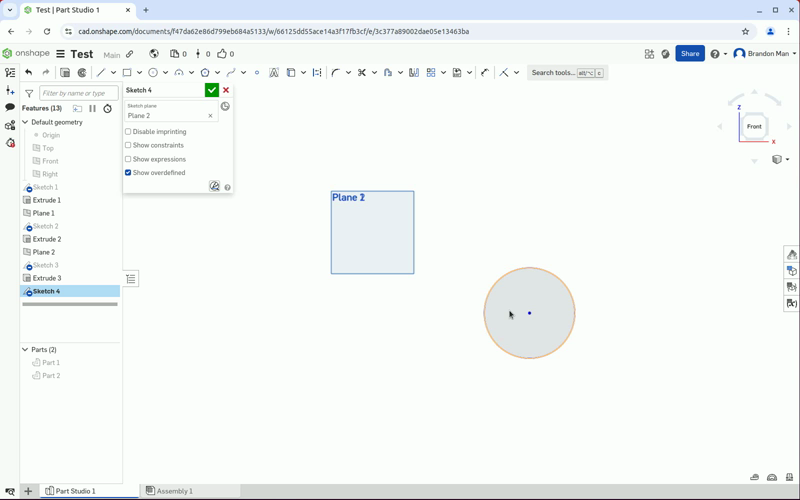
scroll(6)
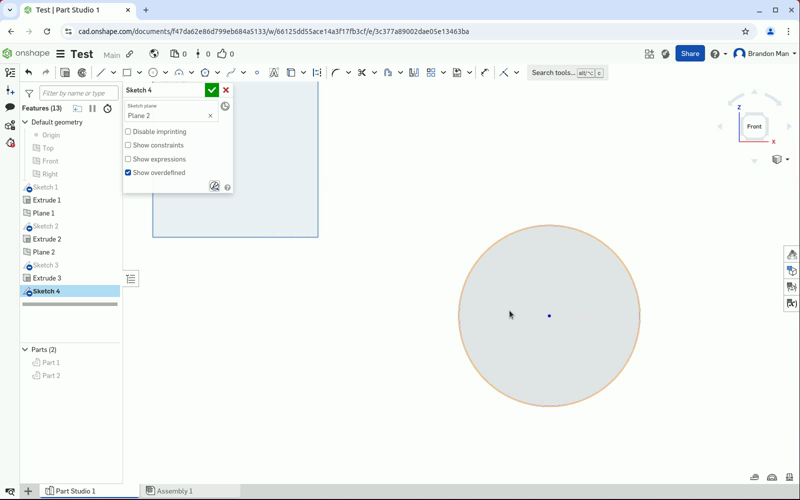
scroll(6)
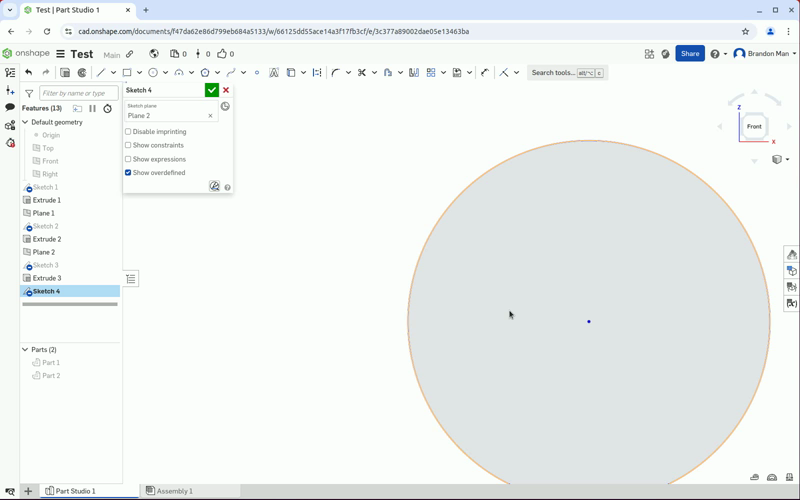
click(509, 310)
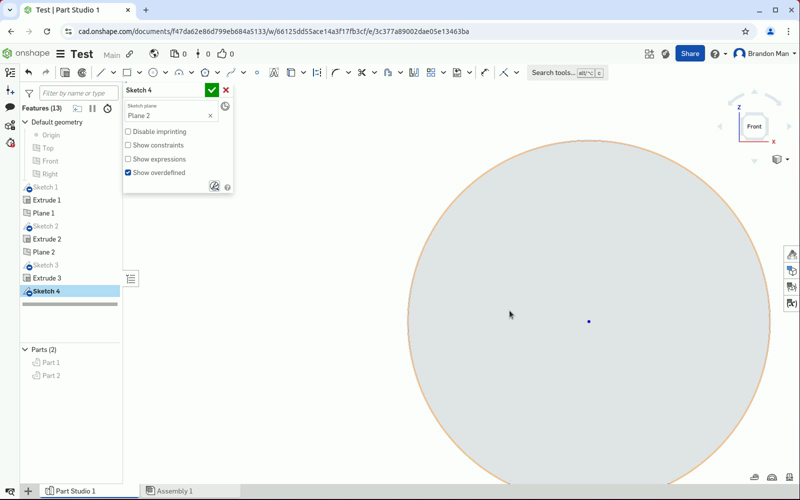
scroll(-6)
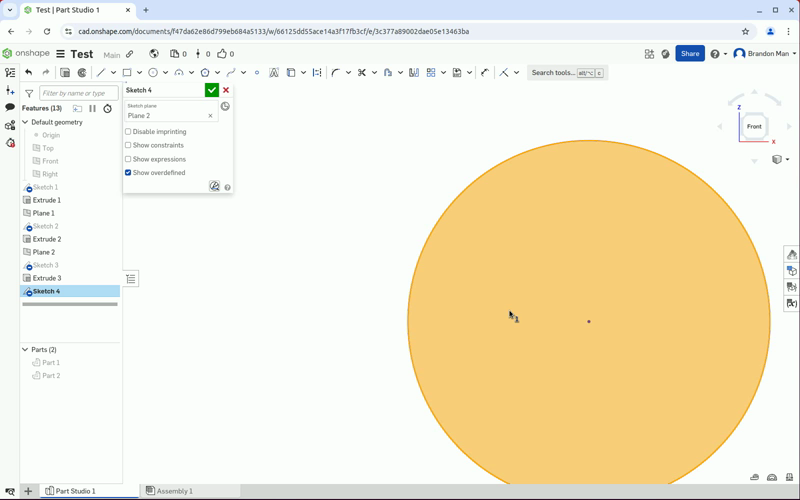
scroll(-6)
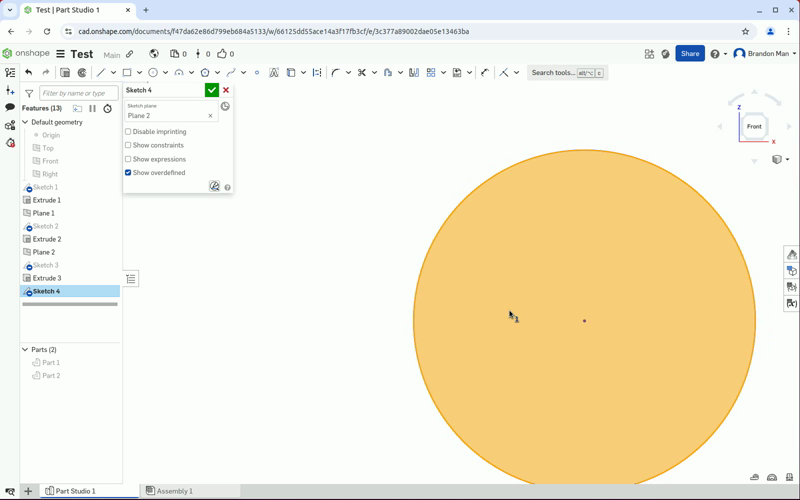
scroll(-6)
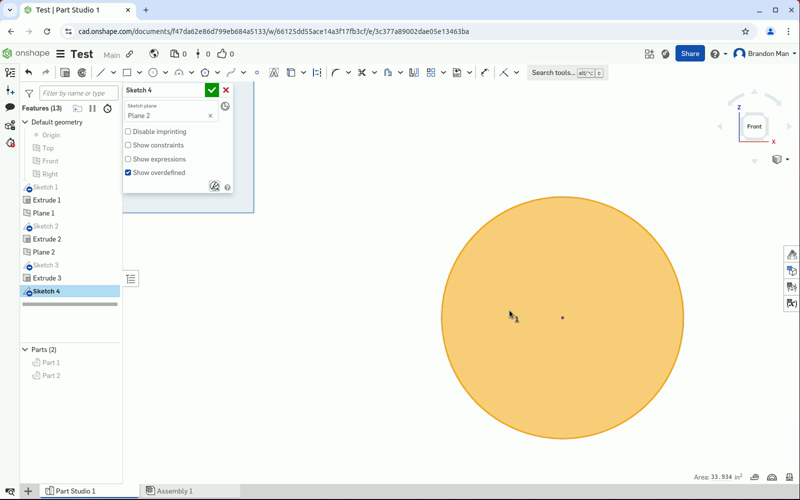
scroll(-6)
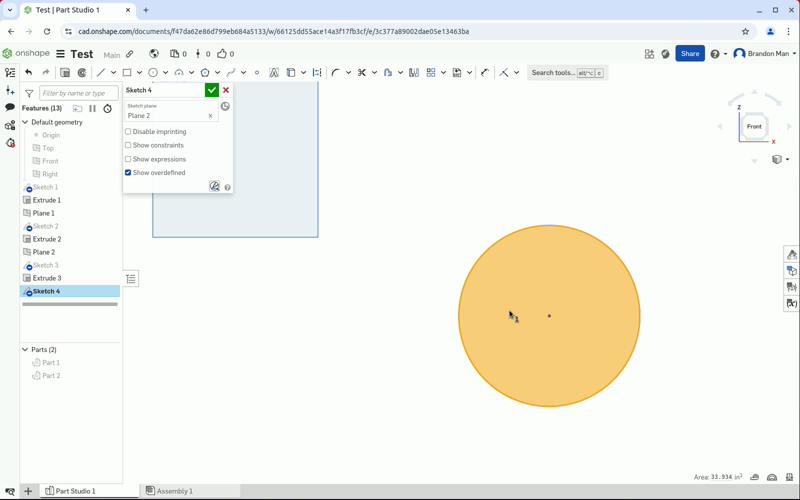
scroll(-6)
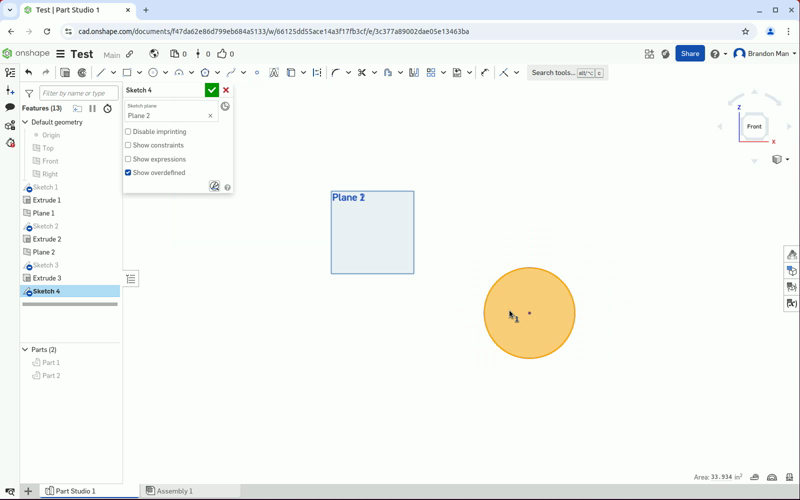
scroll(-6)
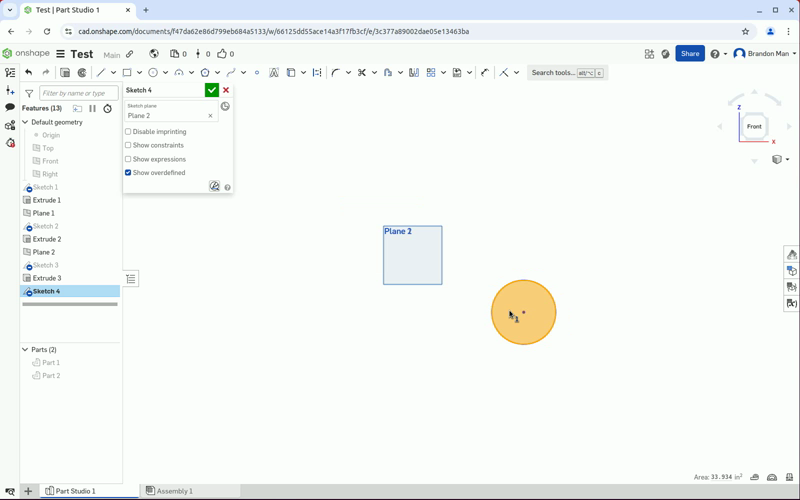
scroll(-6)
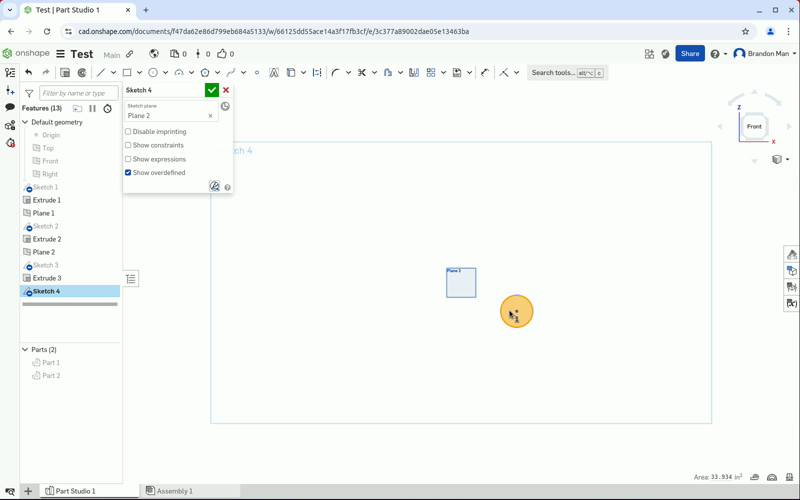
mouse_move(73, 352)
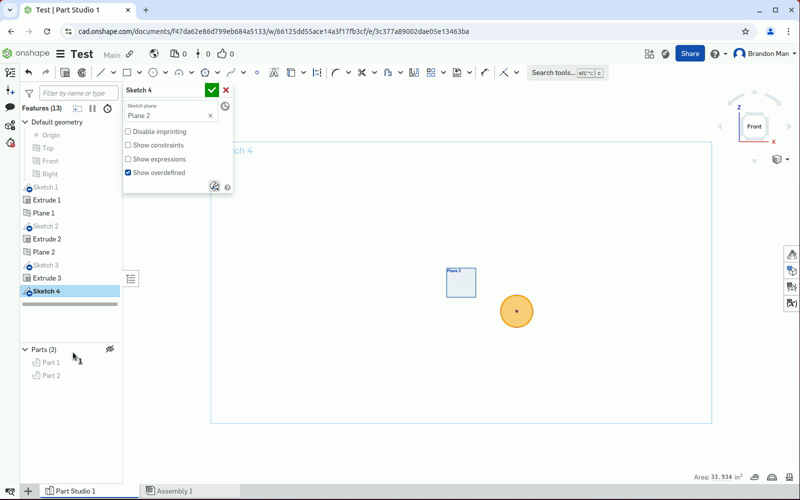
key(shift+y)
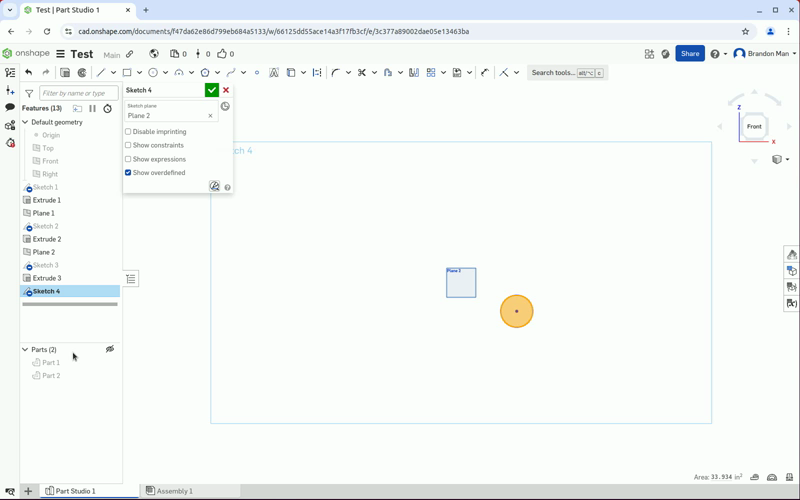
key(shift+e)
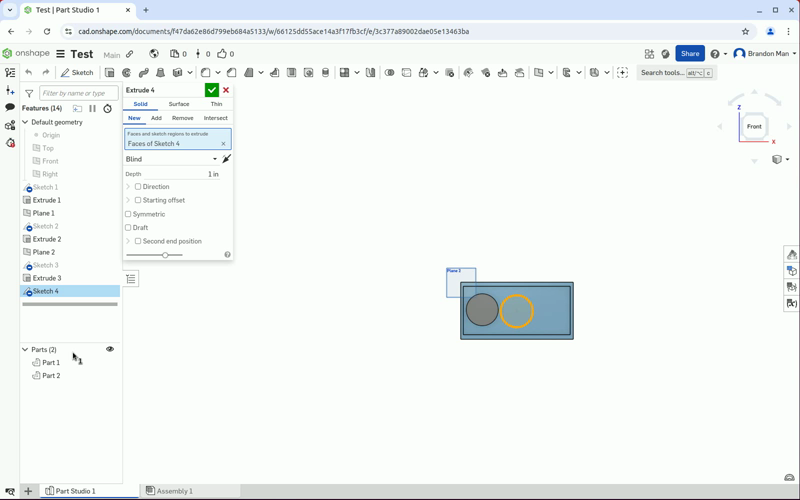
mouse_move(143, 106)
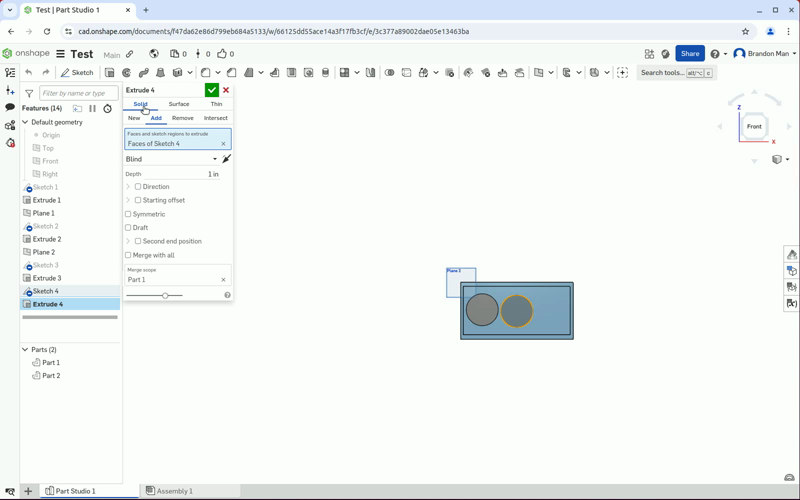
click(143, 106)
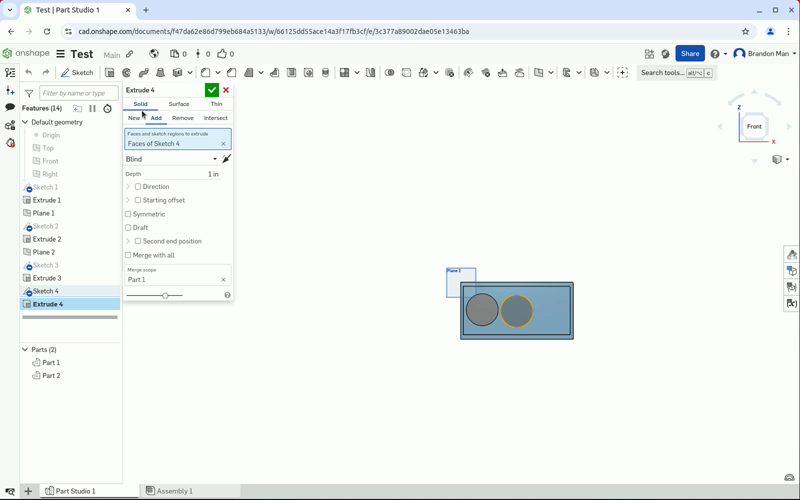
mouse_move(137, 120)
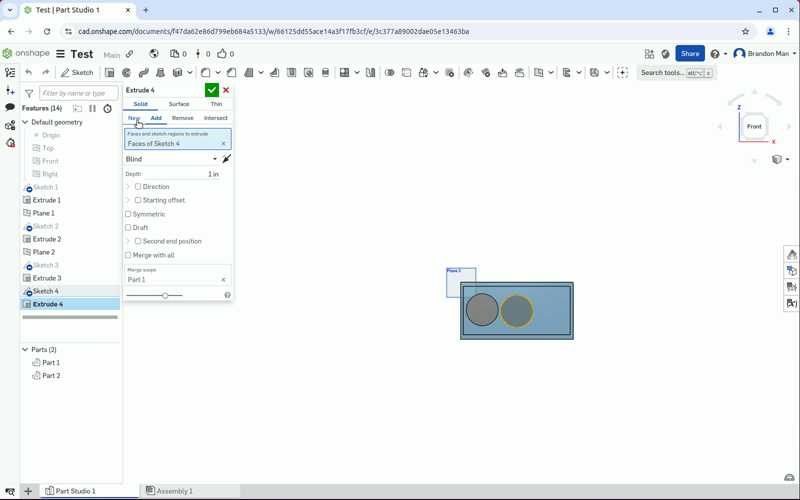
click(137, 120)
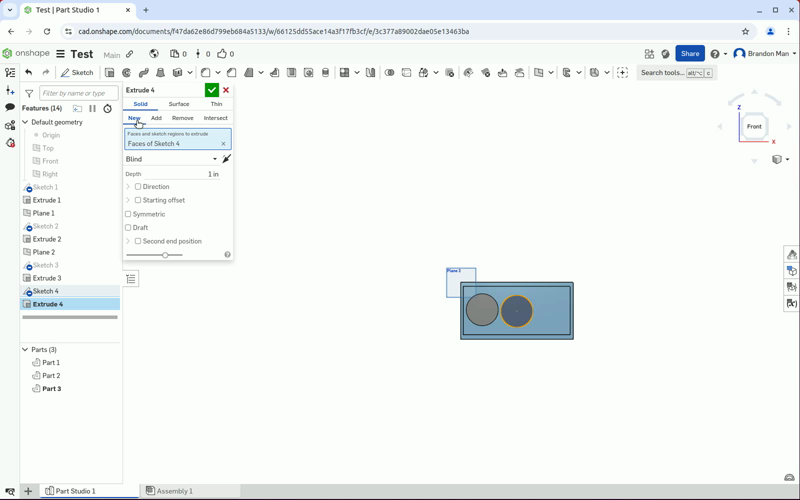
key(tab, 4)
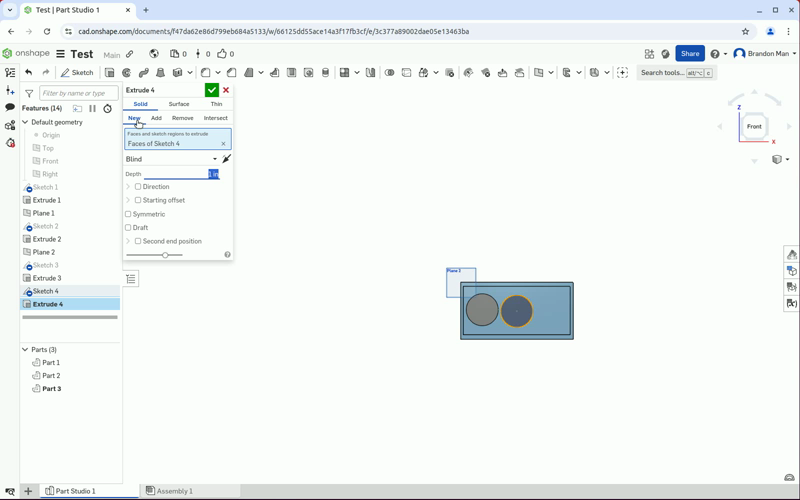
text(0.722)
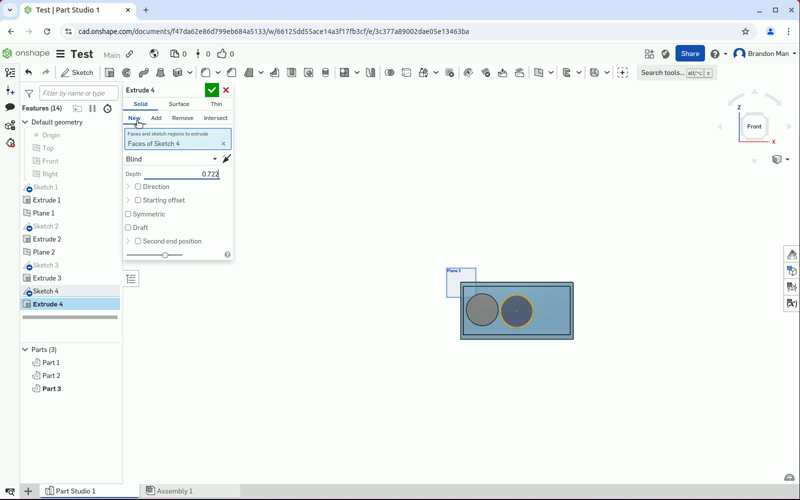
key(enter)
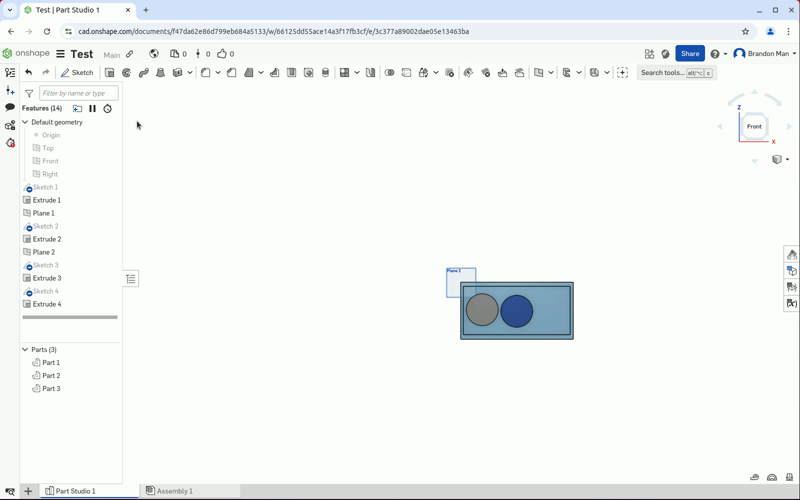
key(shift+h)
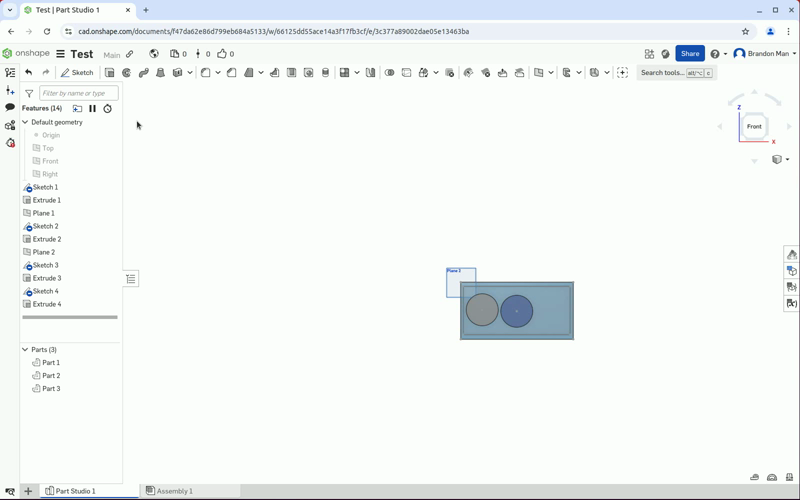
key(shift+h)
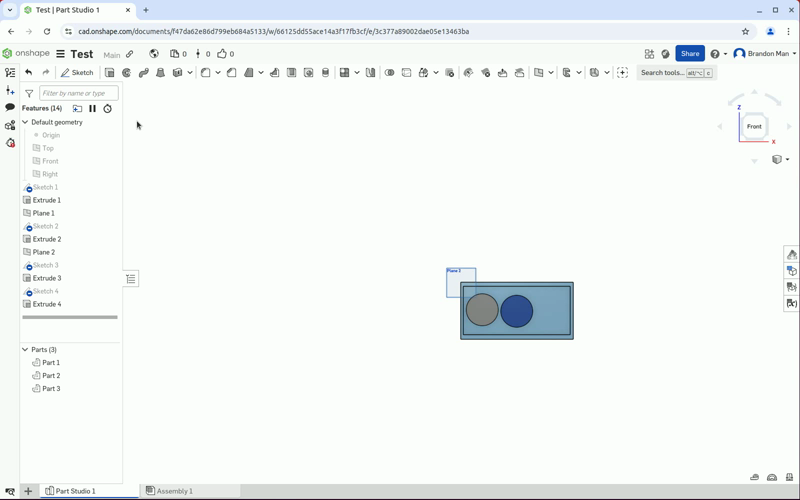
mouse_move(73, 189)
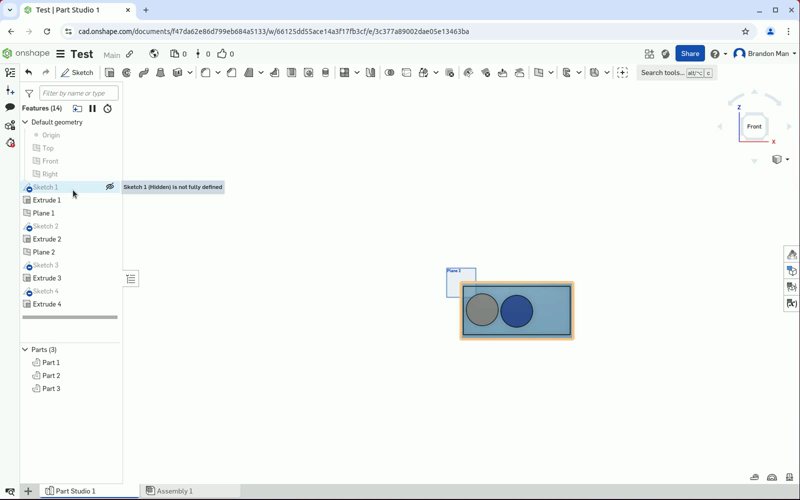
click(73, 189)
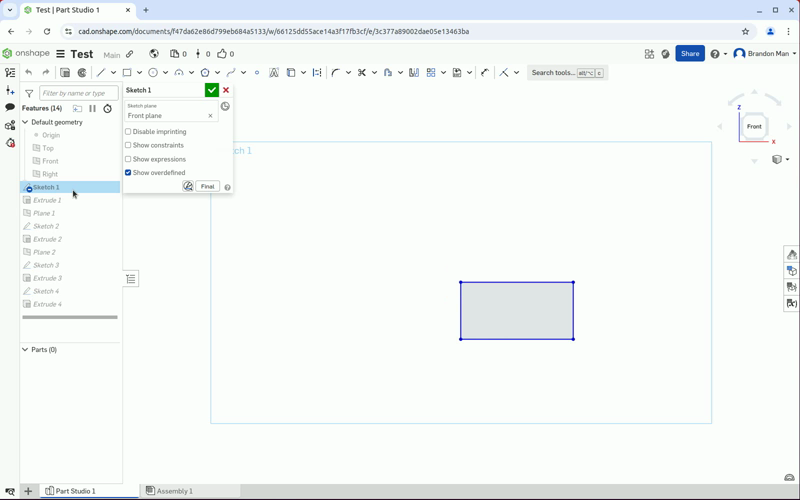
mouse_move(229, 92)
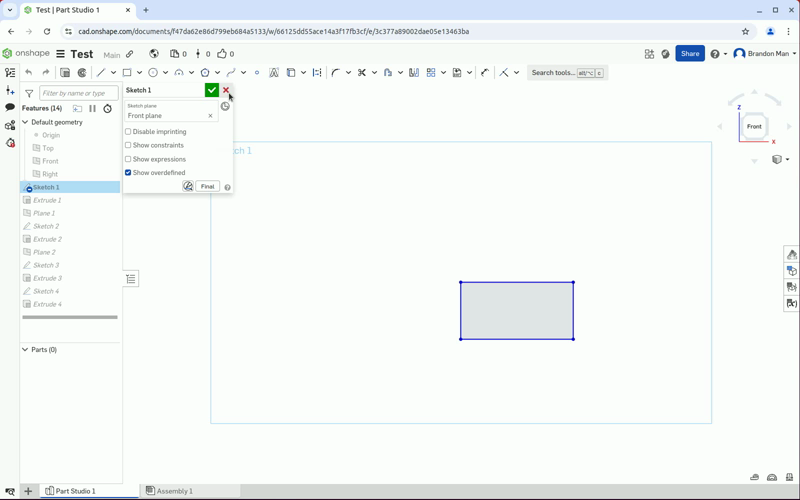
click(229, 92)
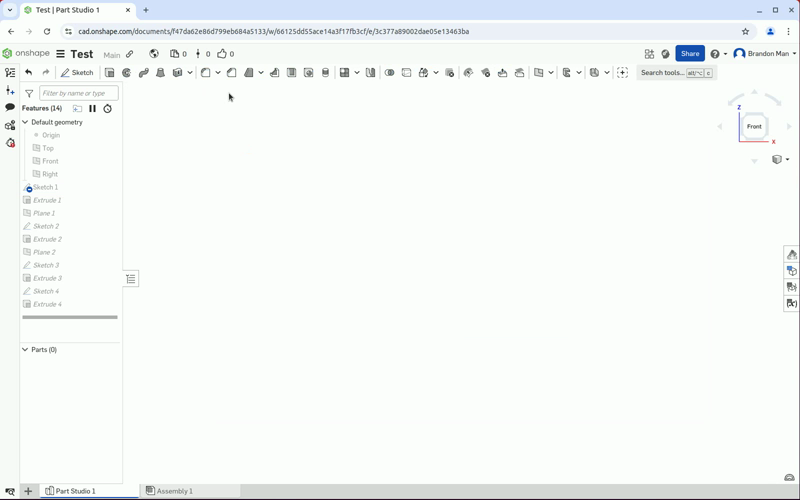
key(shift+s)
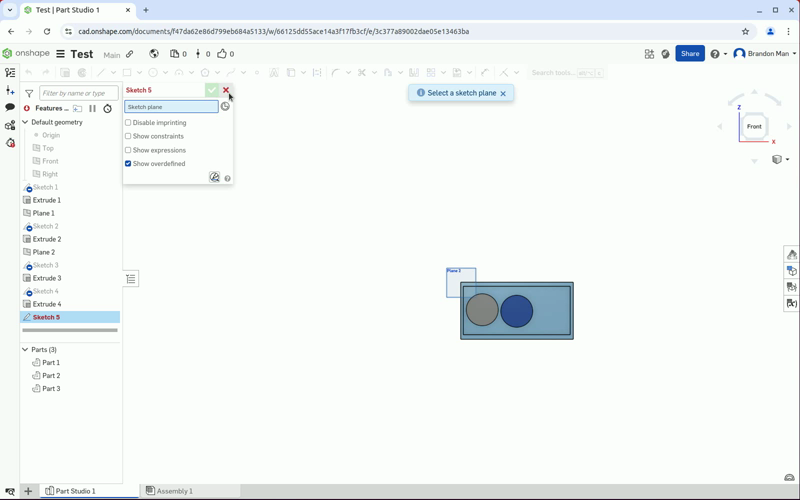
mouse_move(73, 254)
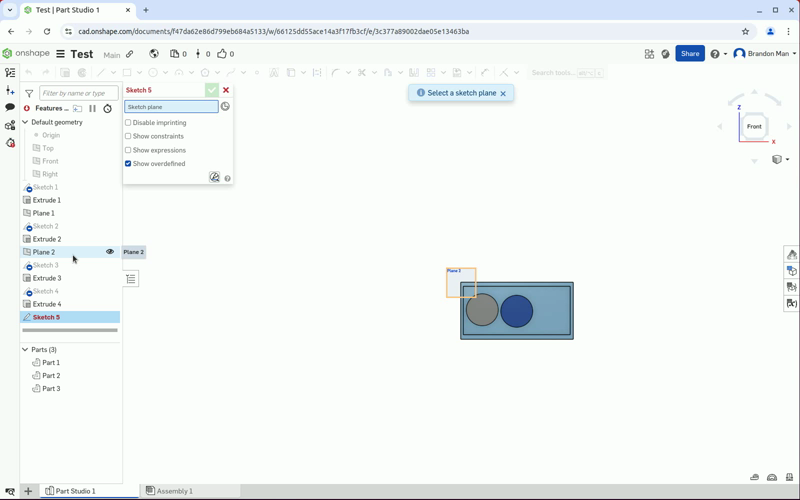
click(73, 254)
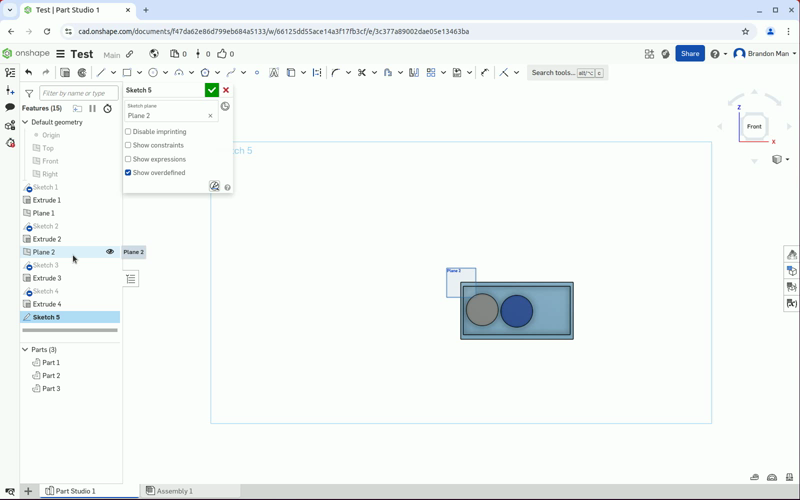
mouse_move(73, 352)
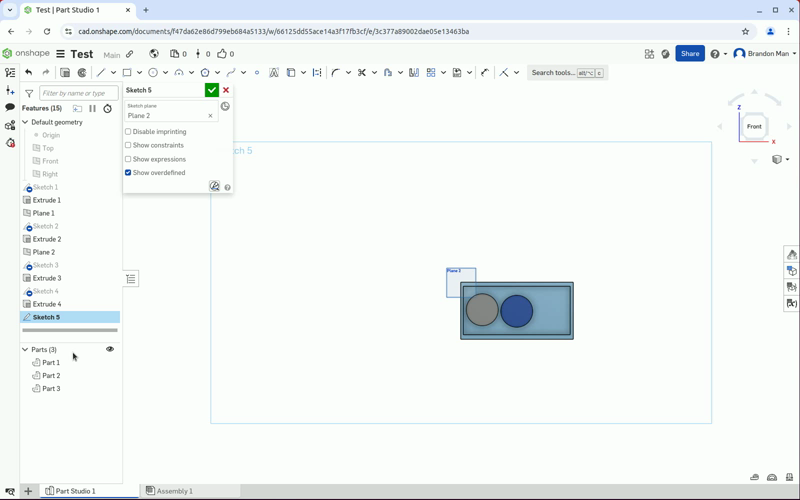
key(y)
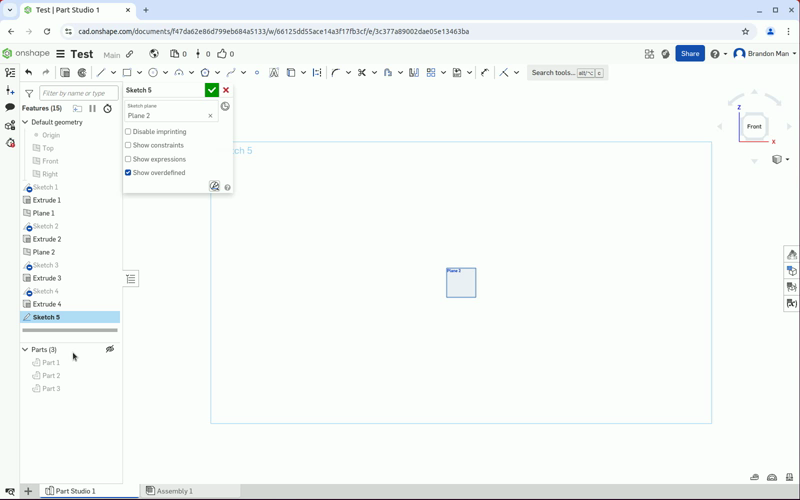
key(c)
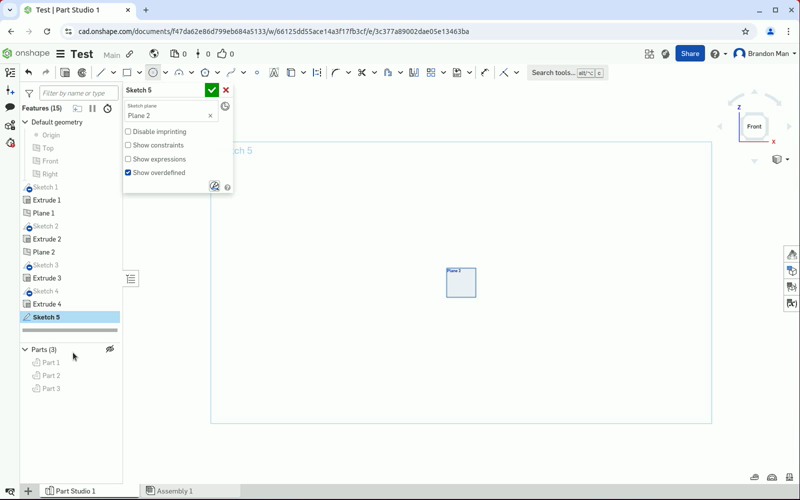
key_down(shift)
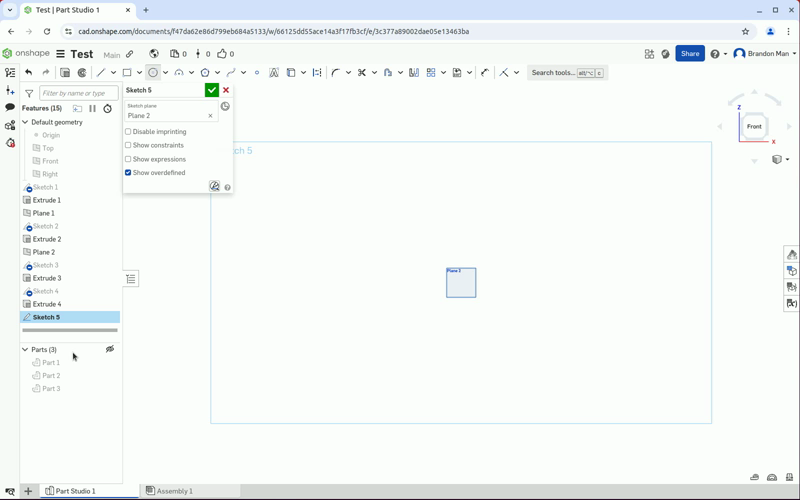
mouse_move(551, 311)
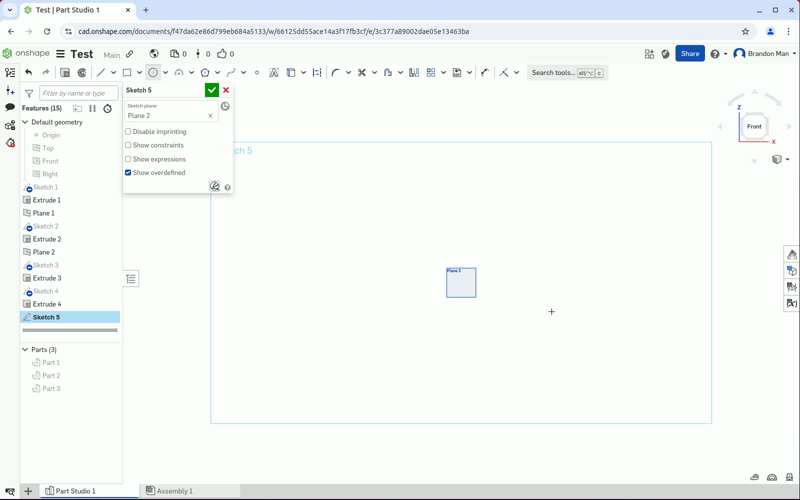
click(551, 311)
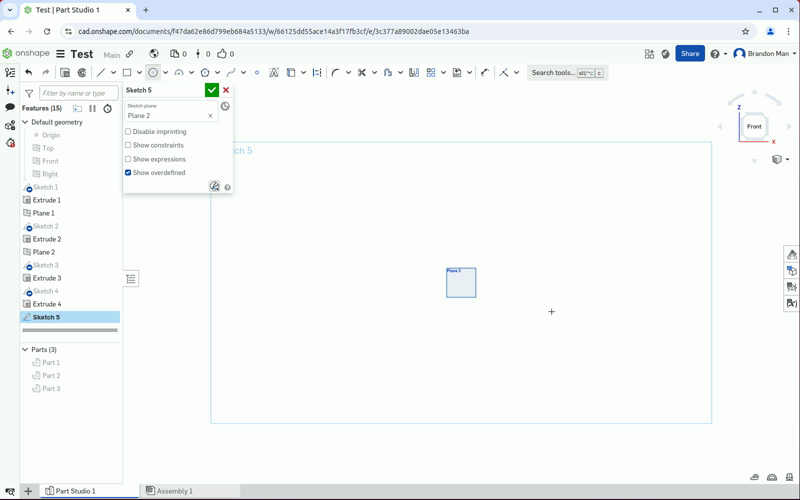
key_up(shift)
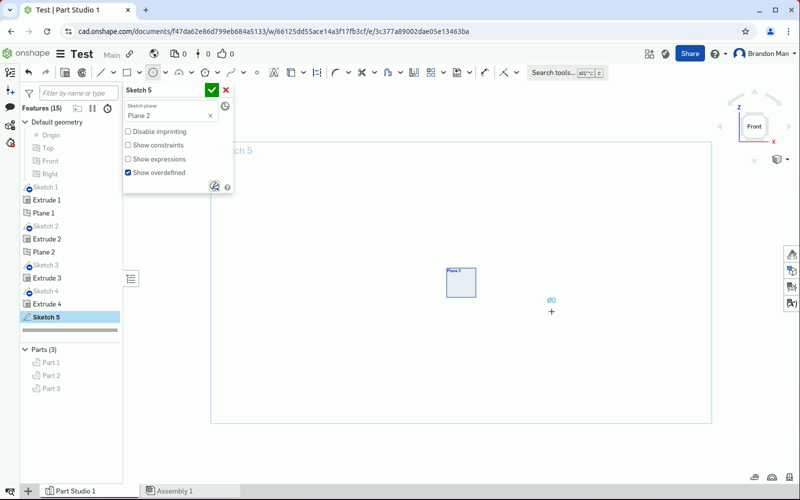
mouse_move(567, 311)
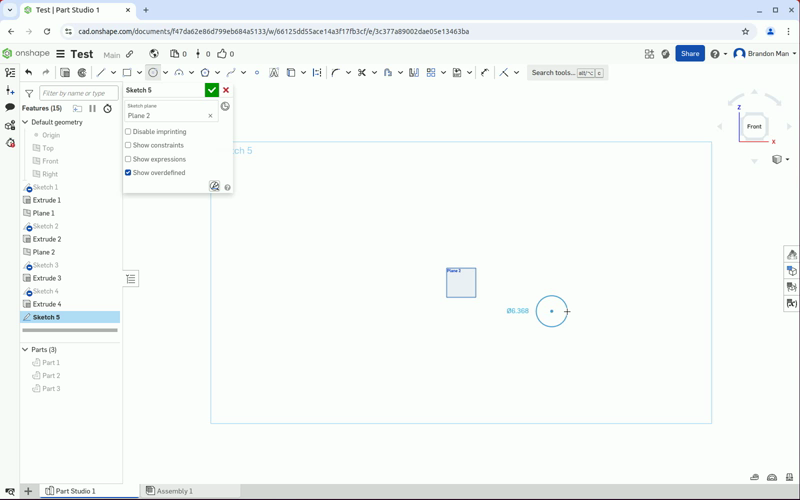
click(567, 311)
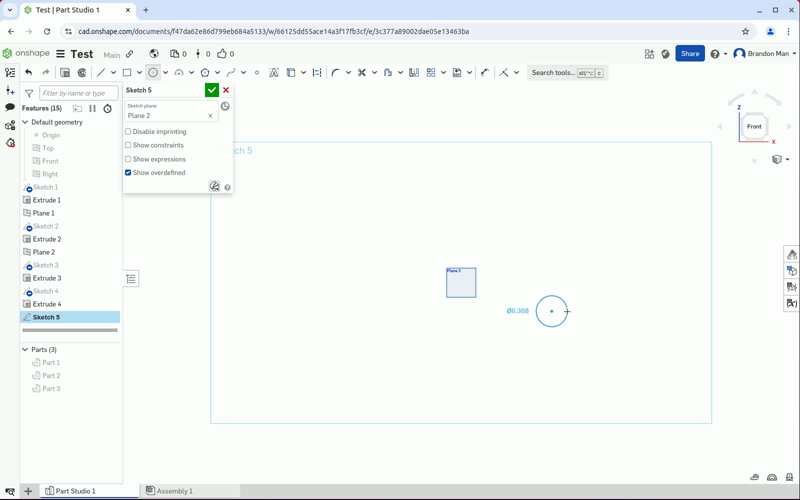
key(esc)
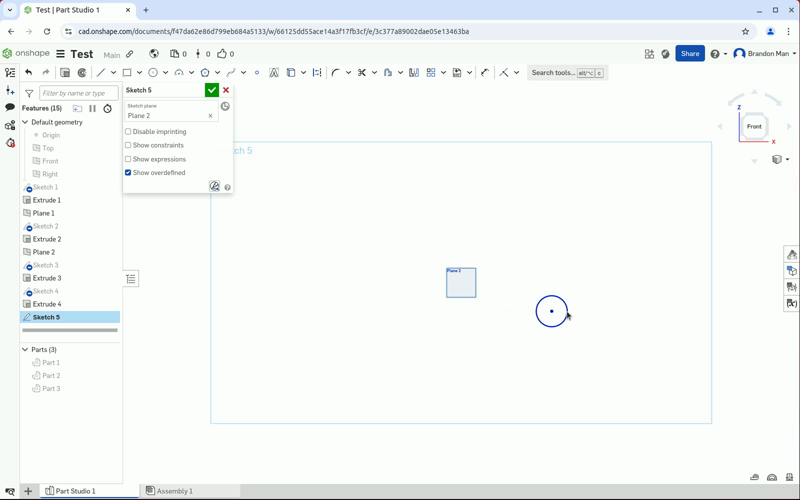
mouse_move(560, 319)
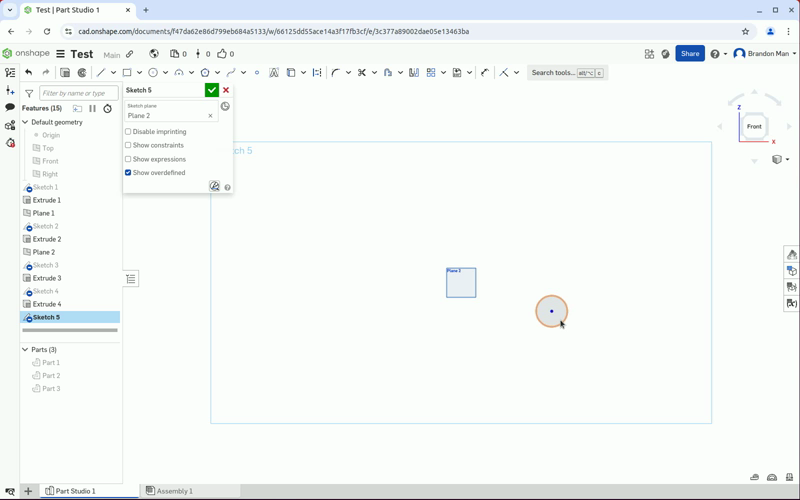
scroll(6)
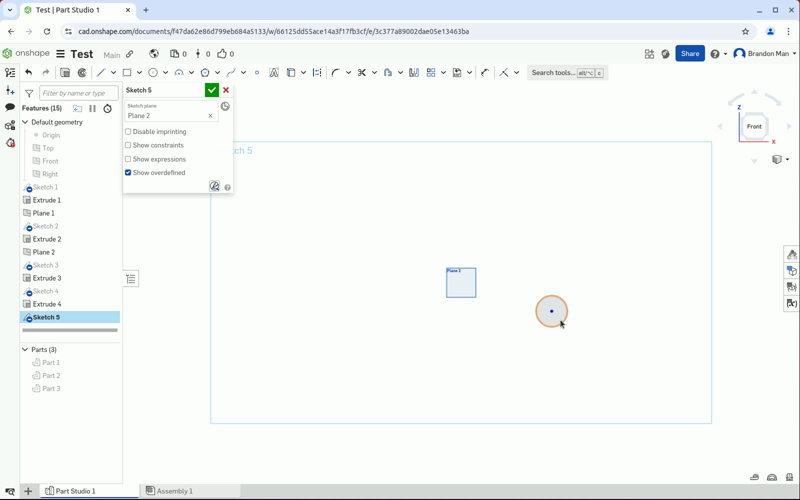
scroll(6)
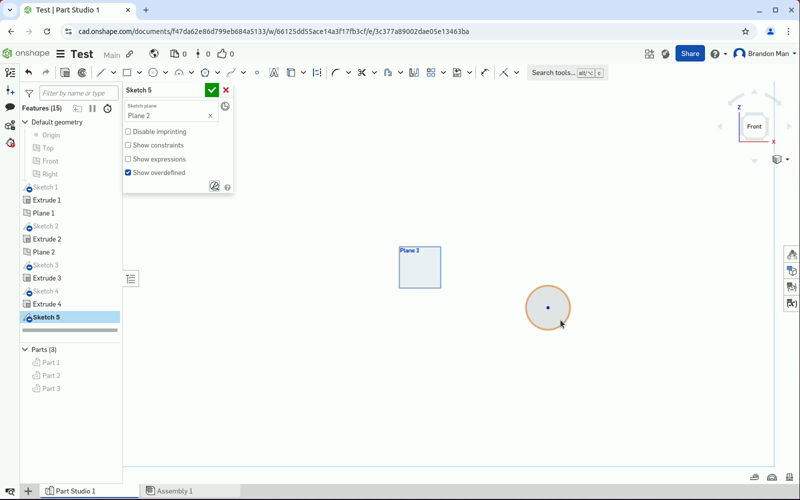
scroll(6)
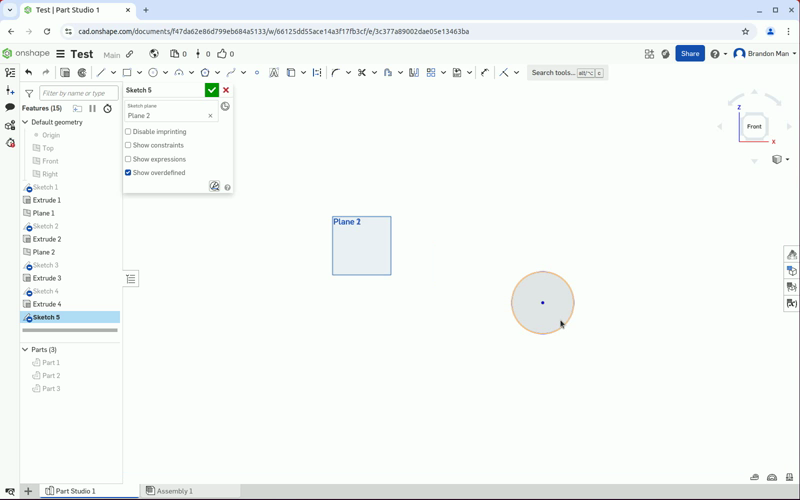
scroll(6)
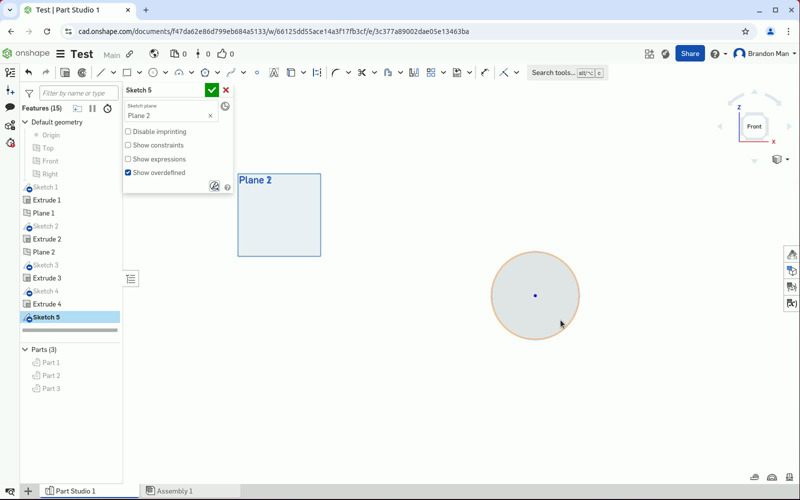
scroll(6)
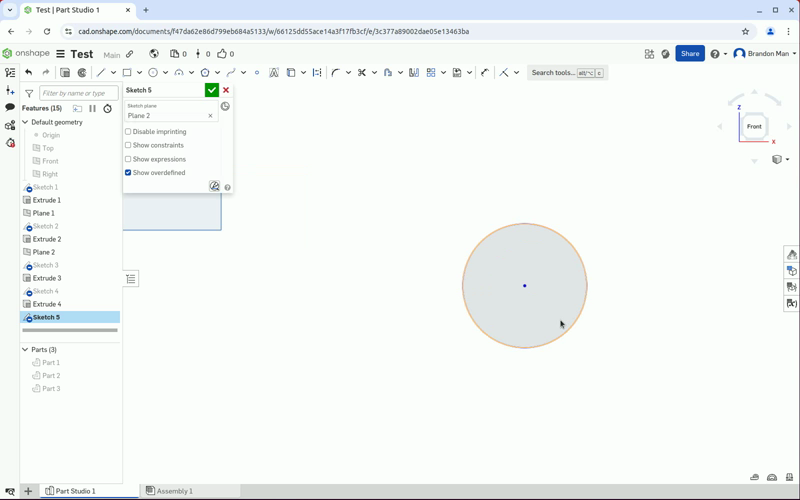
scroll(6)
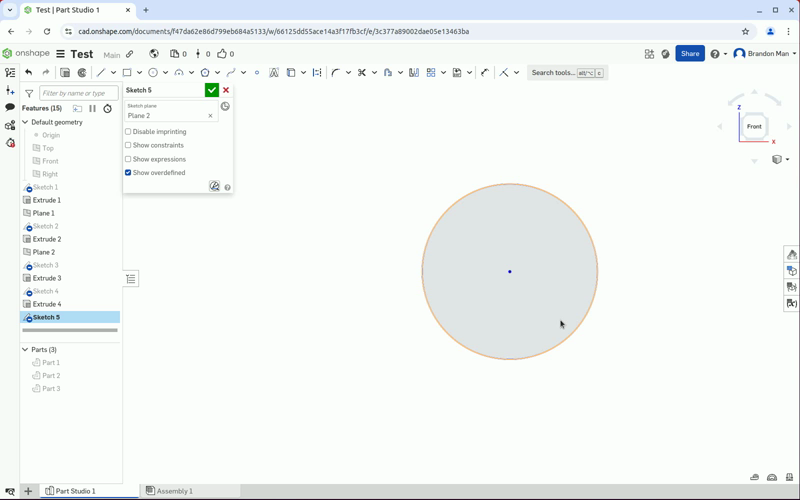
scroll(6)
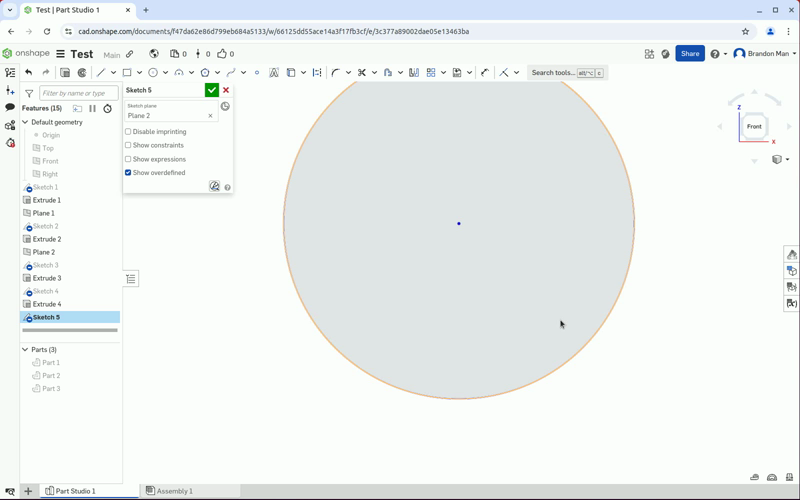
click(560, 319)
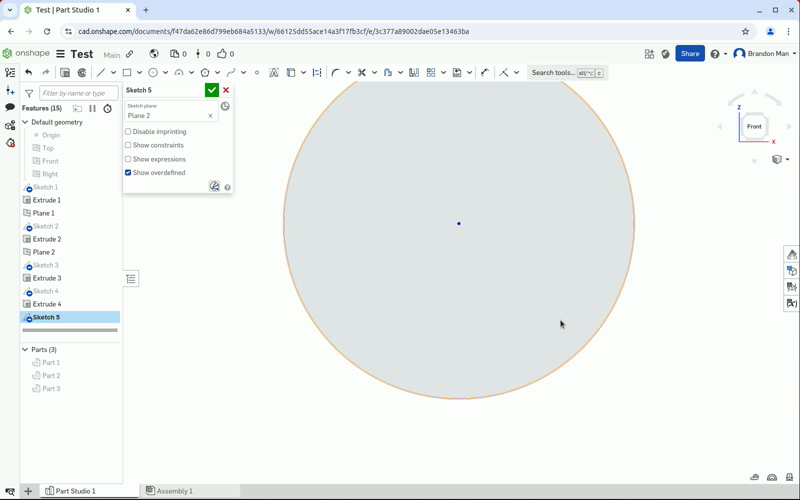
scroll(-6)
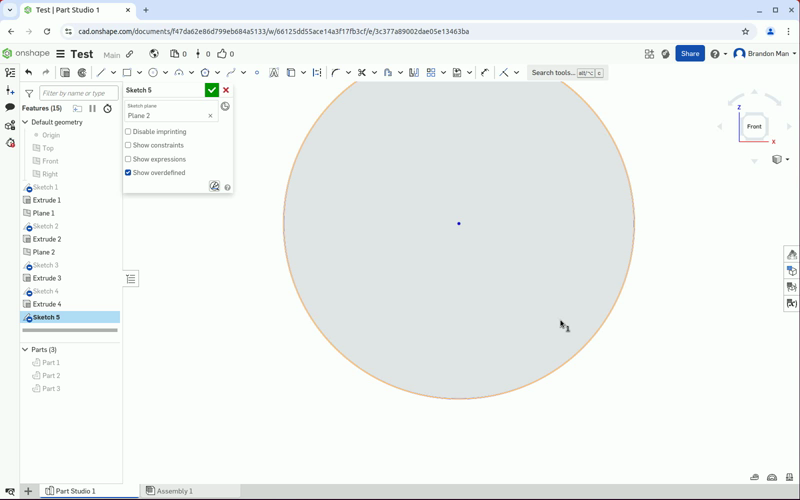
scroll(-6)
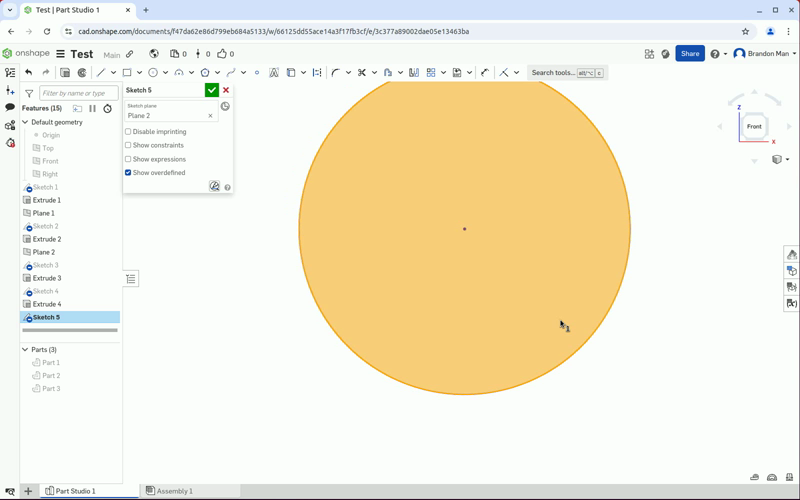
scroll(-6)
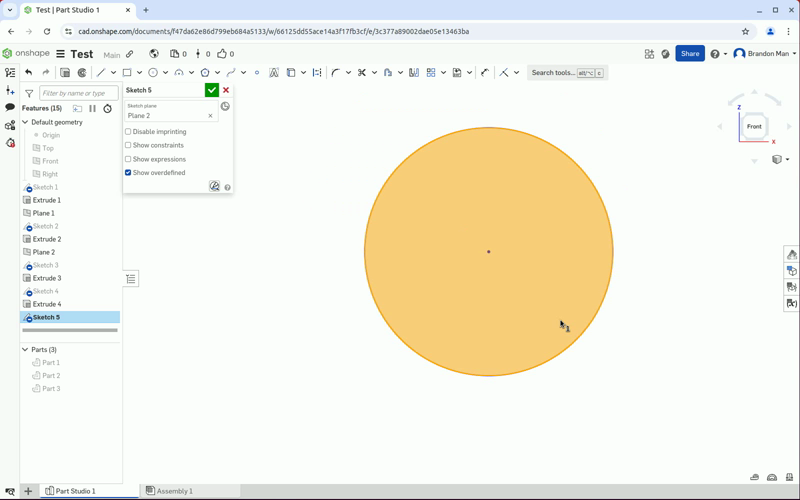
scroll(-6)
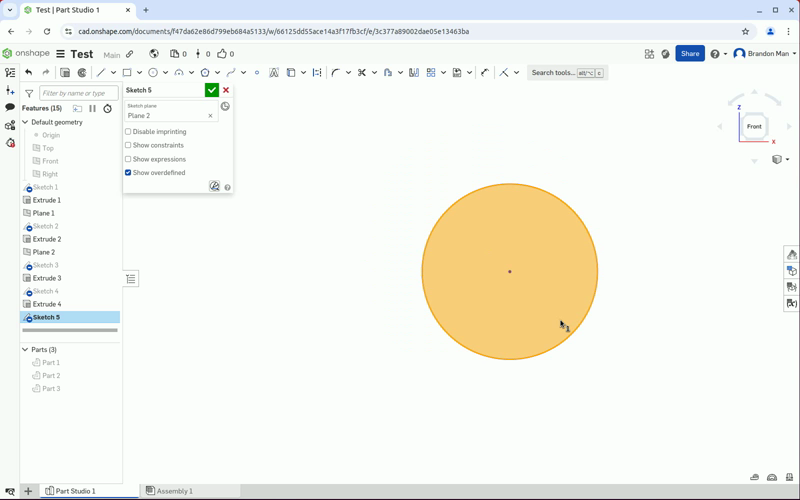
scroll(-6)
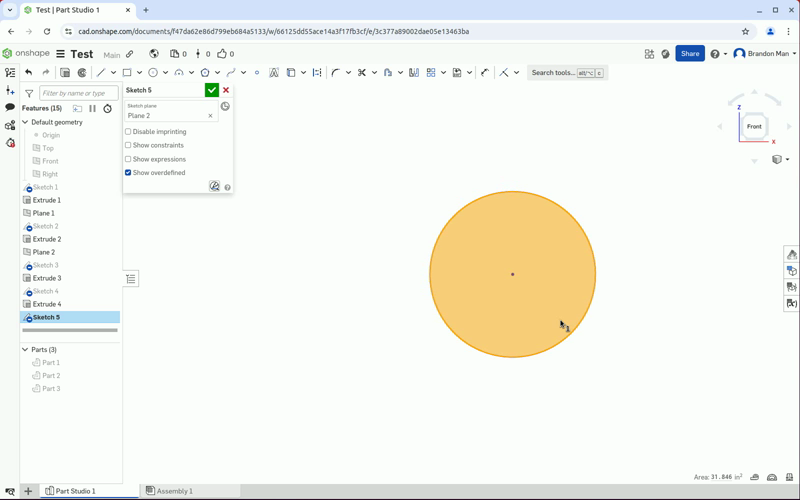
scroll(-6)
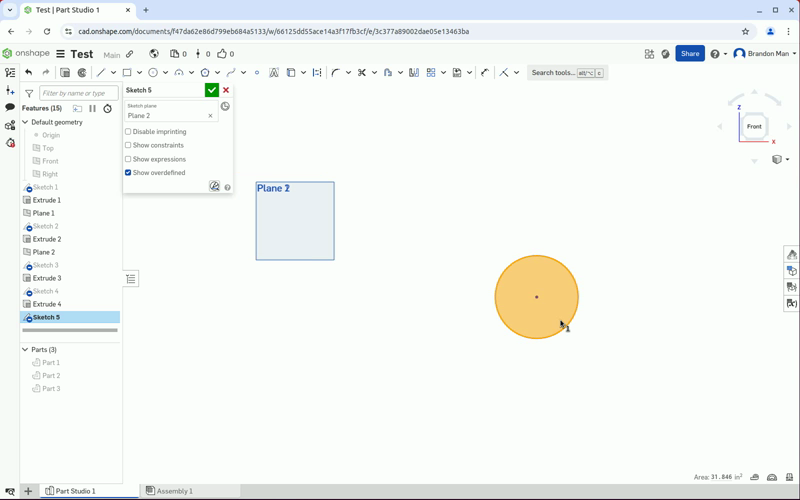
scroll(-6)
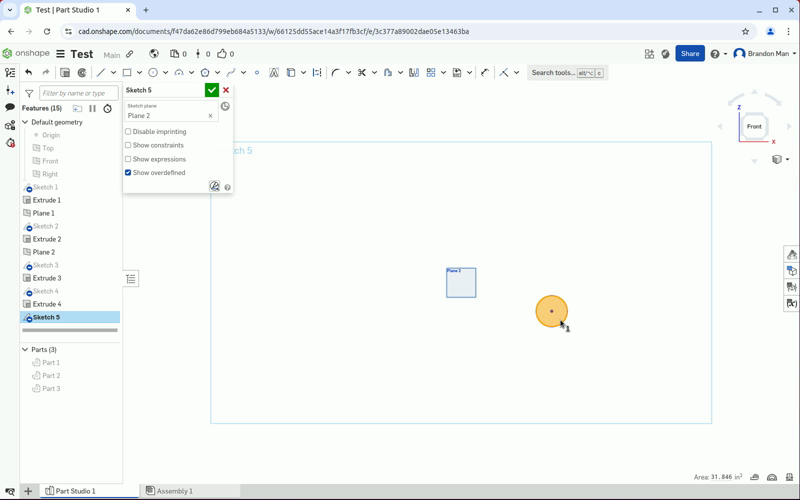
mouse_move(73, 352)
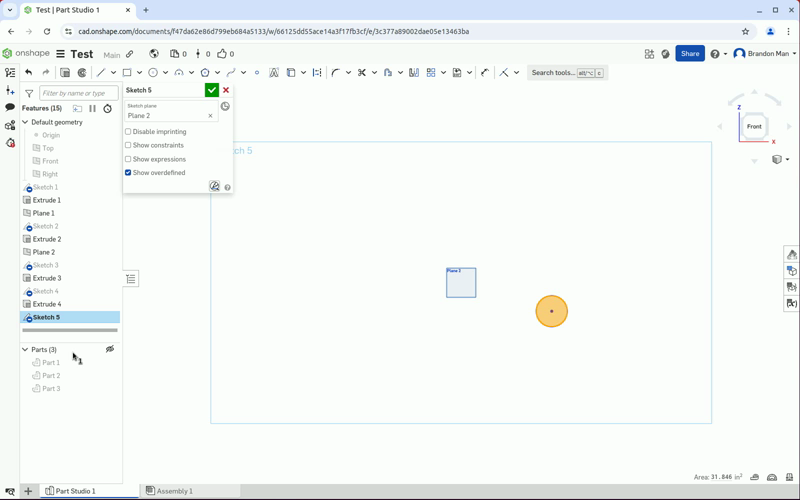
key(shift+y)
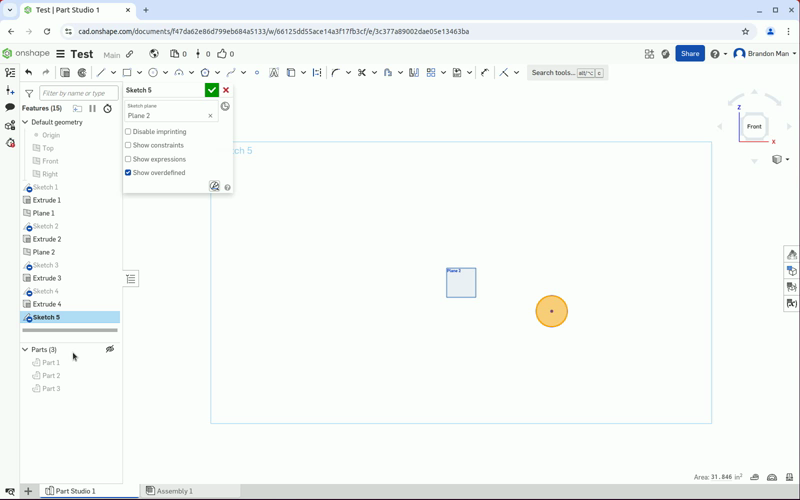
key(shift+e)
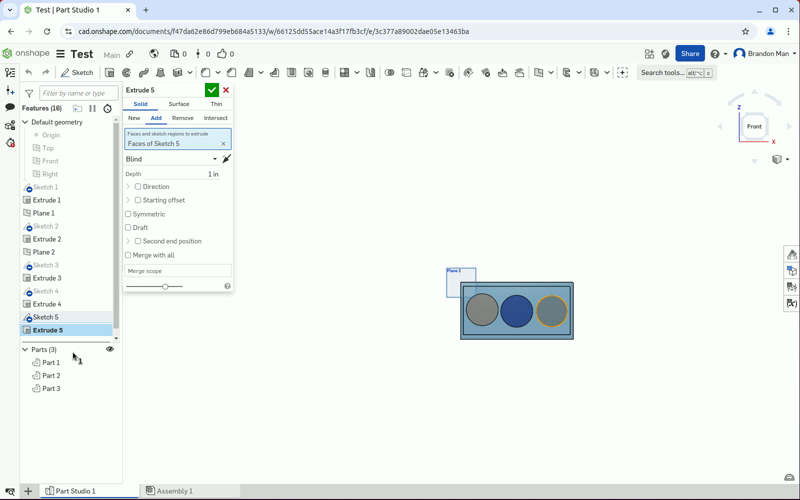
mouse_move(143, 106)
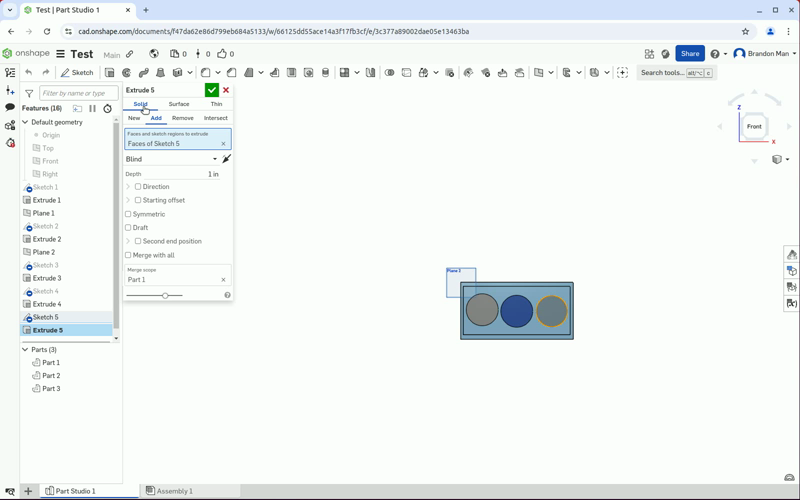
click(143, 106)
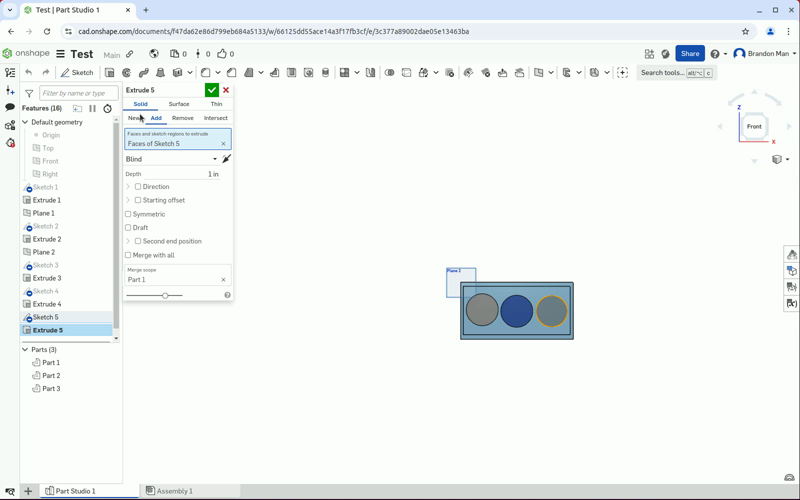
mouse_move(137, 120)
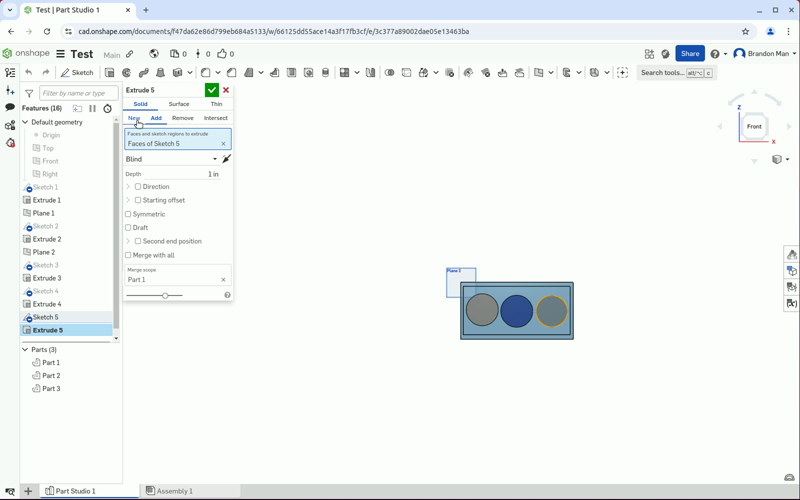
click(137, 120)
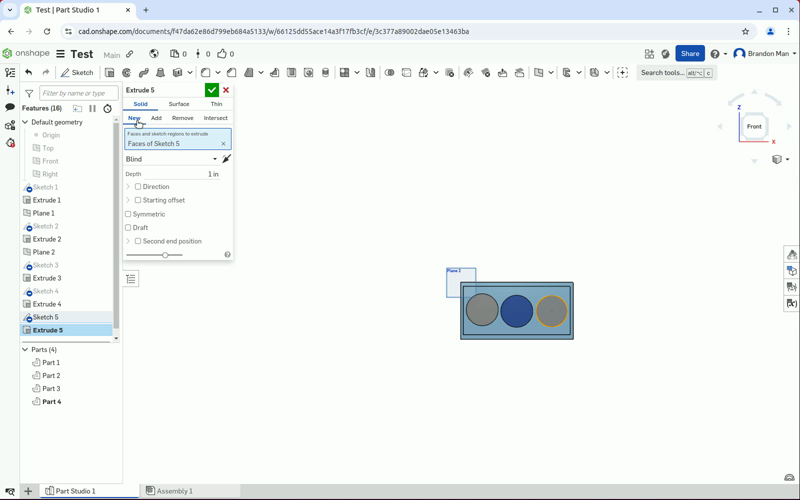
key(tab, 4)
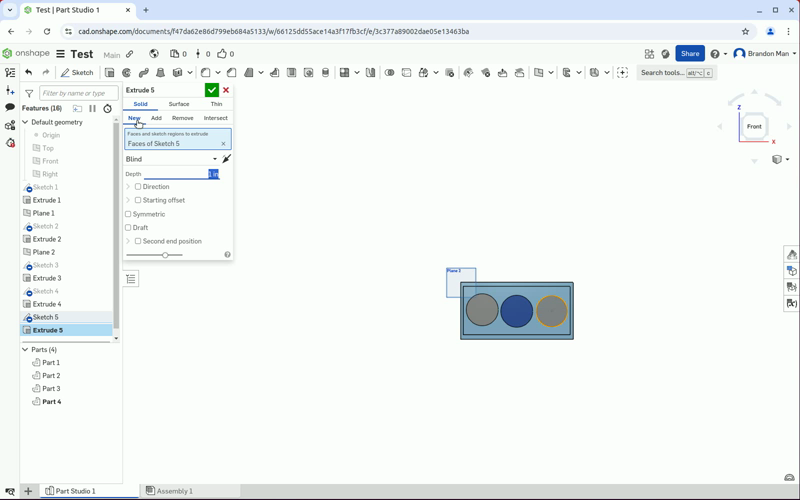
text(0.722)
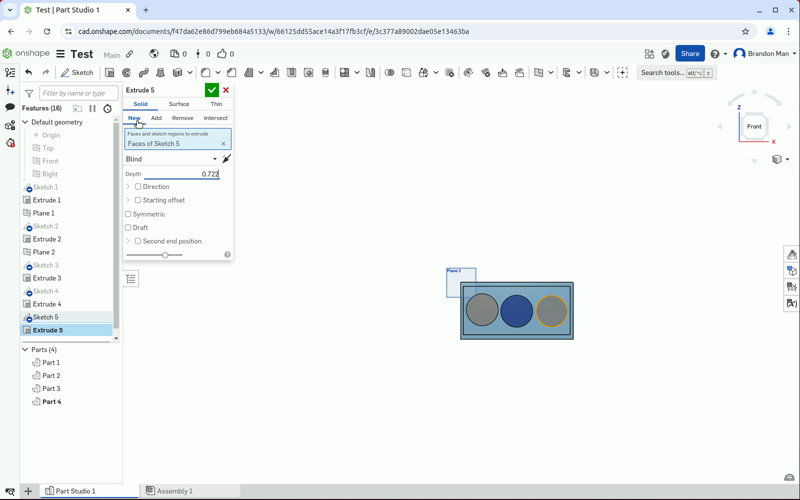
key(enter)
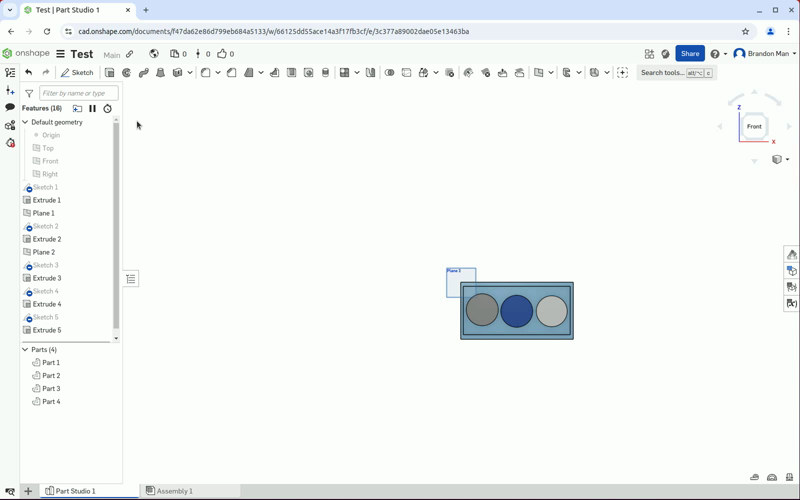
key(shift+h)
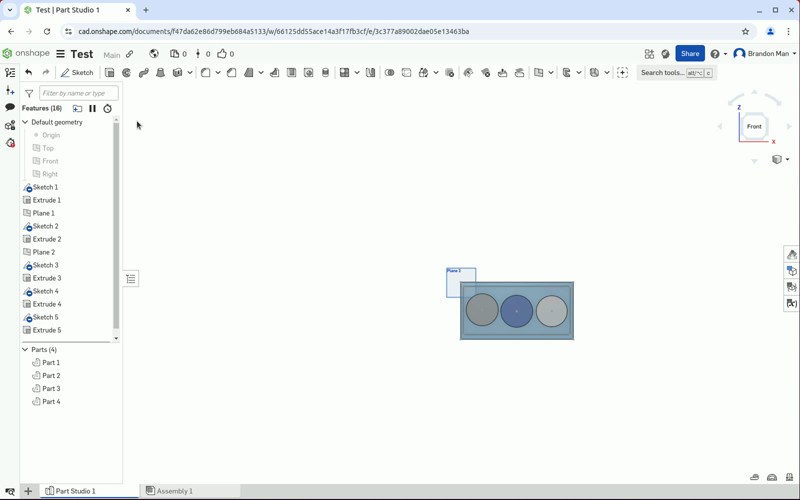
key(shift+h)
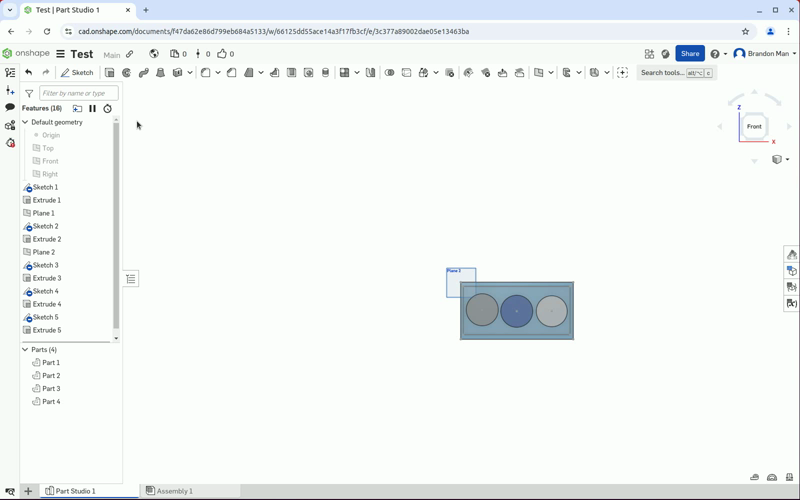
key(shift+7)
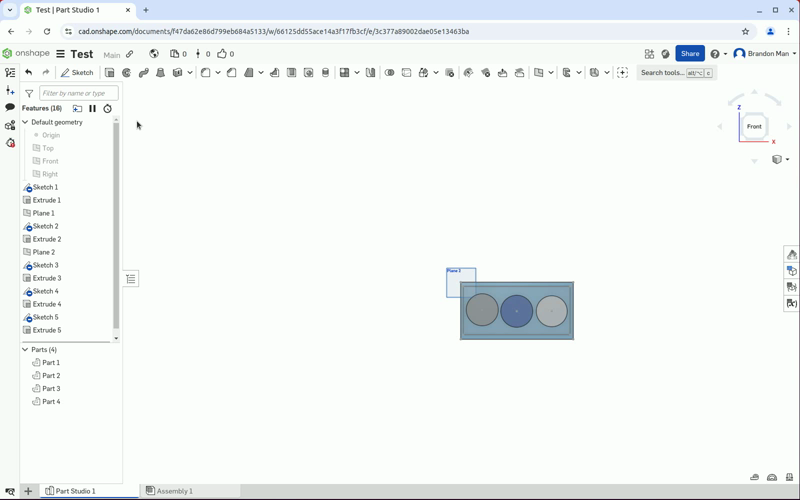
key(left, 2)
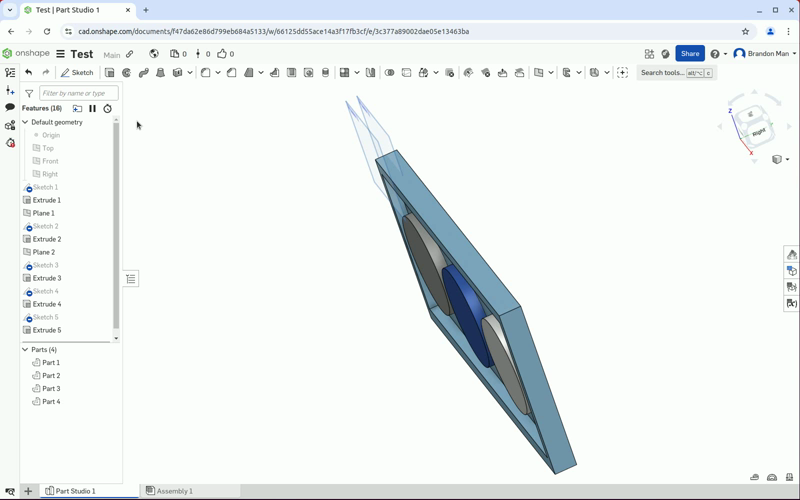
key(down, 2)
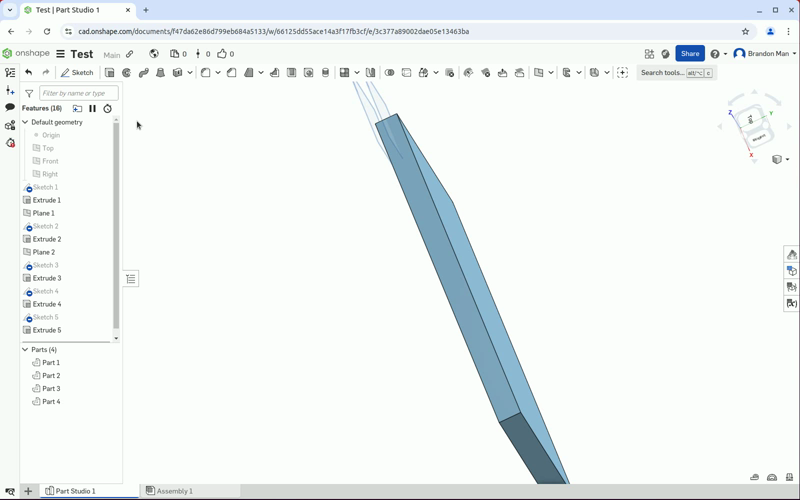
key(up, 2)
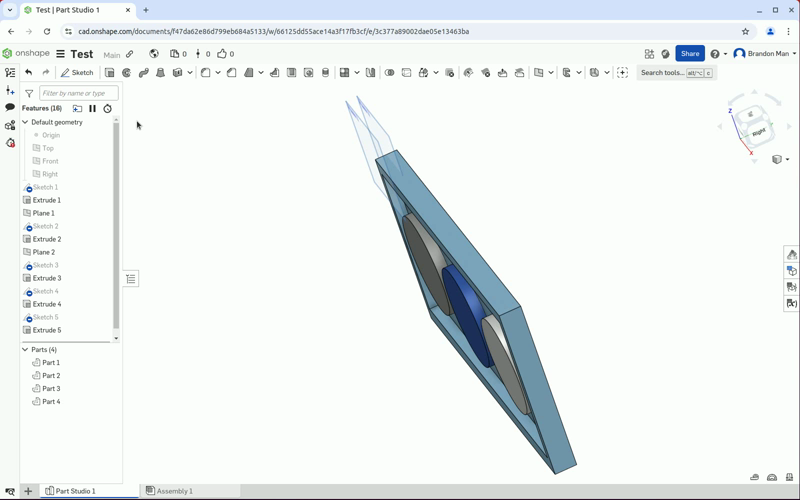
key(right, 2)
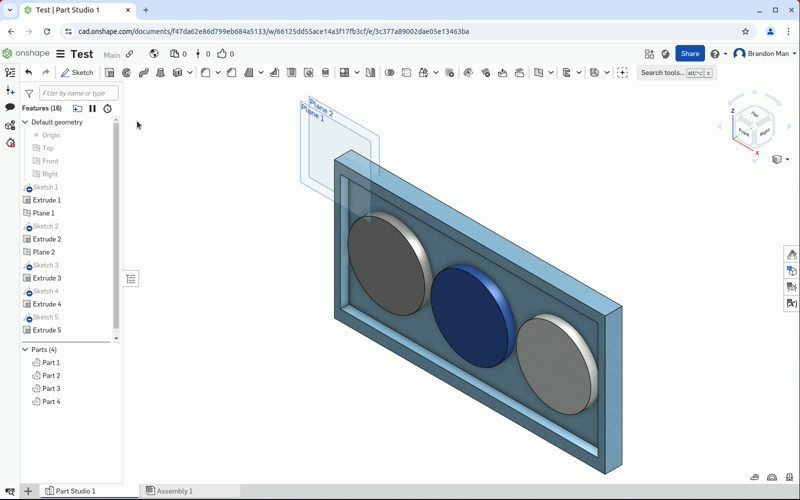
mouse_move(69, 189)
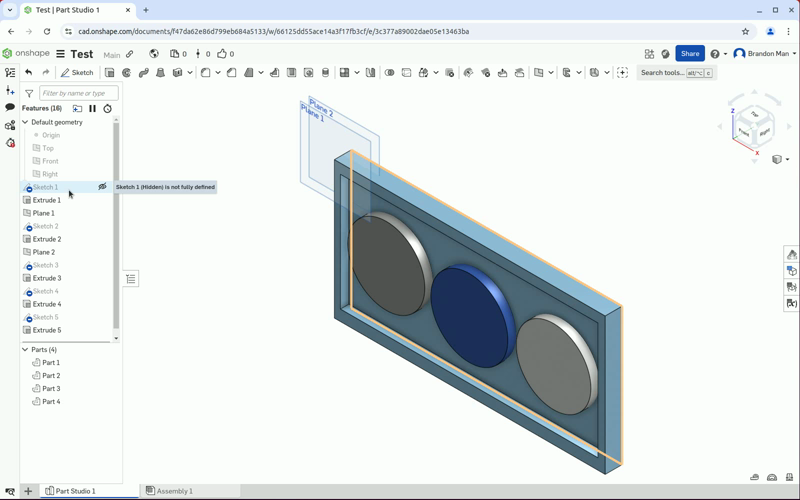
click(69, 189)